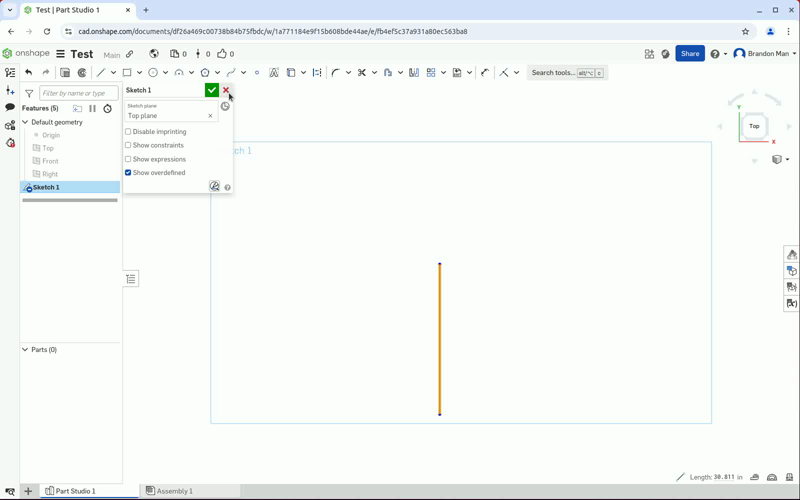
key(shift+h)
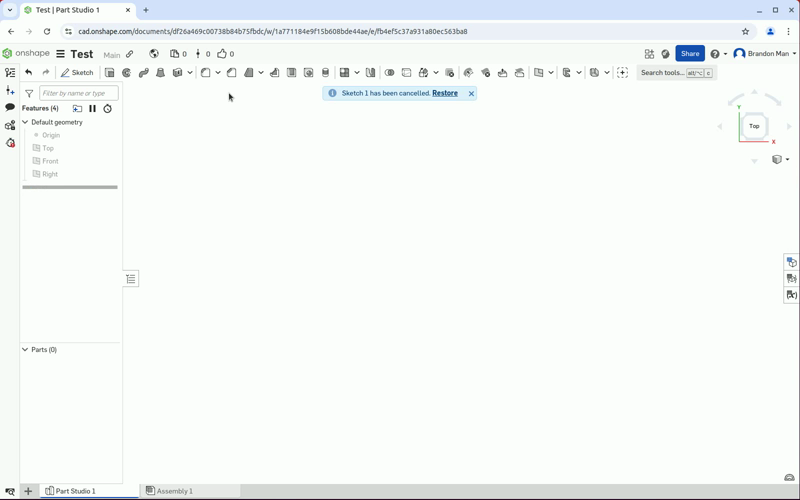
mouse_move(73, 352)
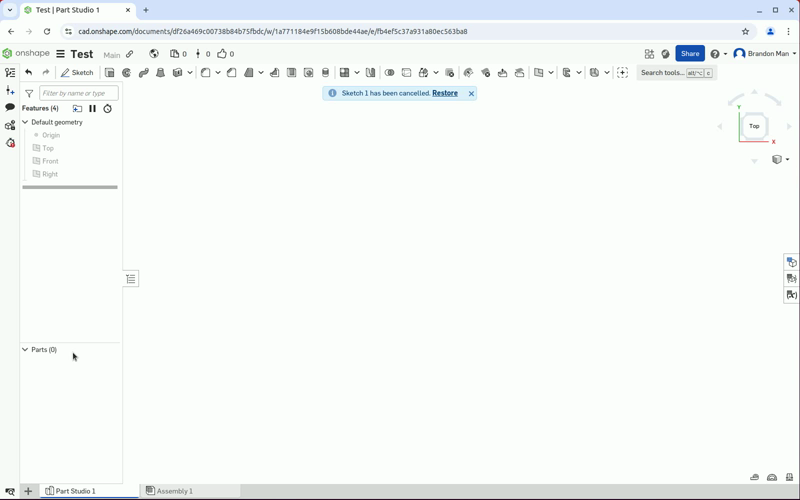
key(y)
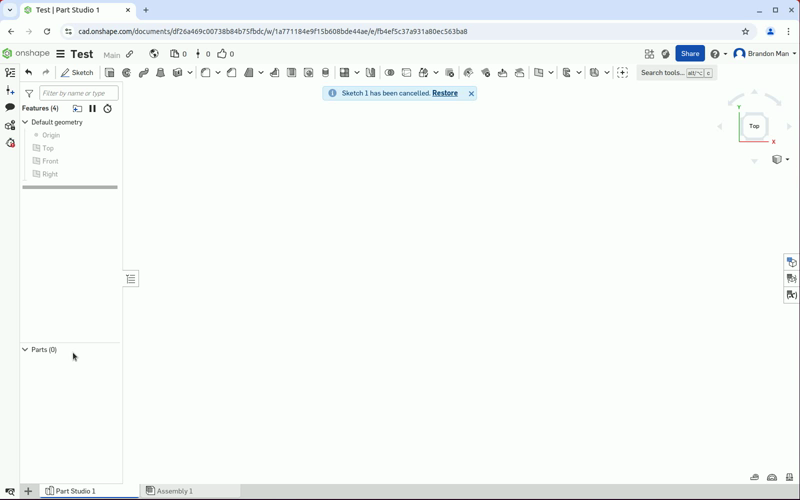
key(shift+p)
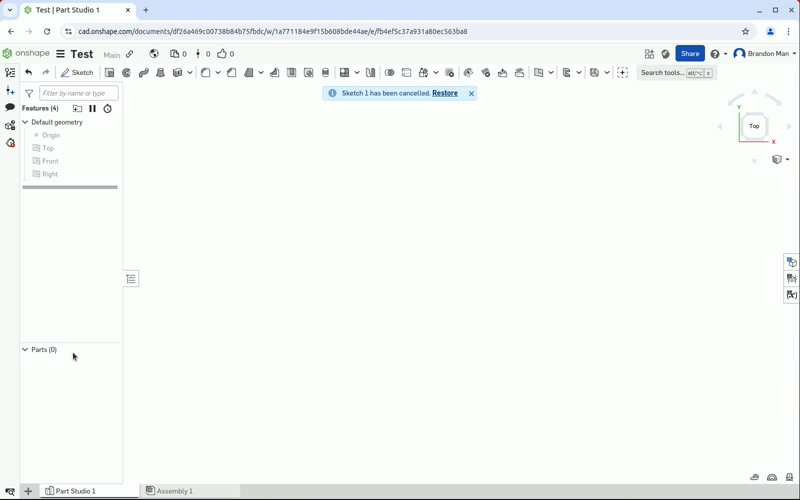
key(space)
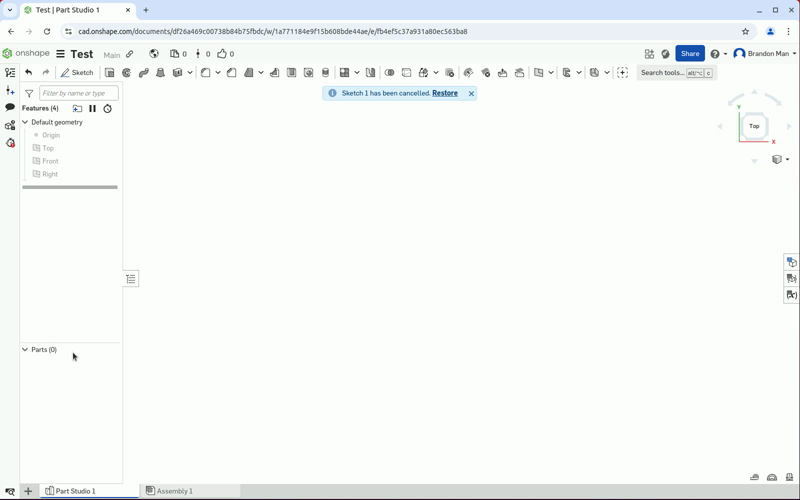
key_down(shift)
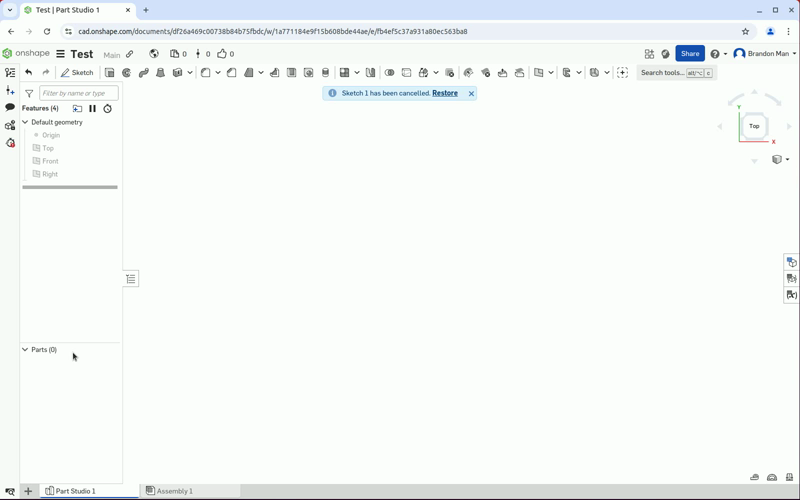
key(up)
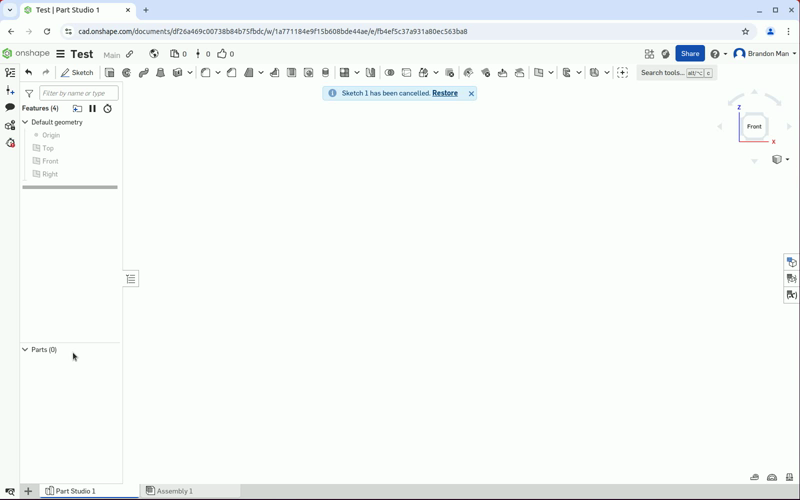
key_up(shift)
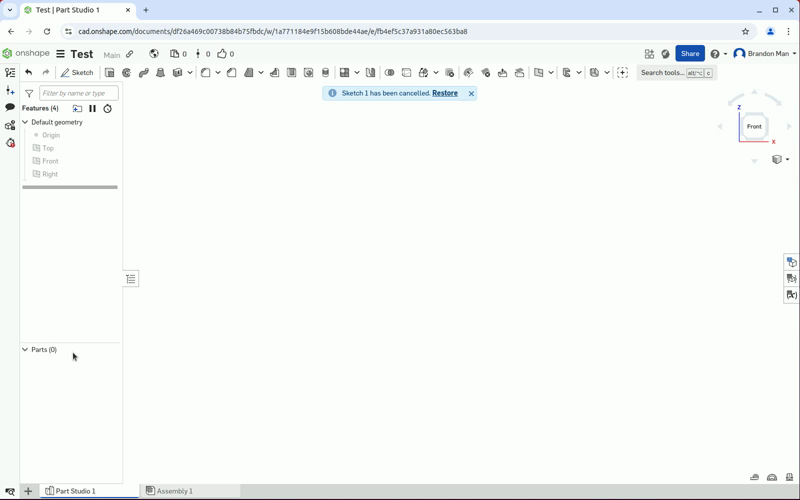
key(space)
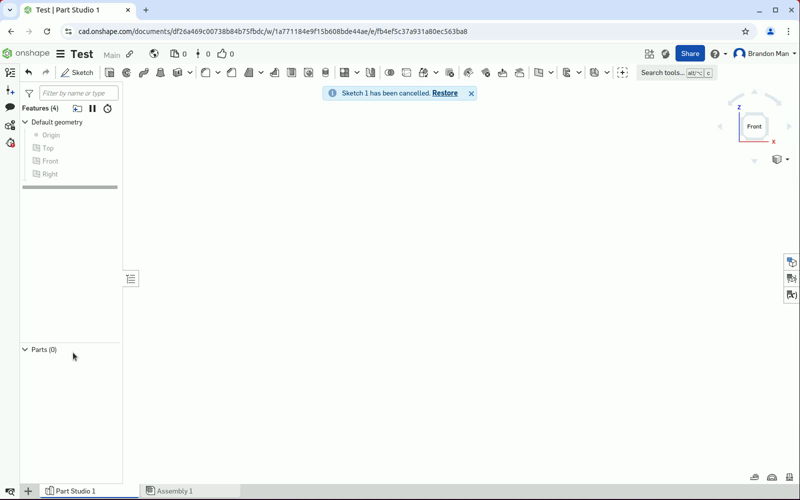
key_down(shift)
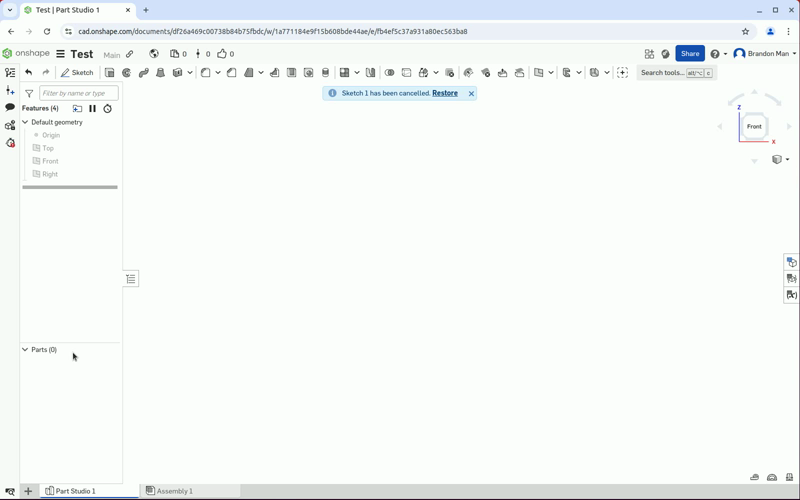
key(left)
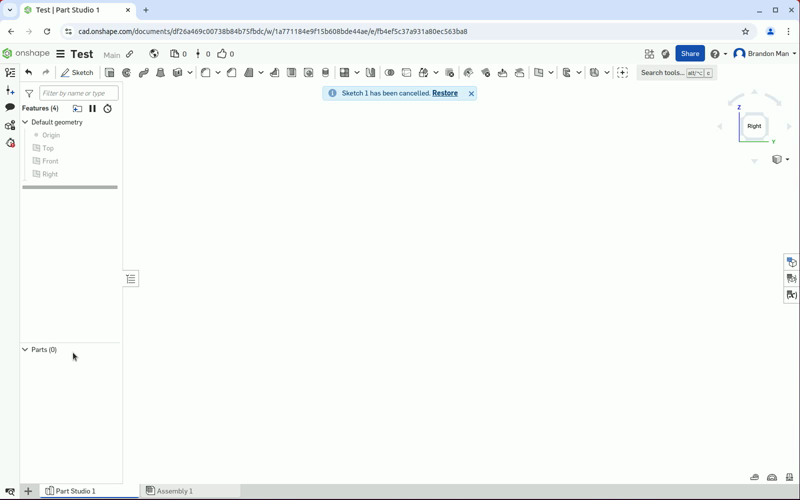
key_up(shift)
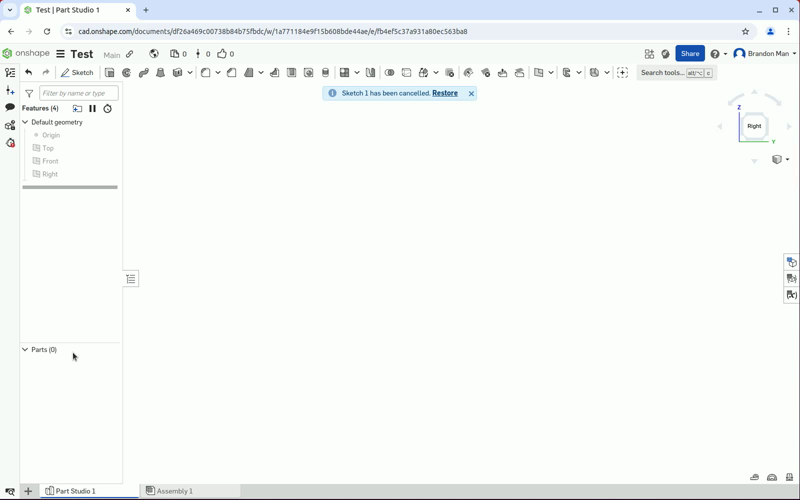
mouse_move(73, 352)
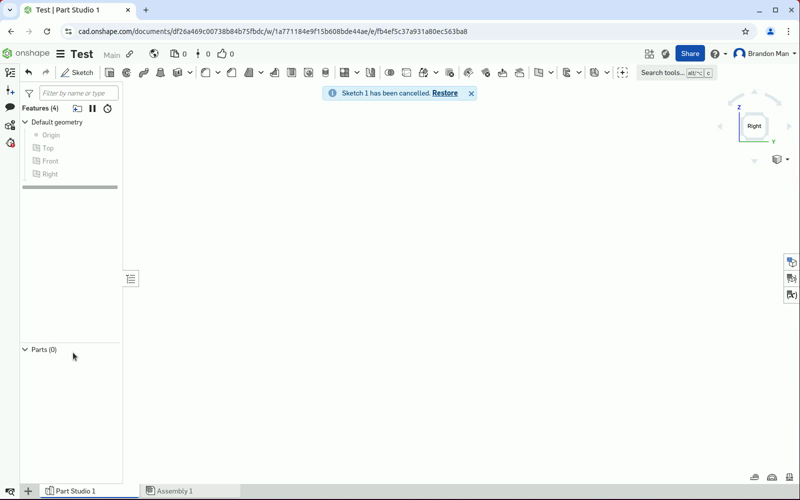
key(shift+y)
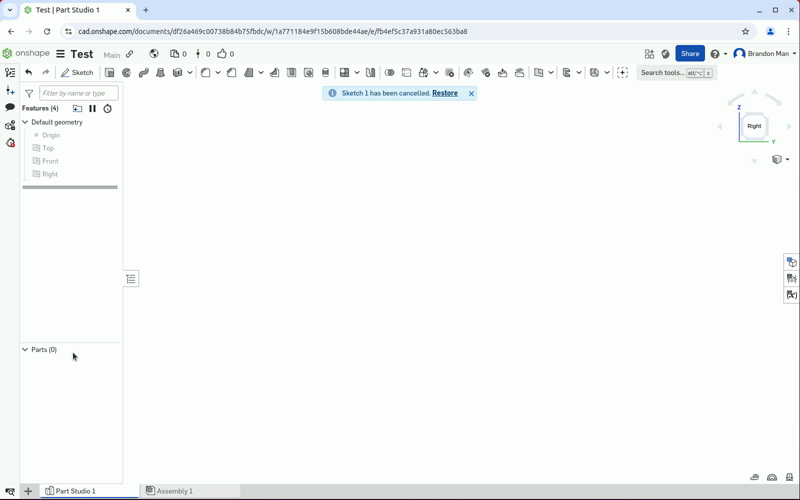
key(shift+s)
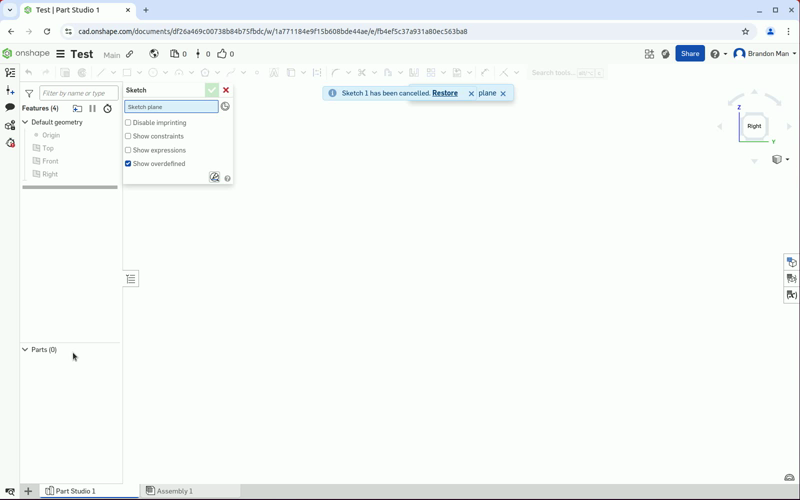
mouse_move(73, 176)
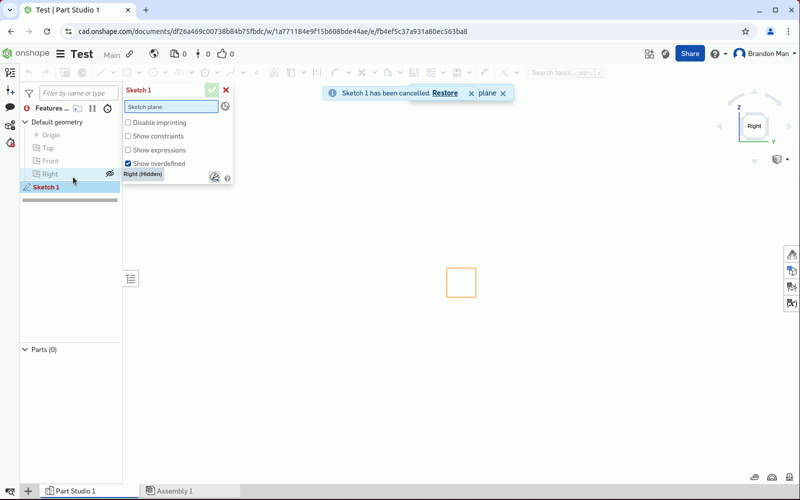
click(73, 176)
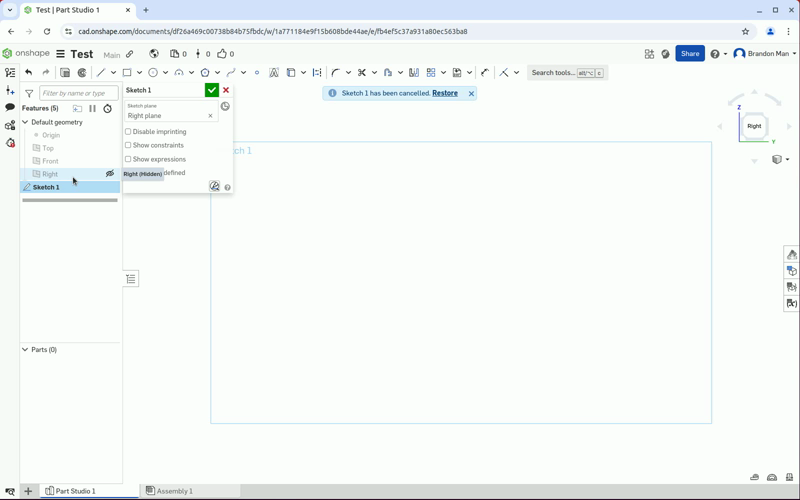
mouse_move(73, 352)
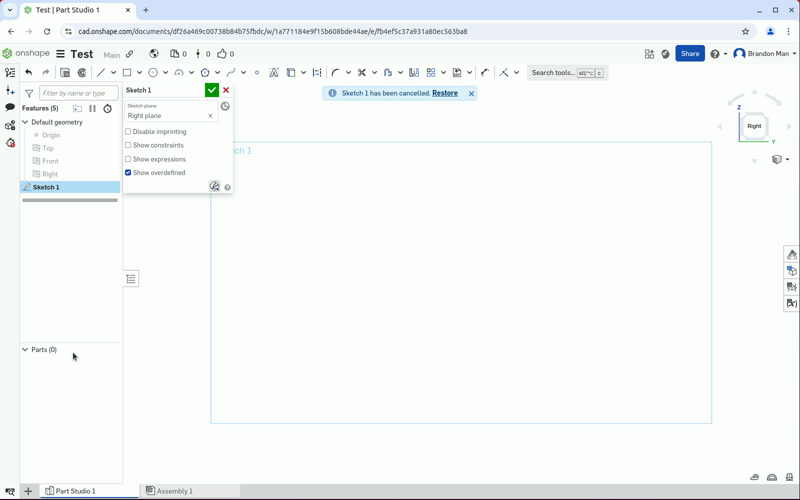
key(y)
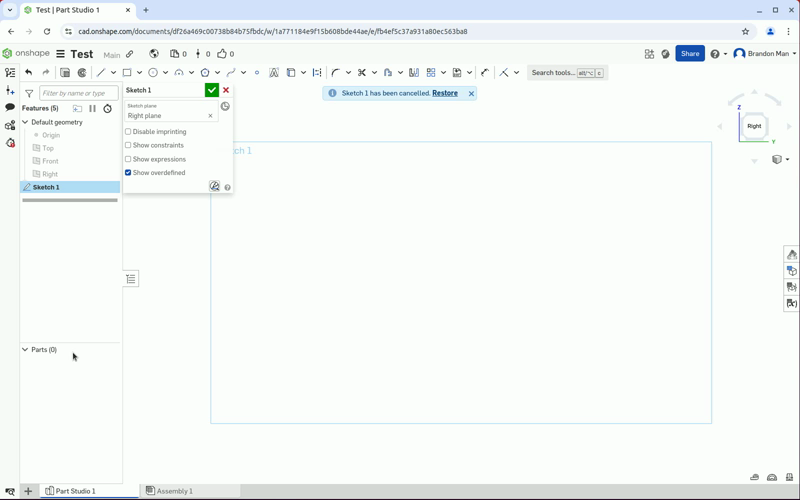
key(l)
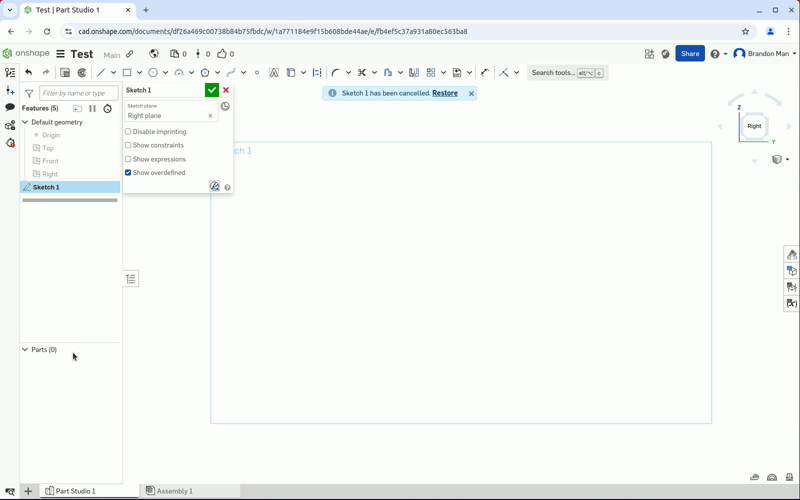
key_down(shift)
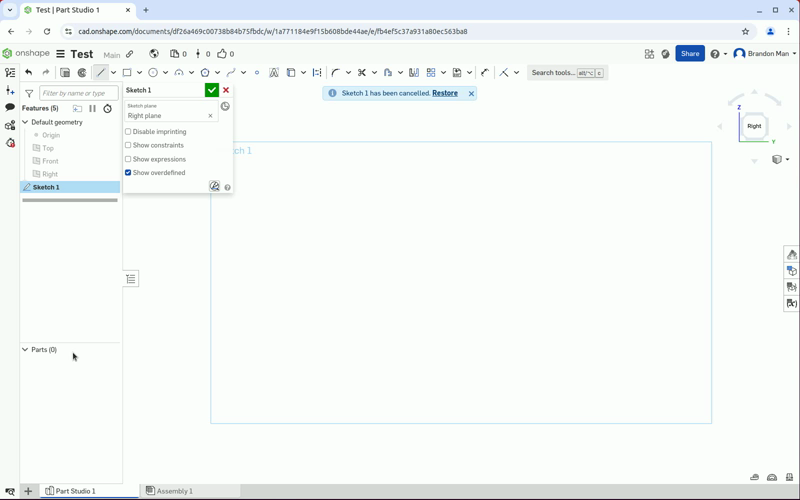
mouse_move(392, 378)
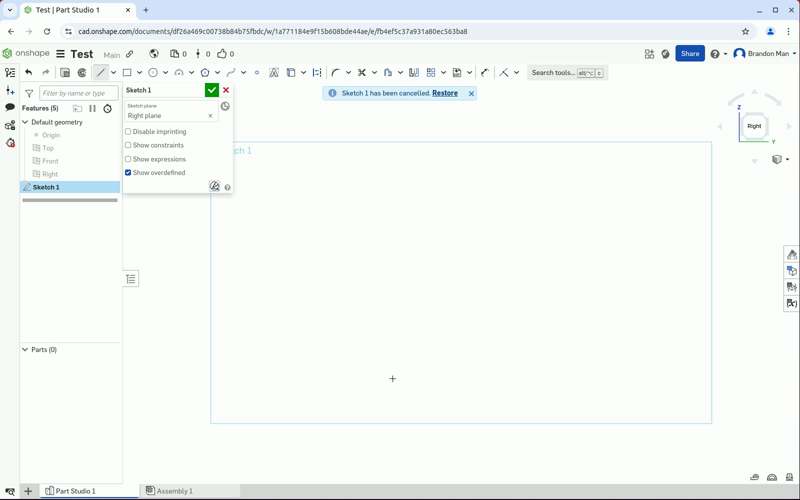
click(392, 378)
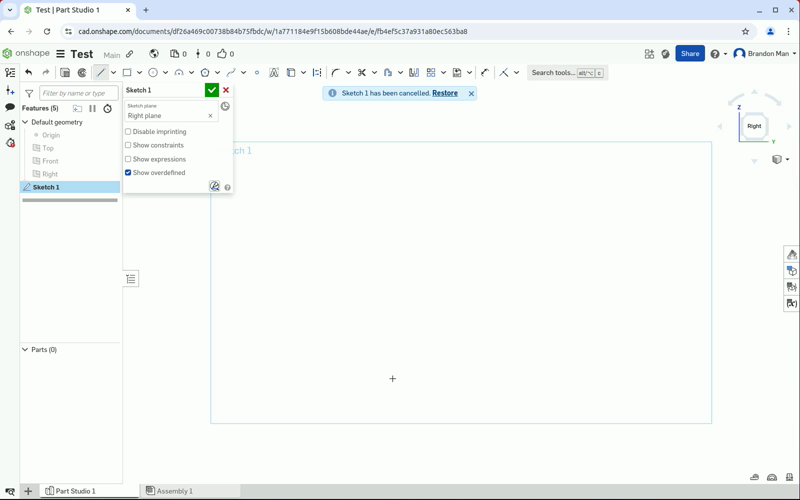
key_up(shift)
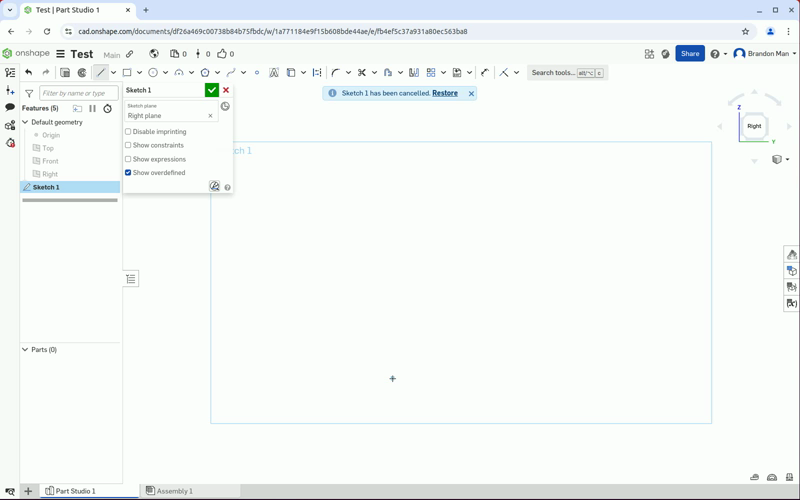
key_down(shift)
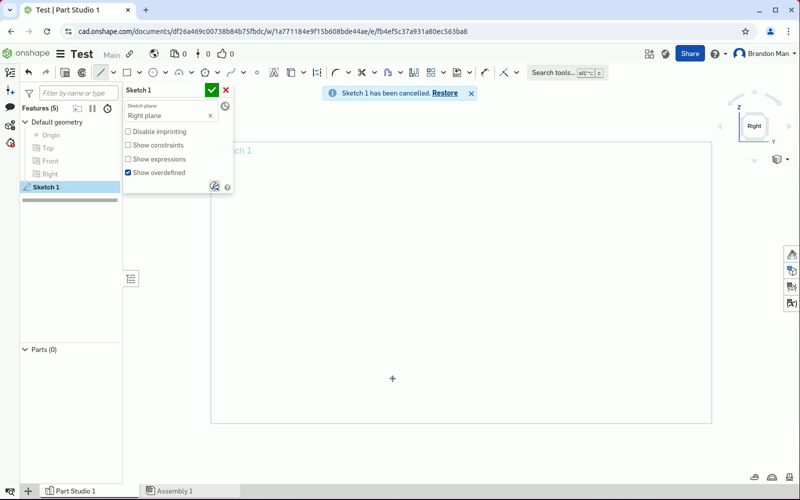
mouse_move(528, 366)
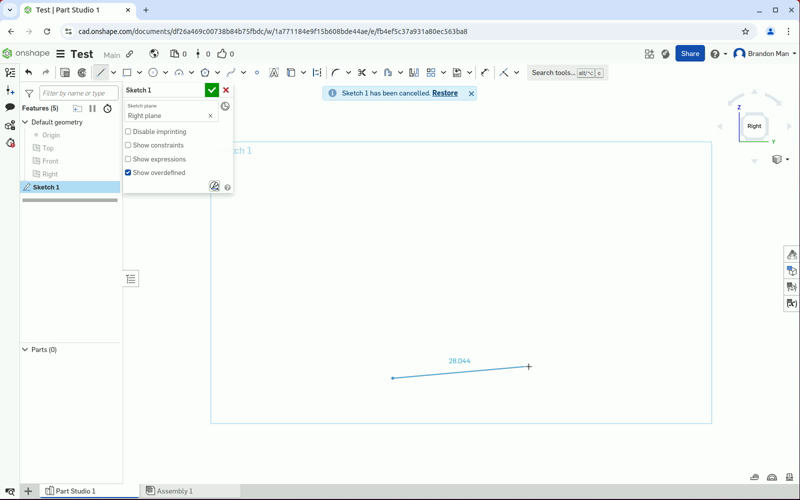
click(528, 366)
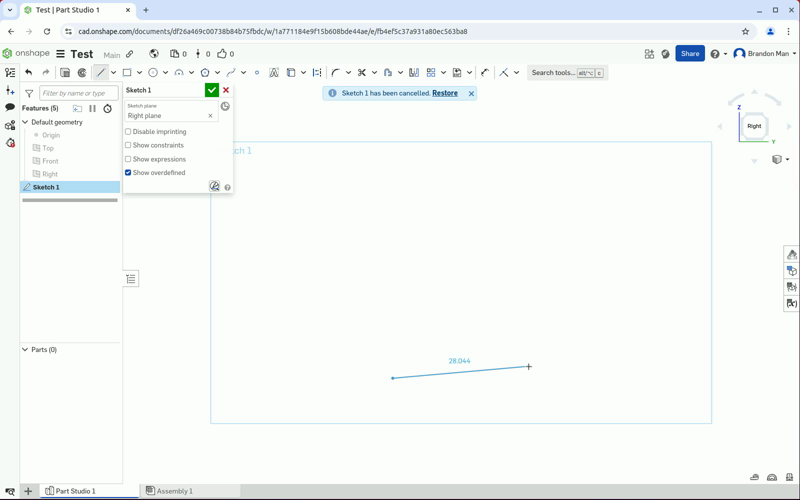
key_up(shift)
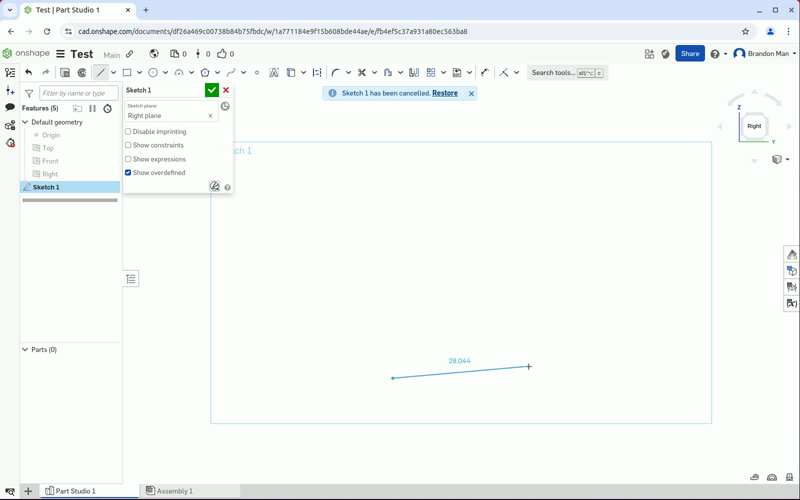
key_down(shift)
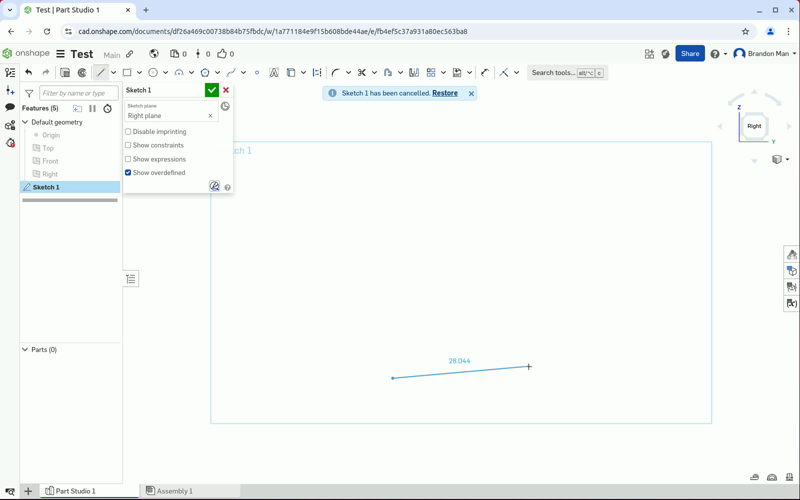
mouse_move(528, 283)
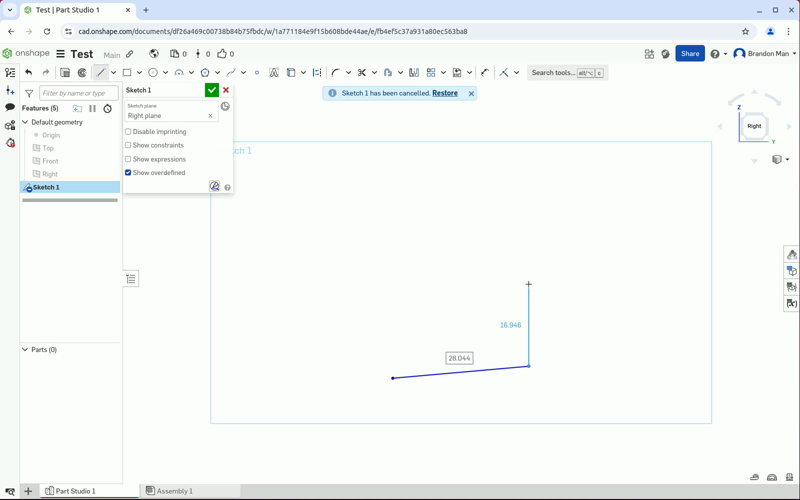
click(528, 283)
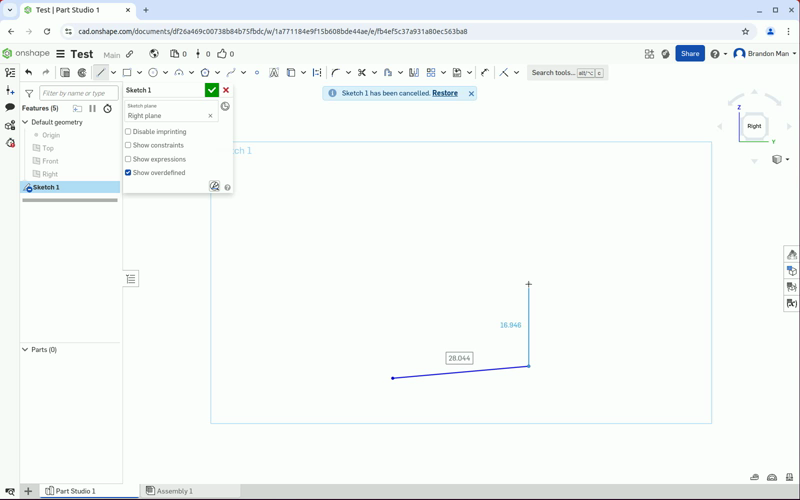
key_up(shift)
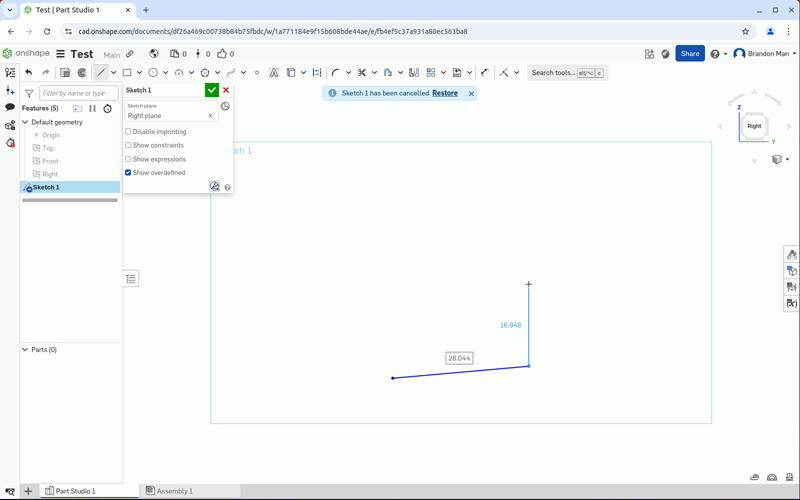
key_down(shift)
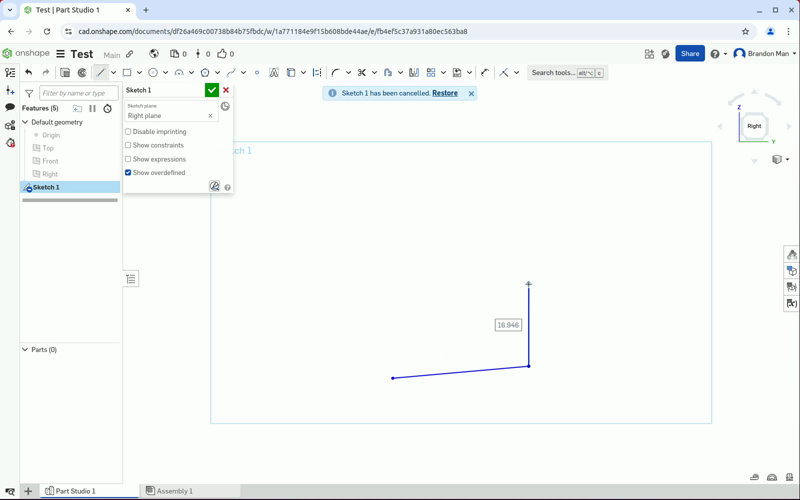
mouse_move(392, 283)
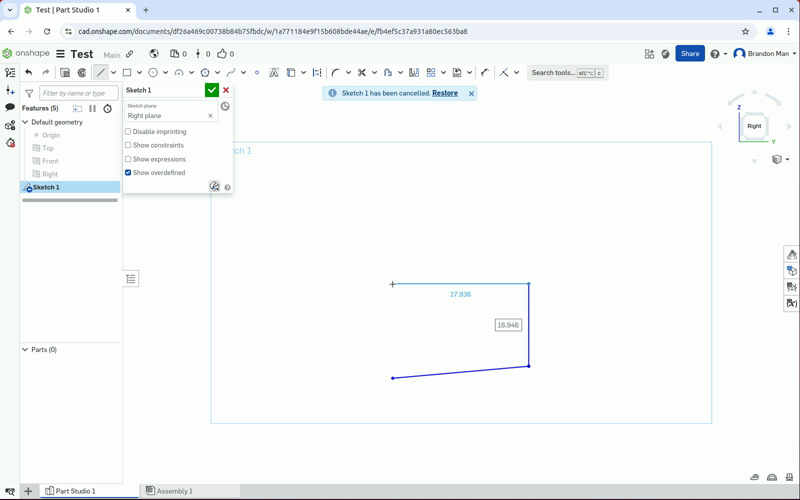
click(392, 283)
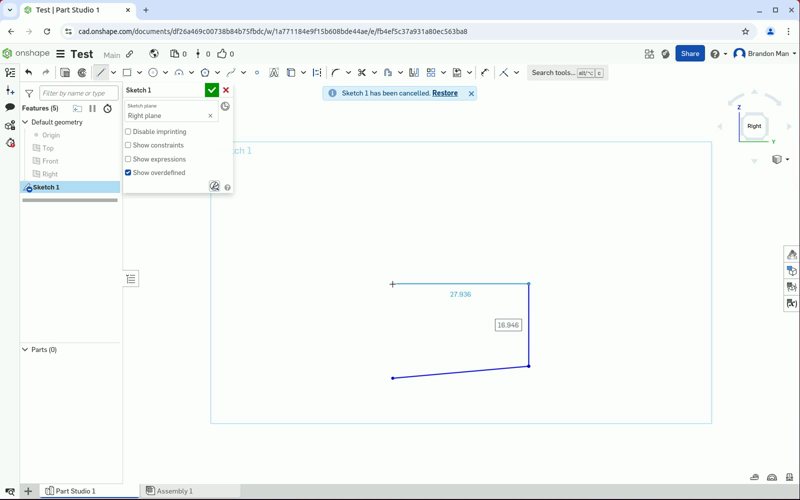
key_up(shift)
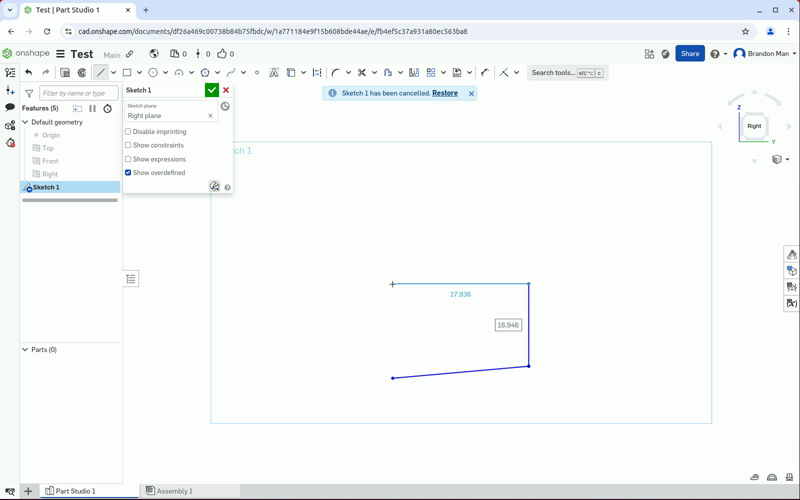
key_down(shift)
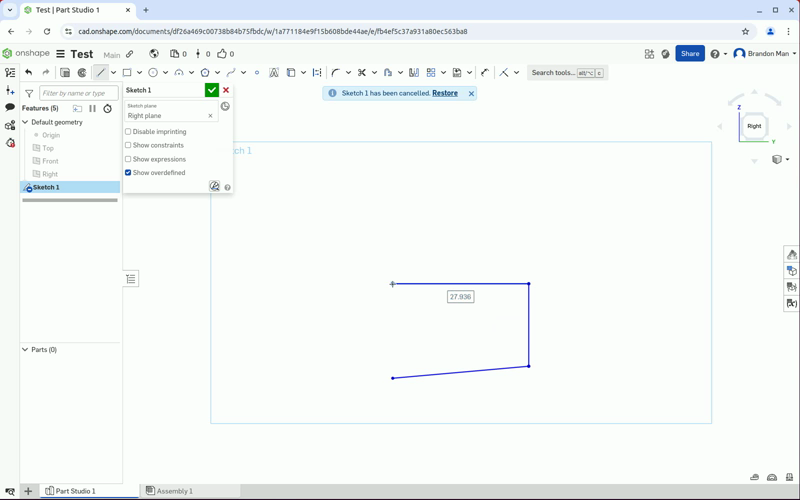
mouse_move(392, 378)
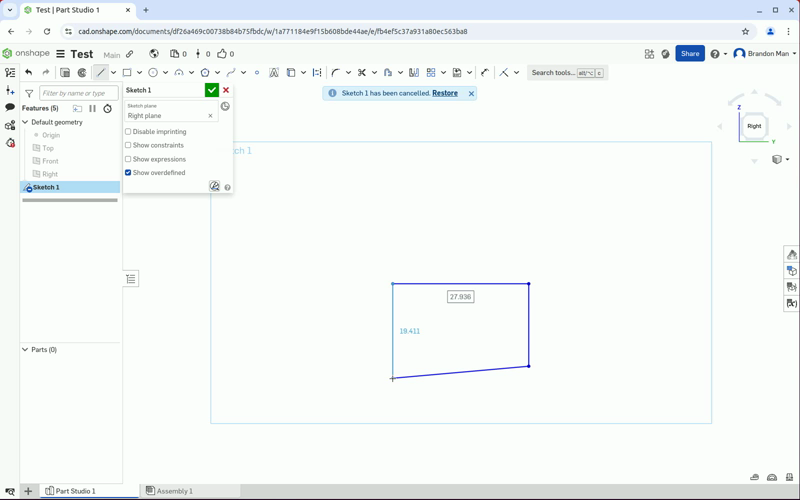
key_up(shift)
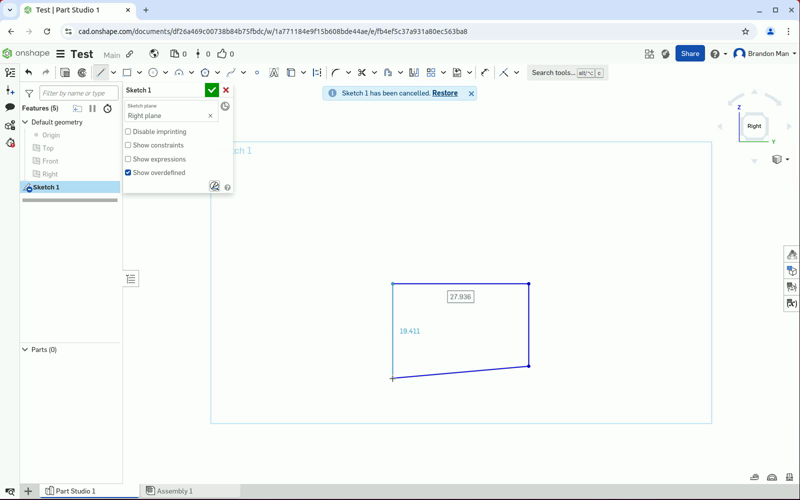
click(392, 378)
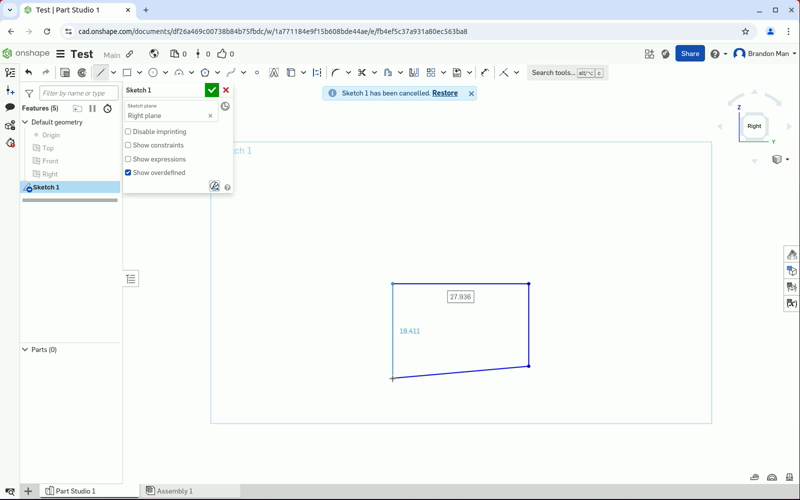
key(esc)
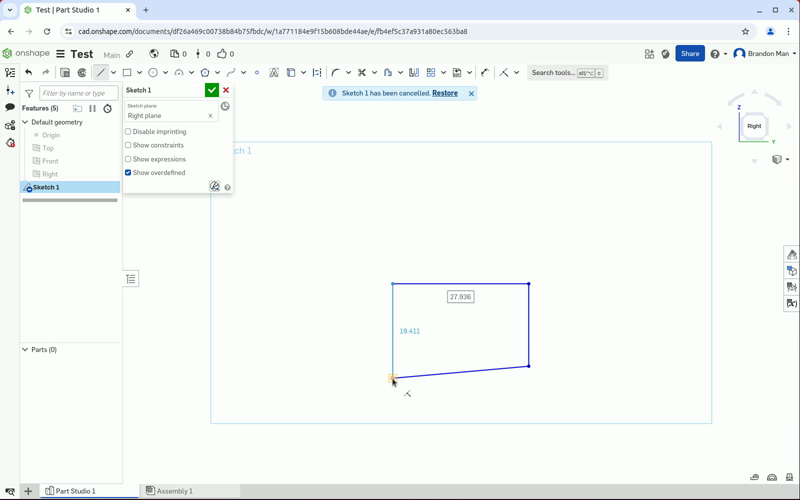
mouse_move(432, 354)
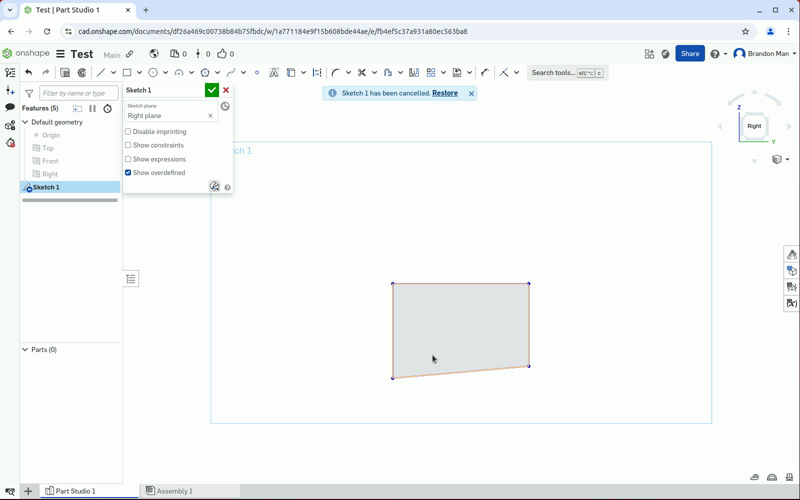
click(432, 354)
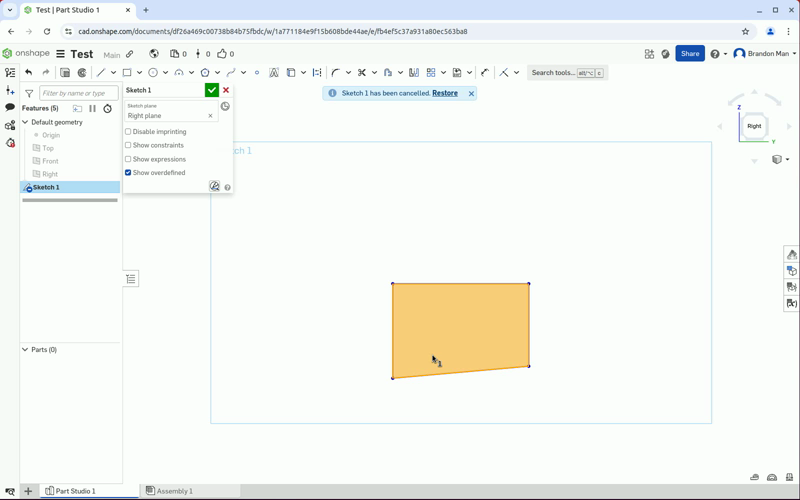
mouse_move(73, 352)
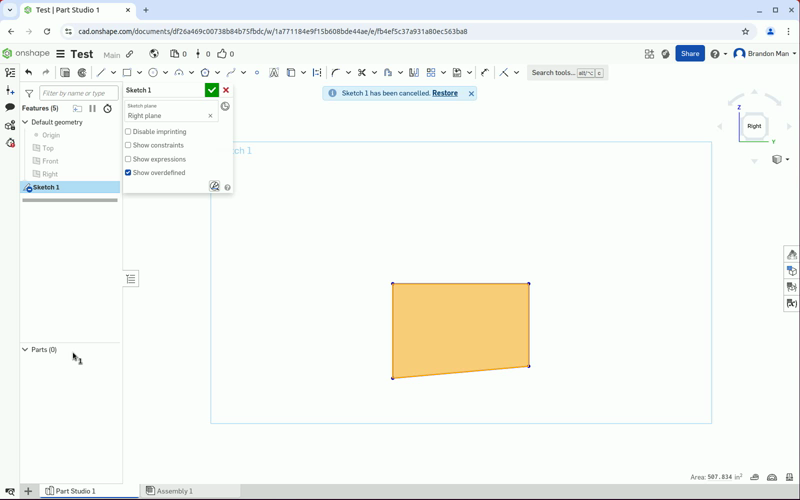
key(shift+y)
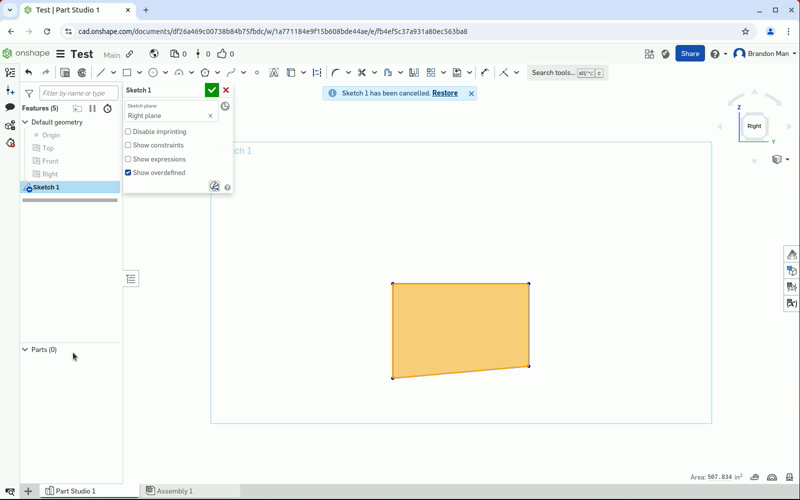
key(shift+e)
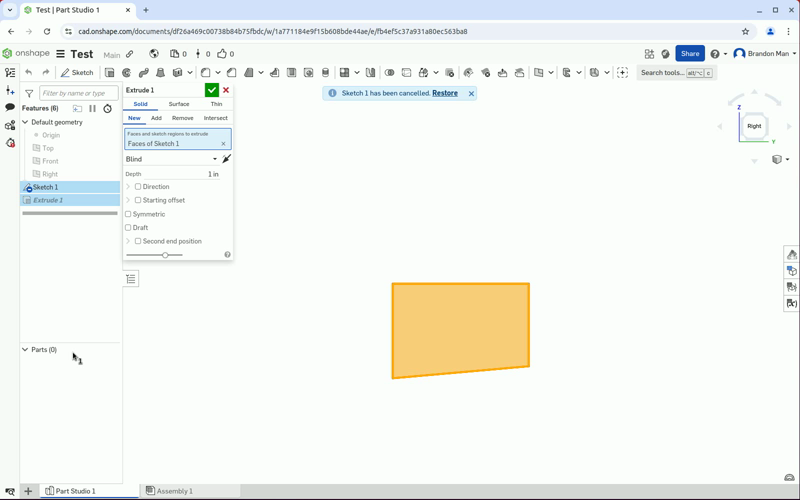
mouse_move(143, 106)
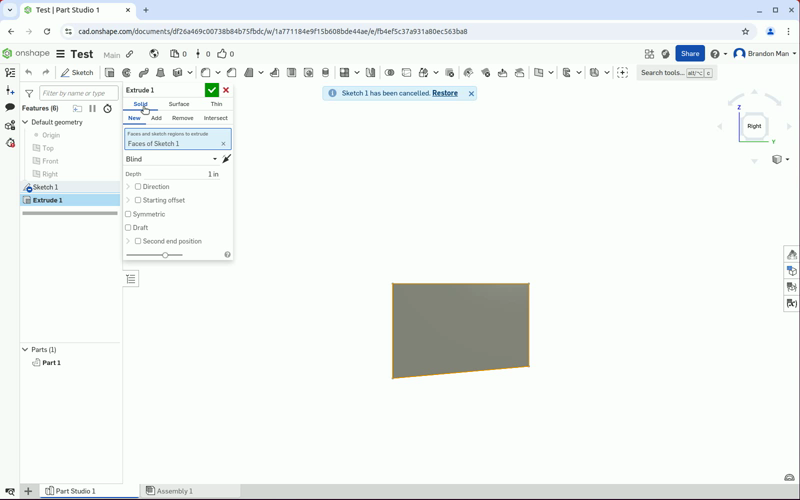
click(143, 106)
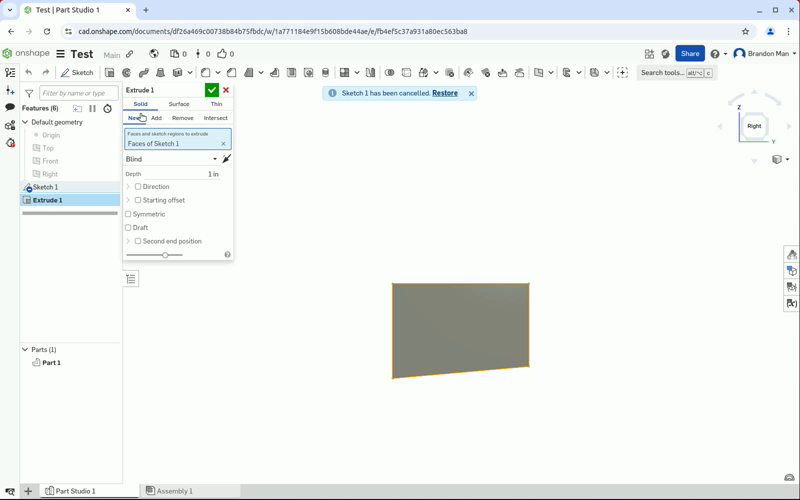
mouse_move(137, 120)
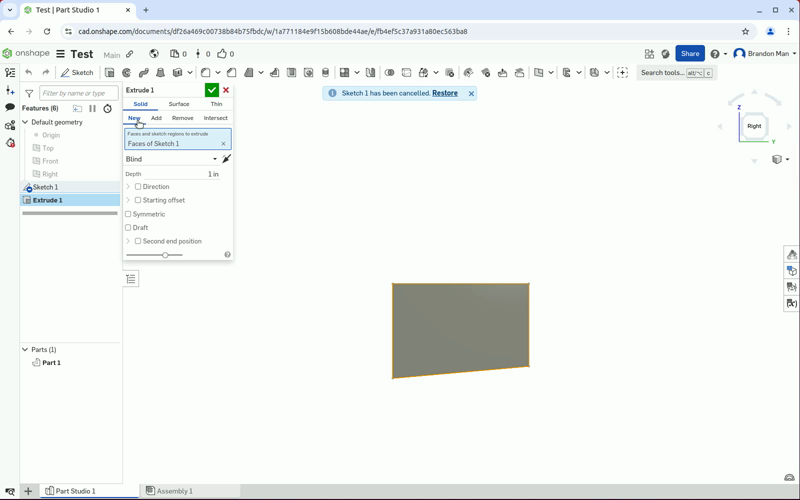
click(137, 120)
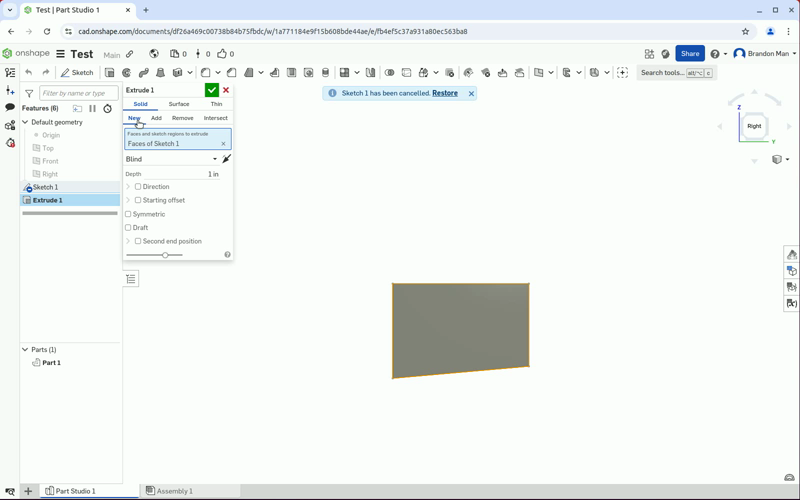
key(tab, 4)
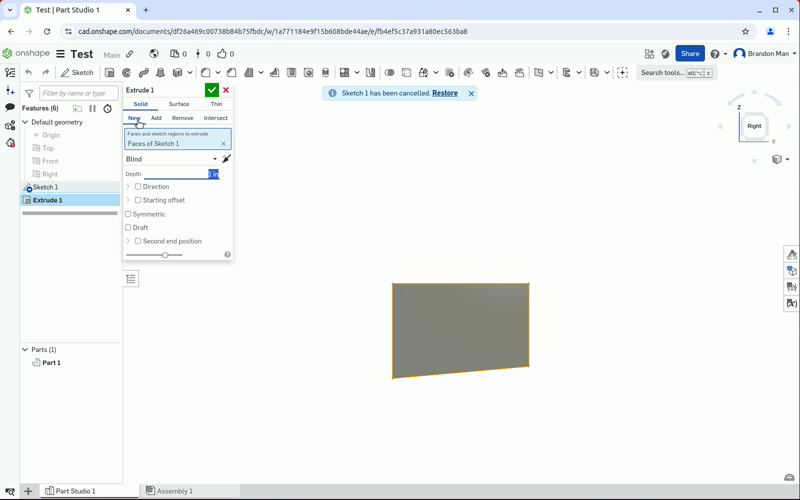
text(3.852)
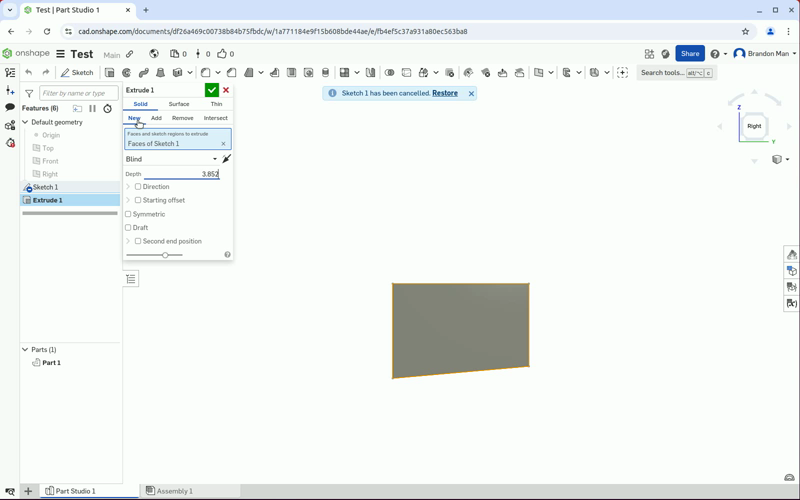
key(tab, 3)
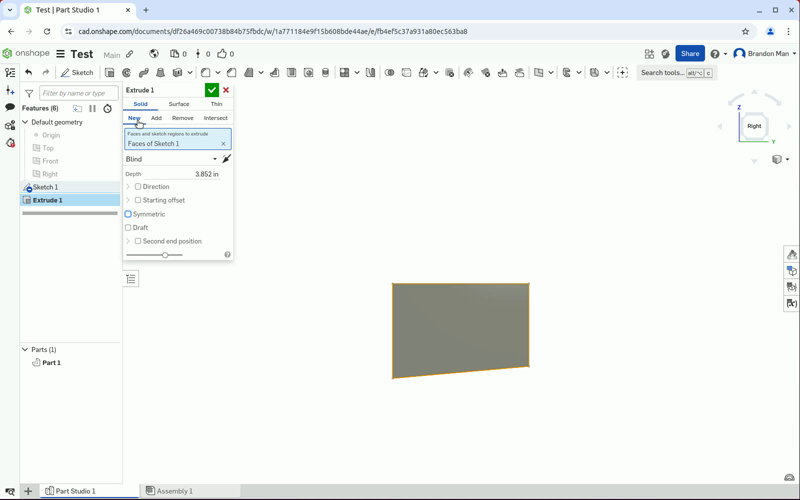
key(space)
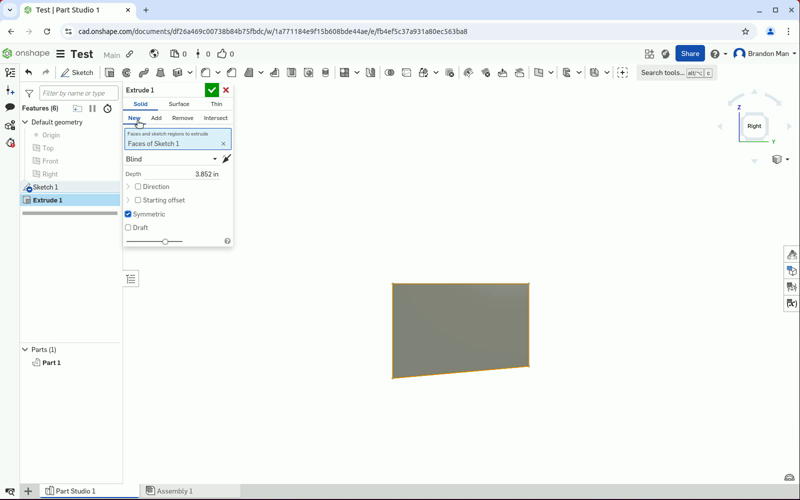
key(enter)
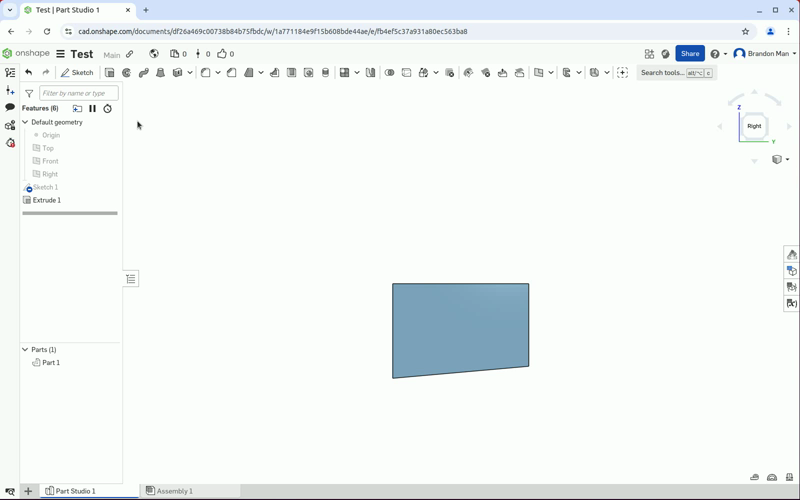
key(shift+h)
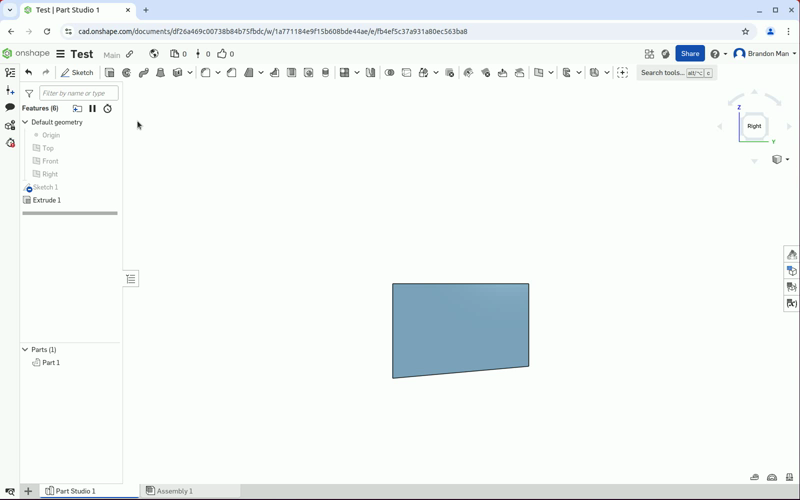
key(shift+h)
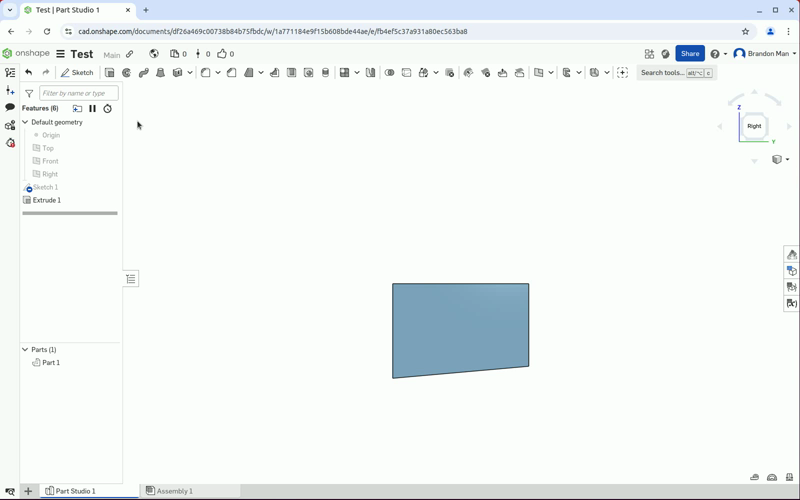
mouse_move(73, 189)
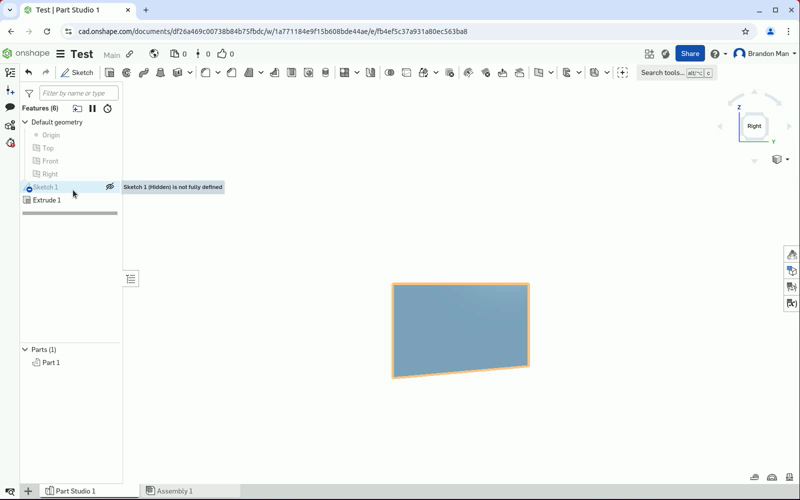
click(73, 189)
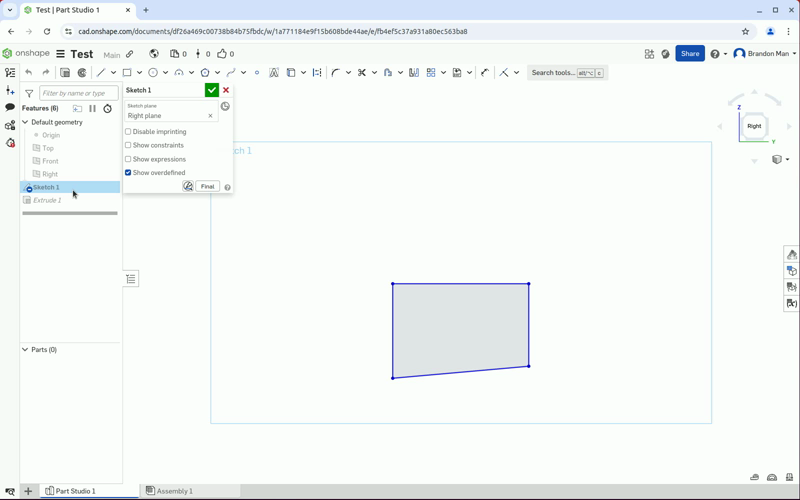
mouse_move(229, 92)
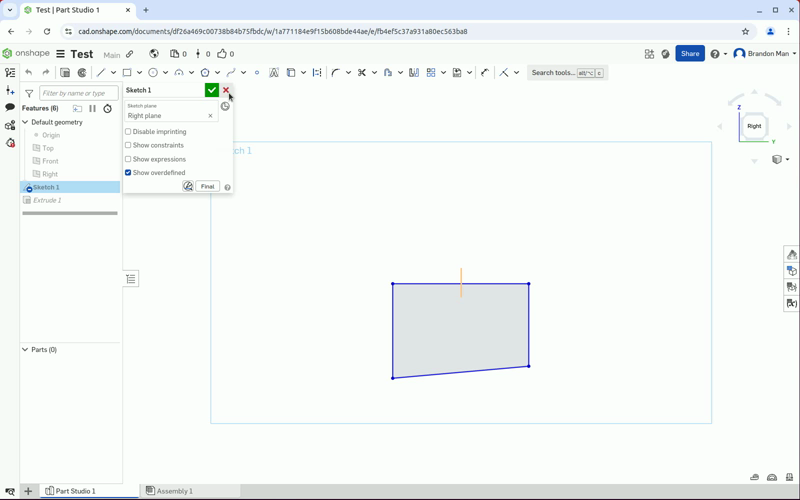
click(229, 92)
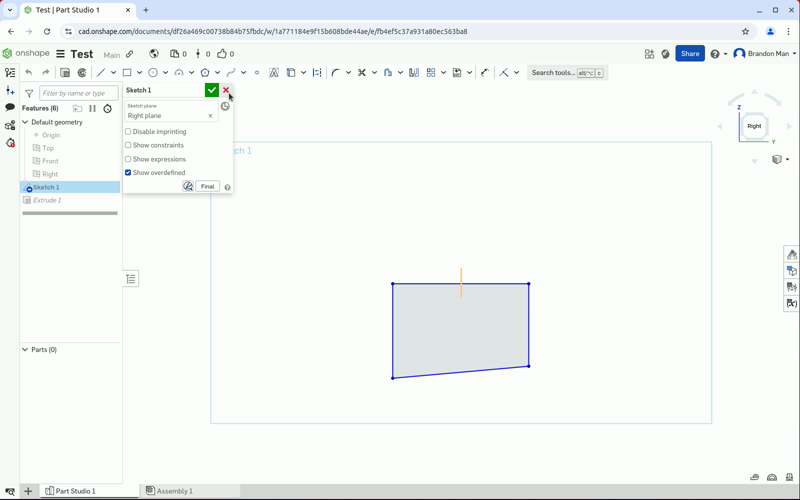
key(shift+s)
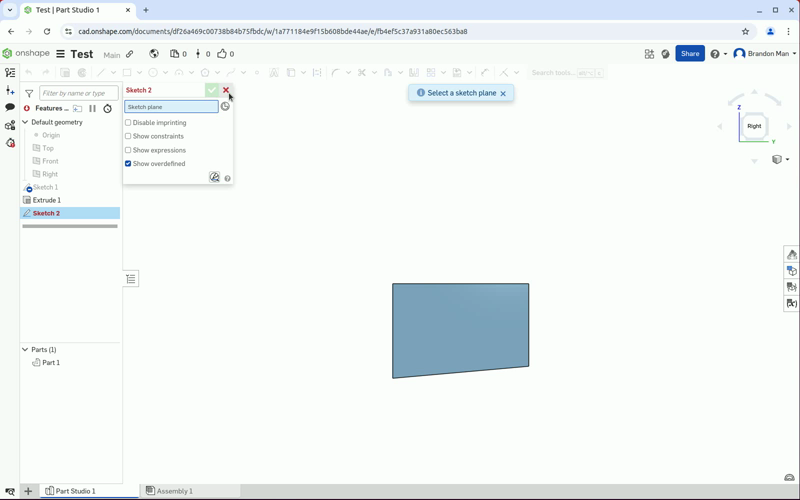
mouse_move(73, 176)
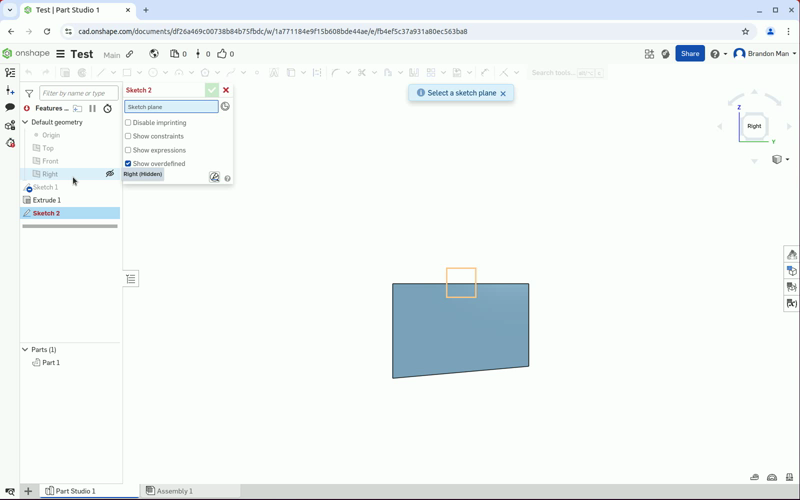
click(73, 176)
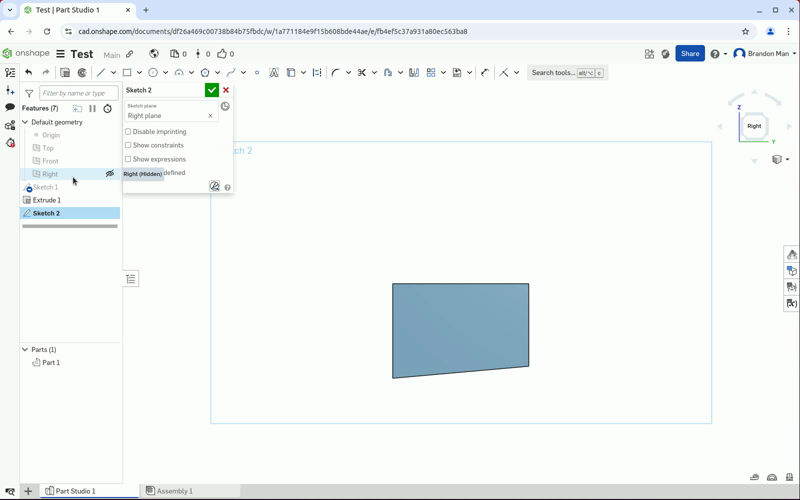
mouse_move(73, 352)
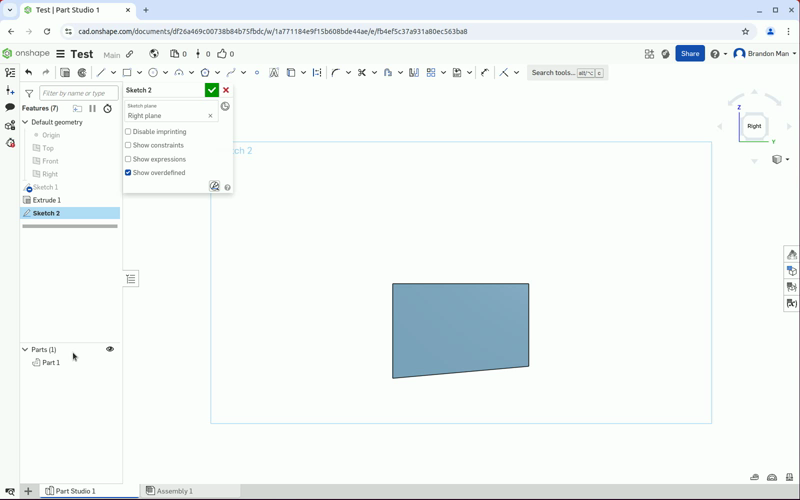
key(y)
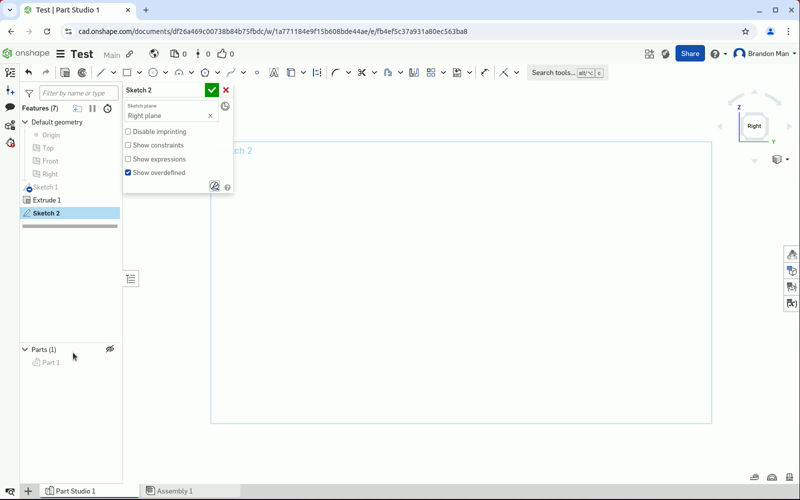
key(l)
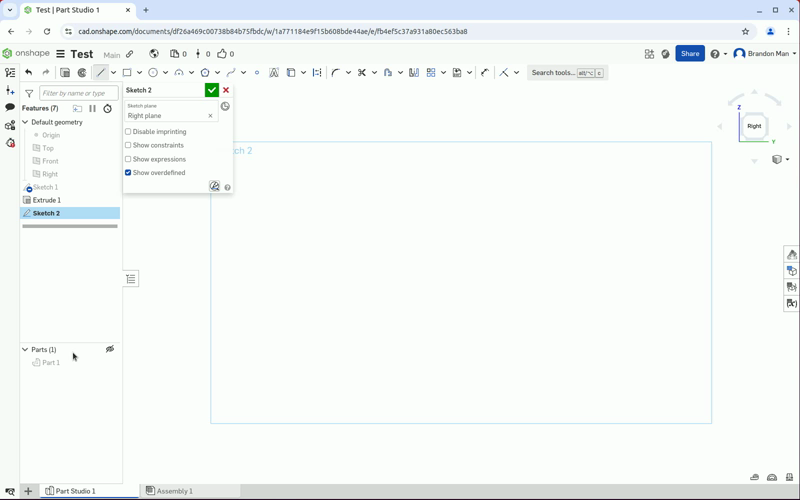
key_down(shift)
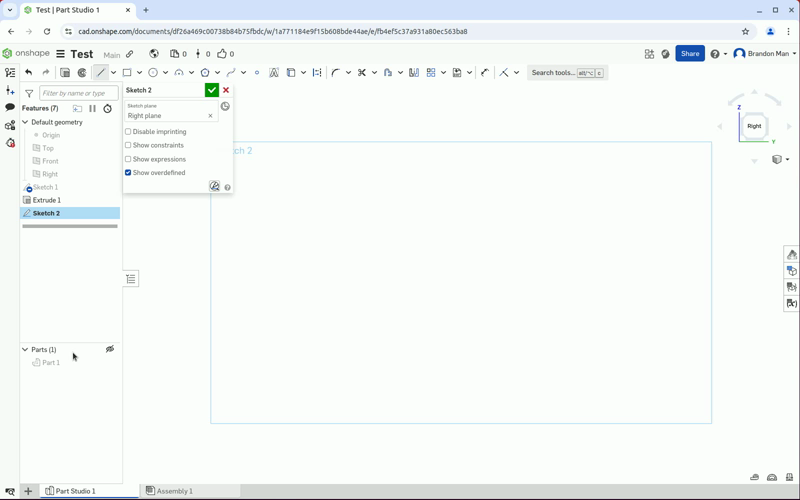
mouse_move(392, 378)
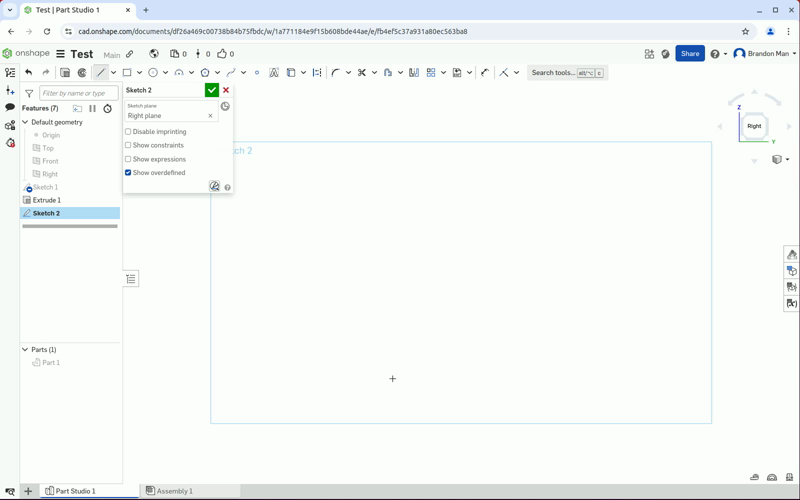
click(392, 378)
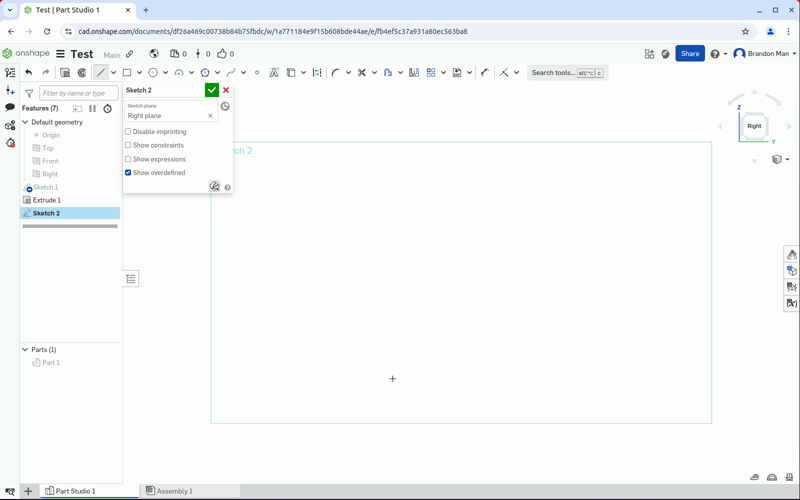
key_up(shift)
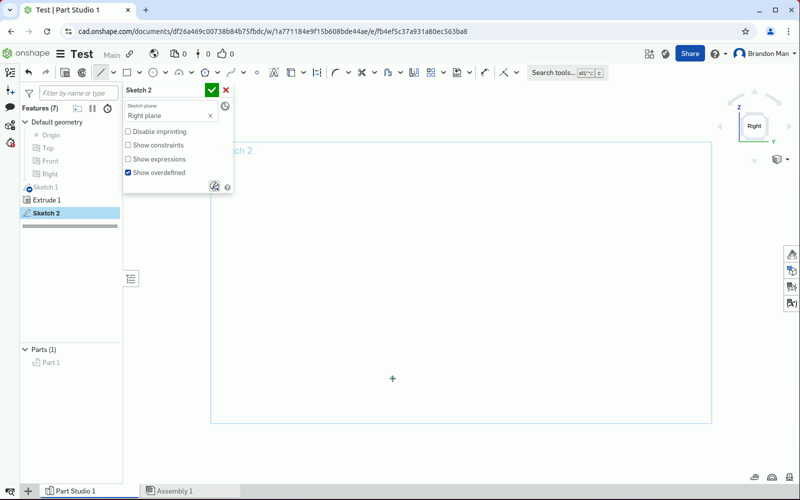
key_down(shift)
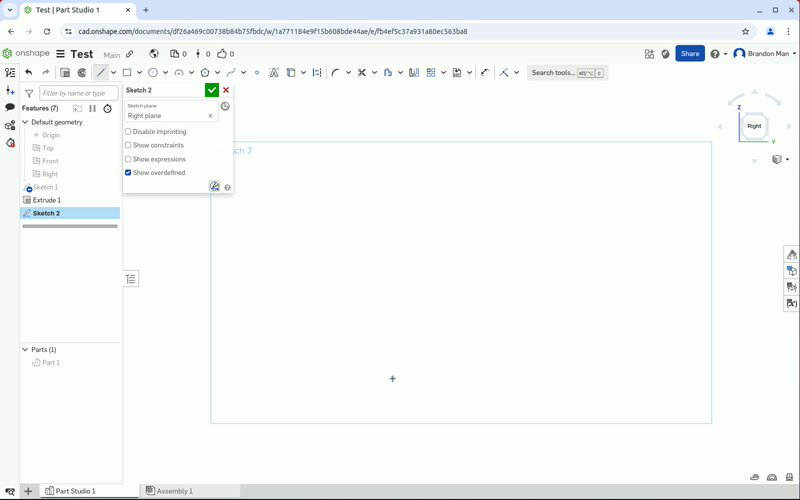
mouse_move(422, 378)
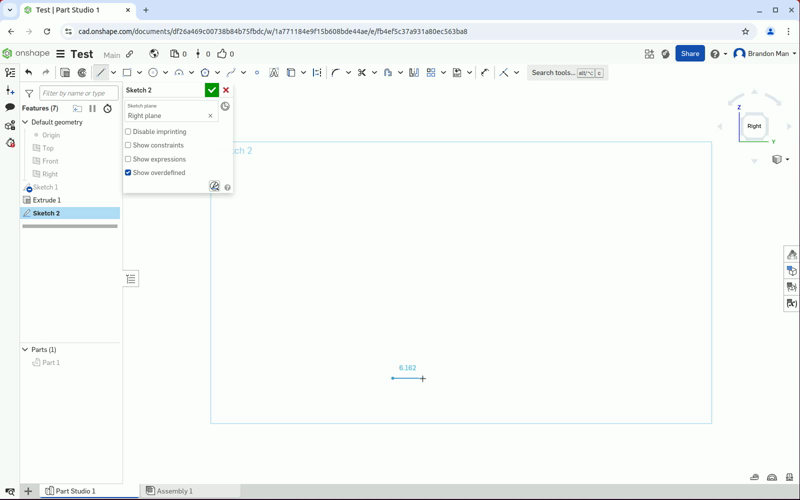
mouse_move(394, 396)
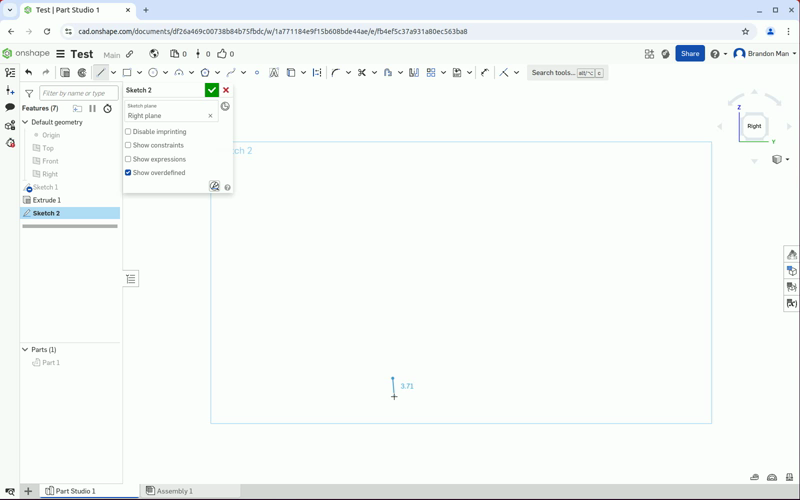
click(394, 396)
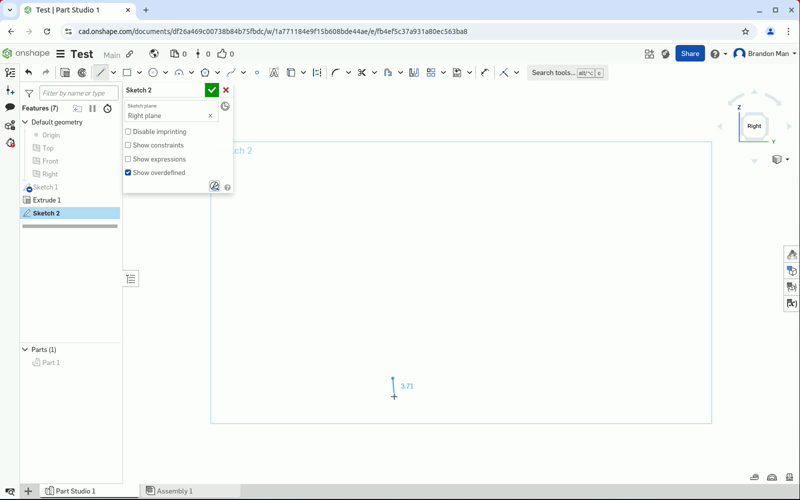
key_up(shift)
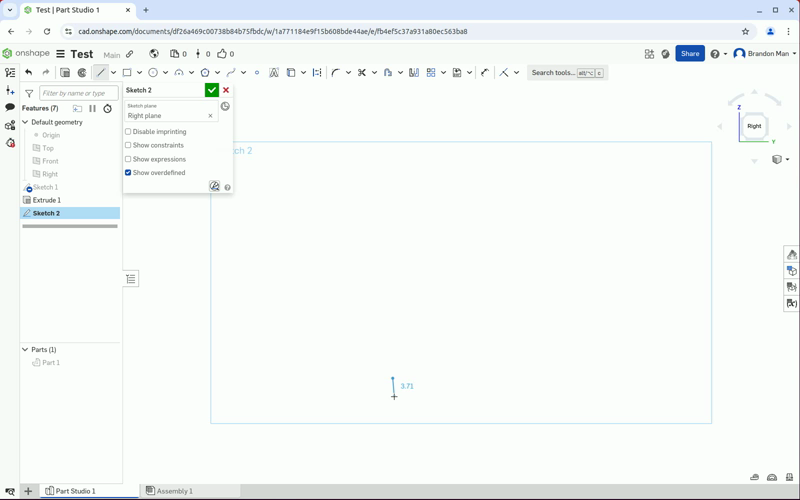
key_down(shift)
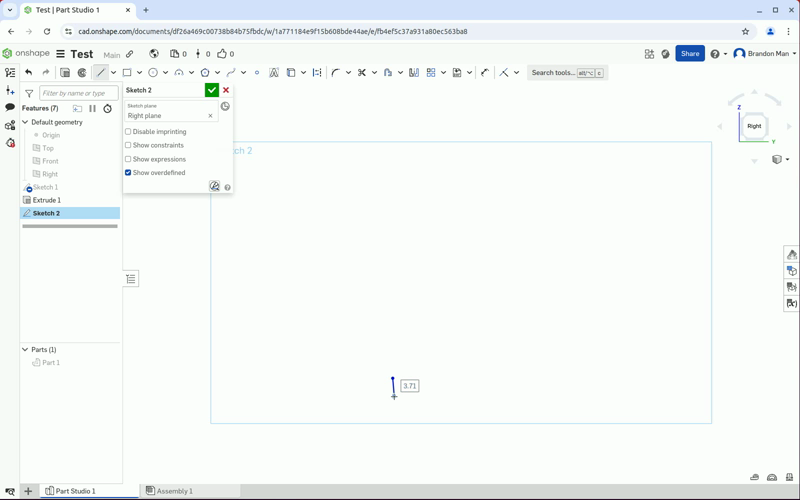
mouse_move(424, 396)
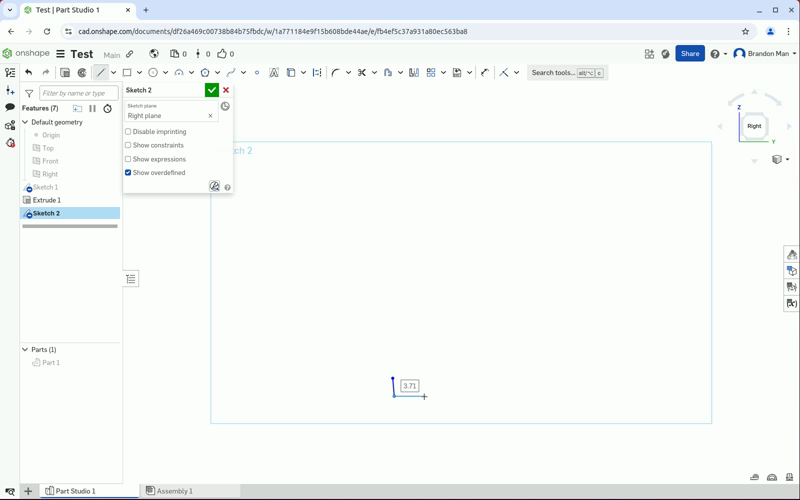
mouse_move(426, 393)
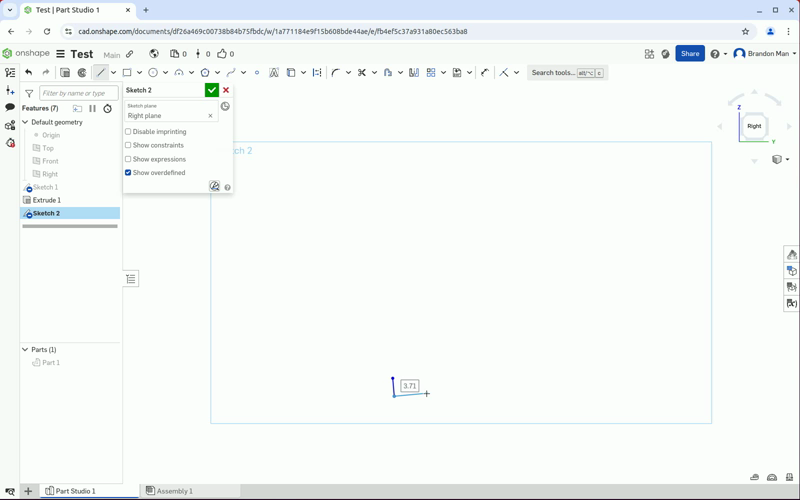
click(426, 393)
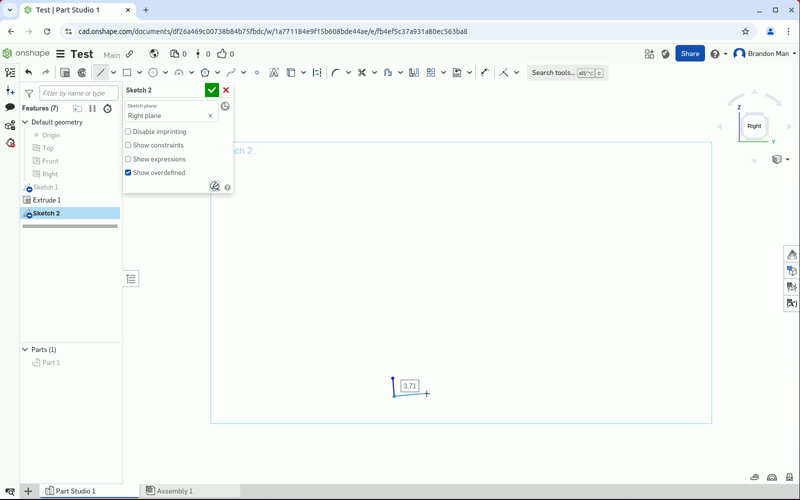
key_up(shift)
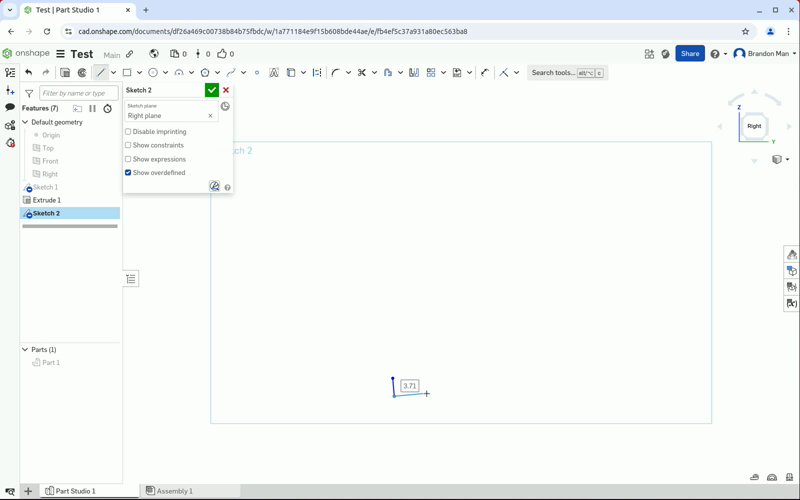
key_down(shift)
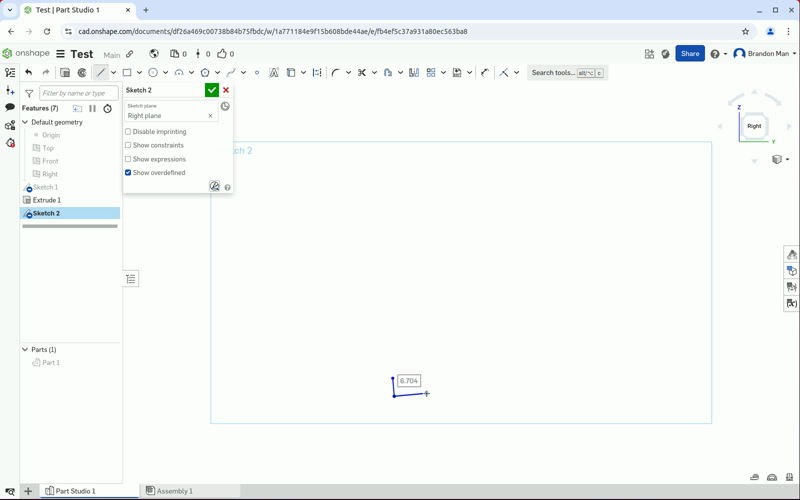
mouse_move(456, 393)
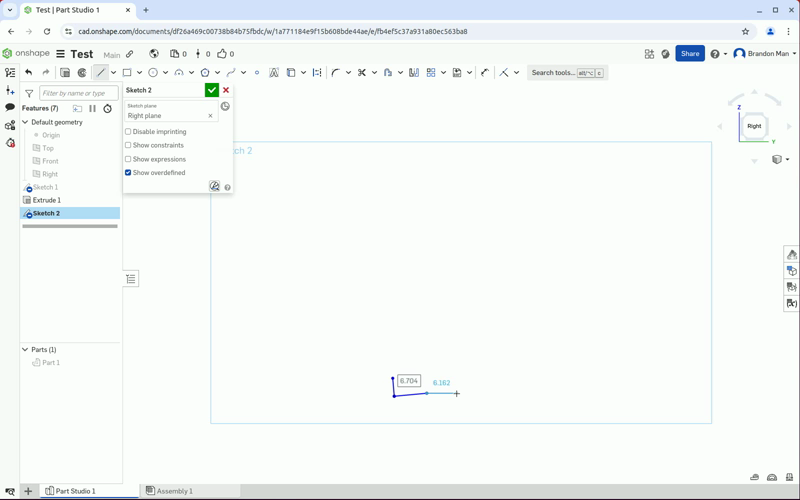
mouse_move(425, 375)
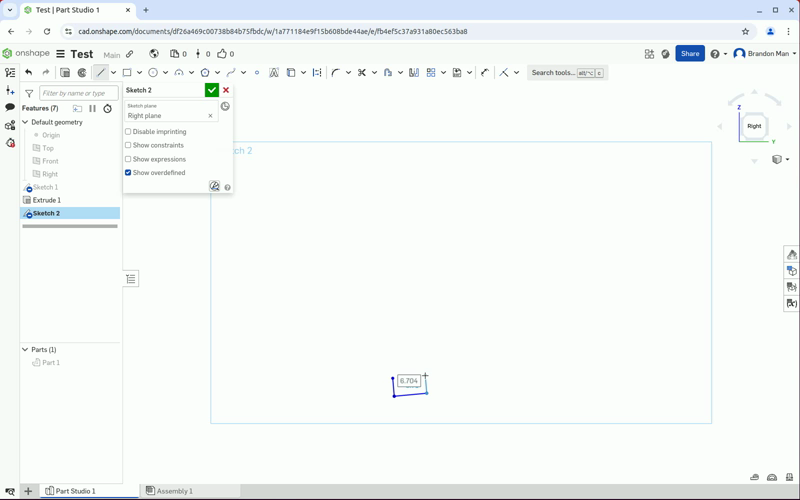
click(425, 375)
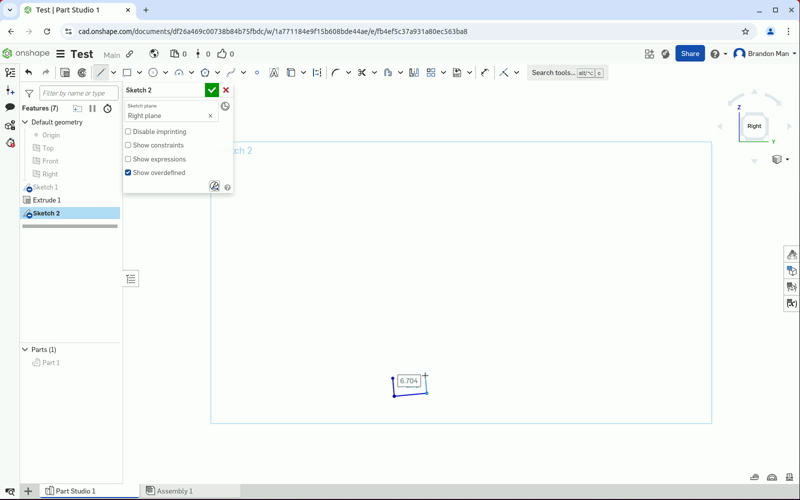
key_up(shift)
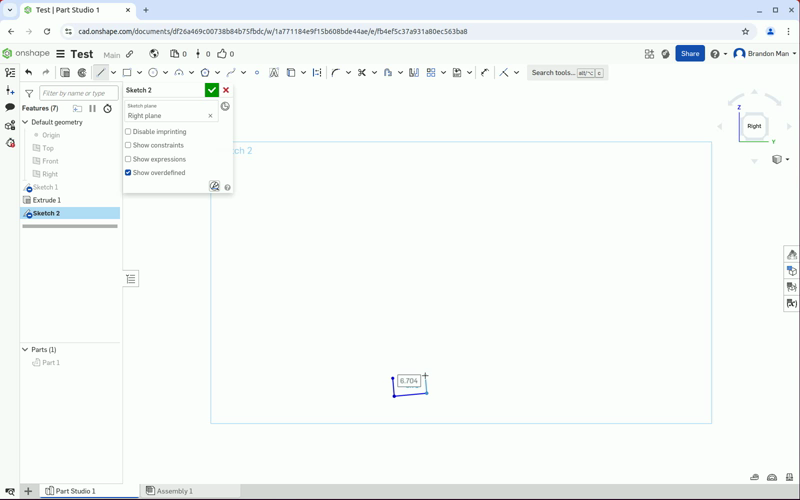
mouse_move(455, 375)
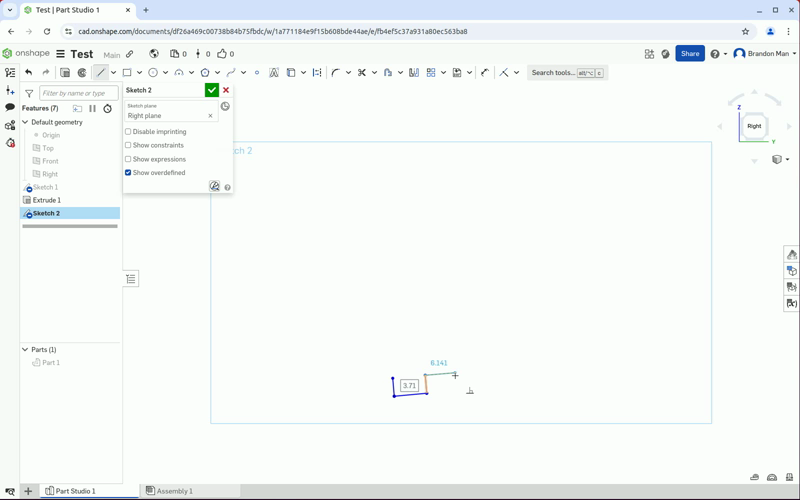
key_down(shift)
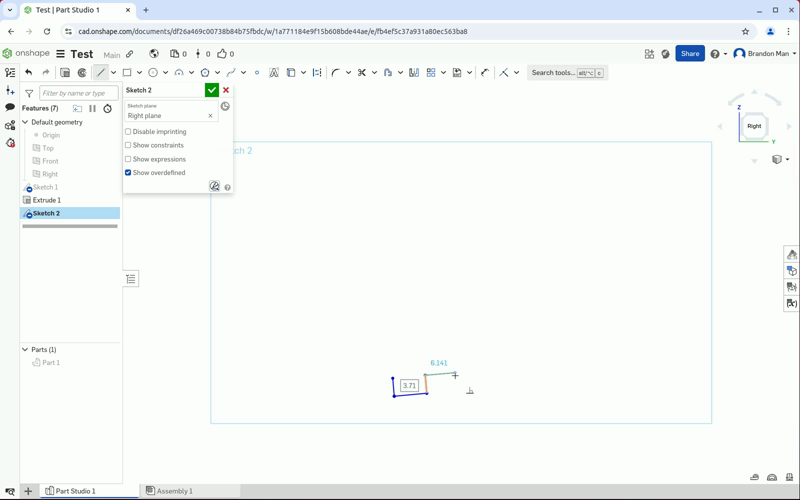
mouse_move(392, 378)
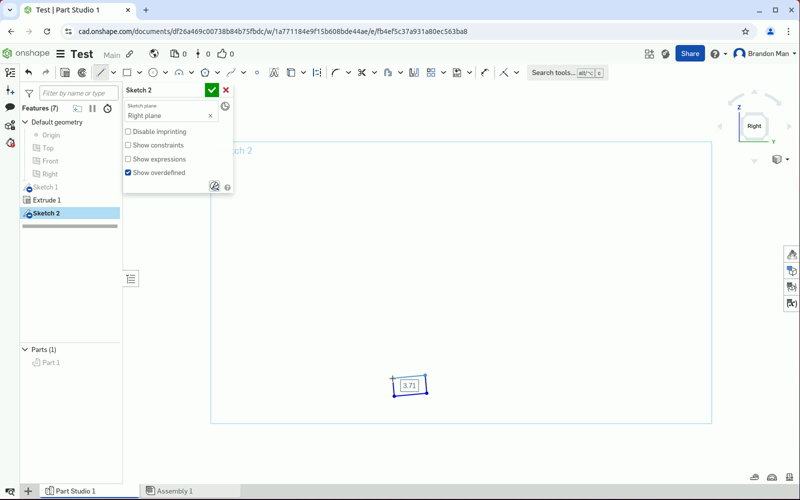
key_up(shift)
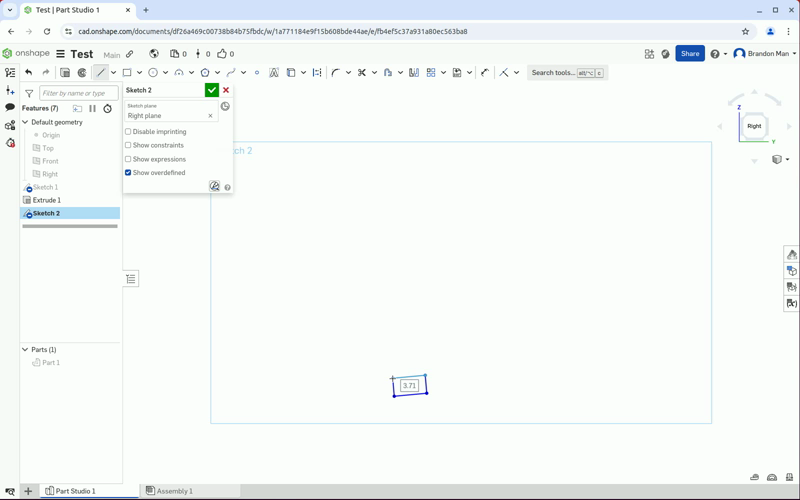
click(392, 378)
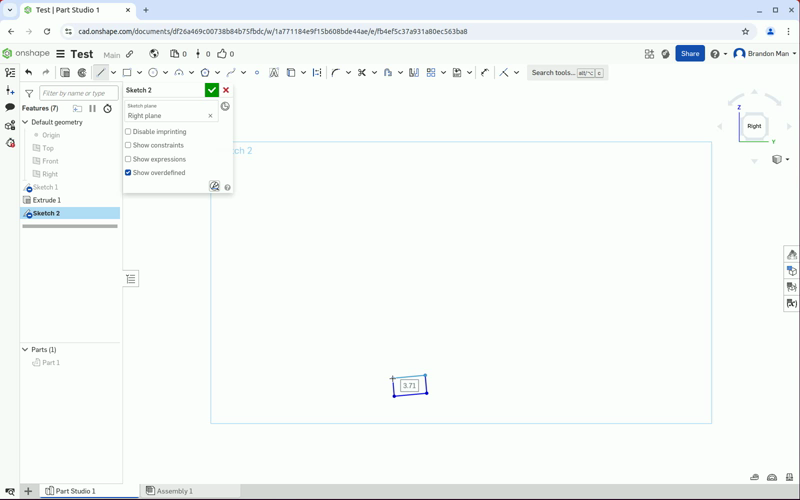
key(esc)
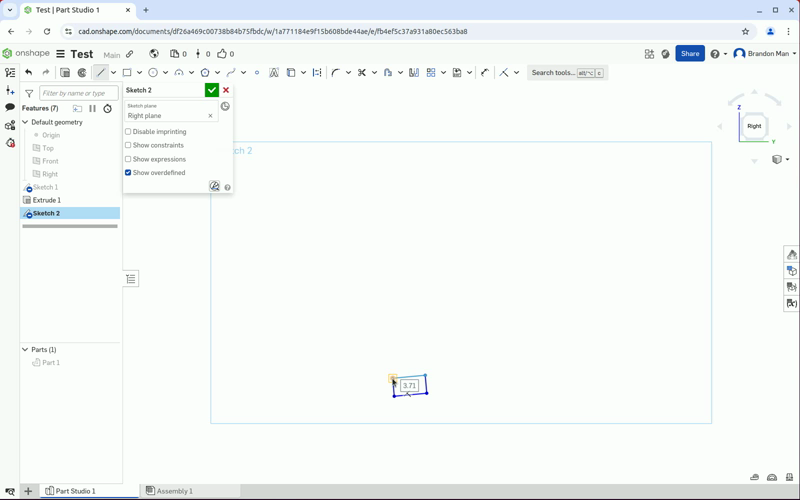
mouse_move(395, 382)
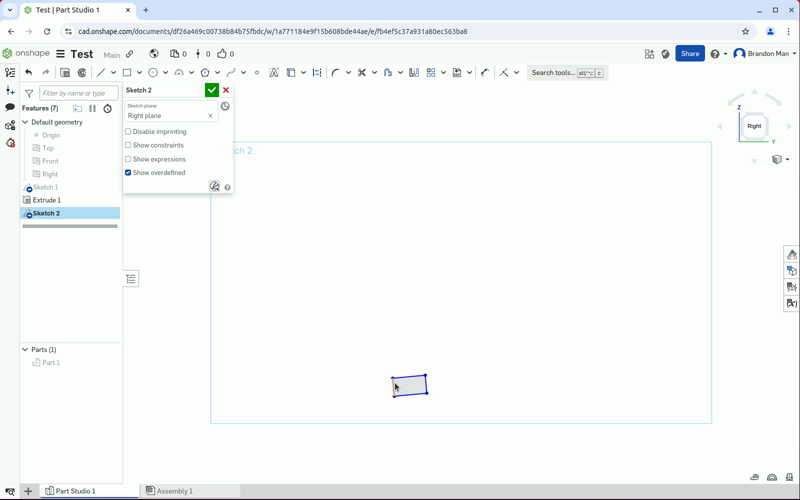
scroll(6)
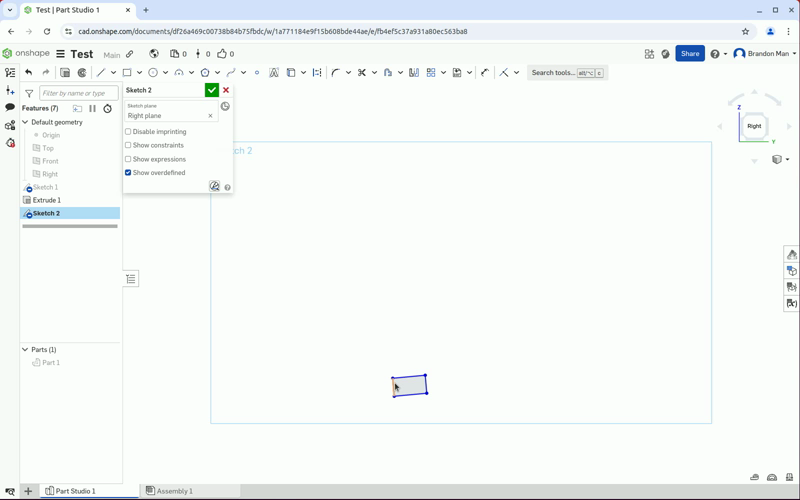
scroll(6)
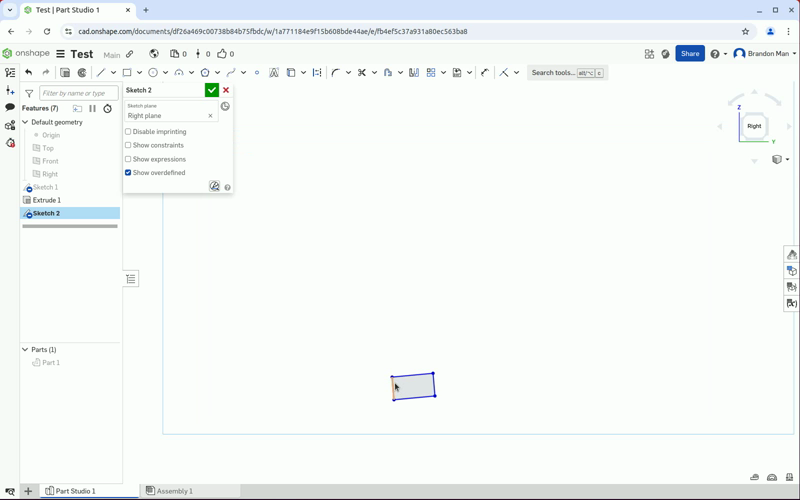
scroll(6)
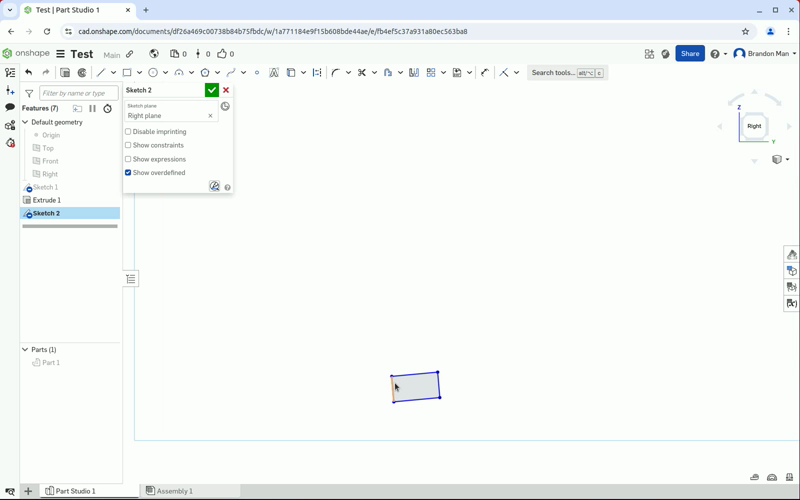
scroll(6)
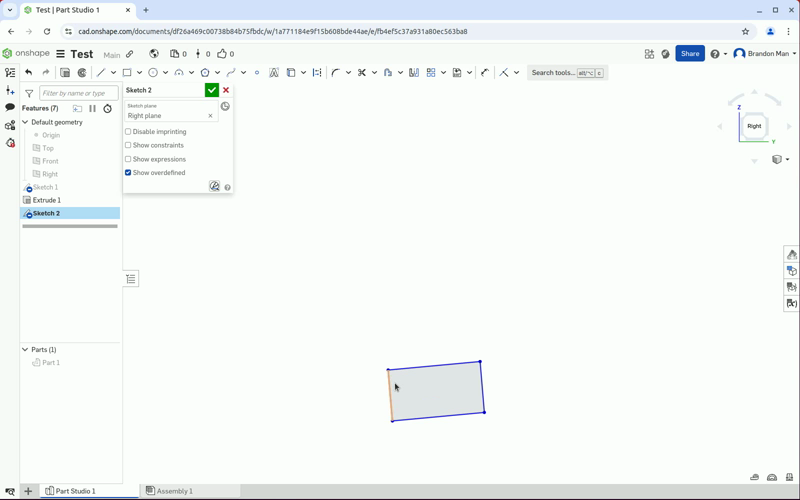
scroll(6)
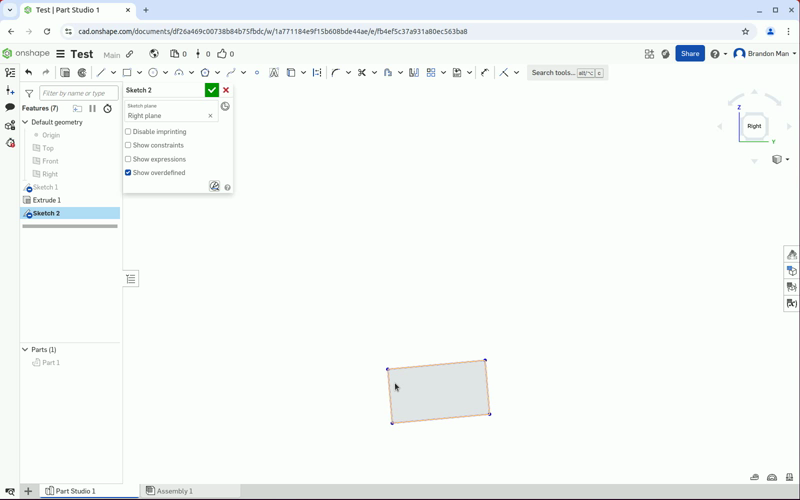
scroll(6)
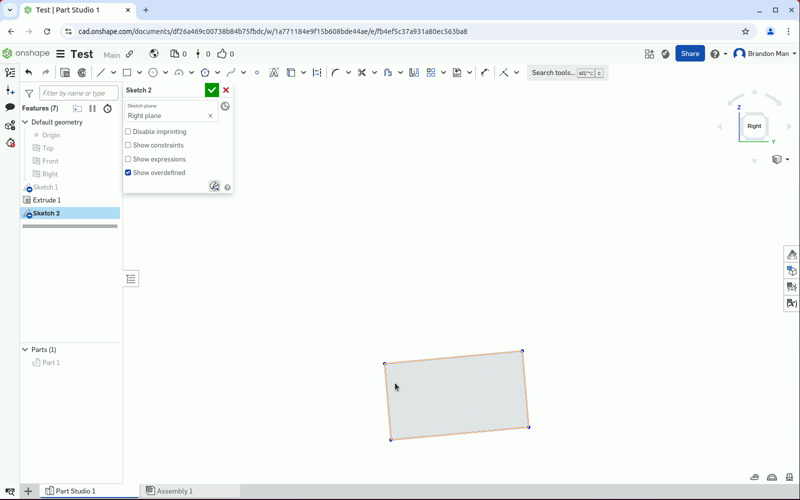
scroll(6)
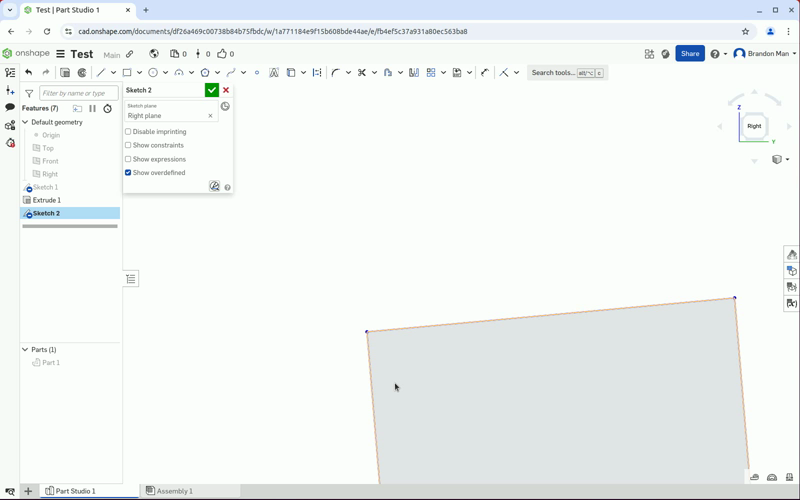
click(395, 382)
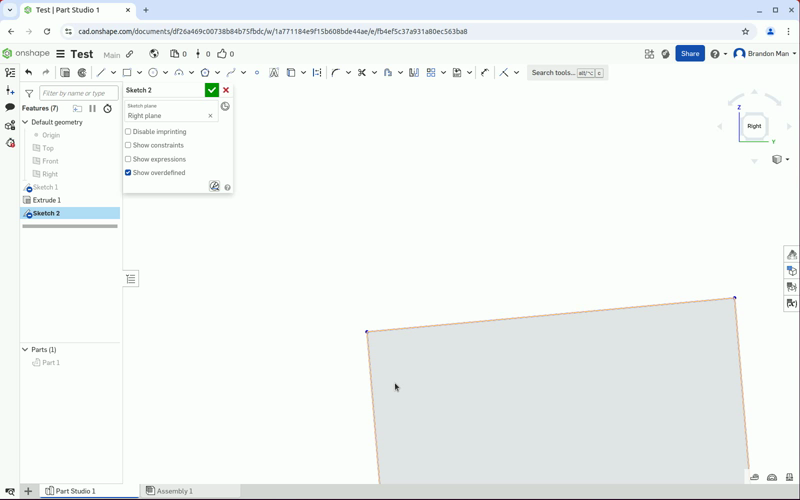
scroll(-6)
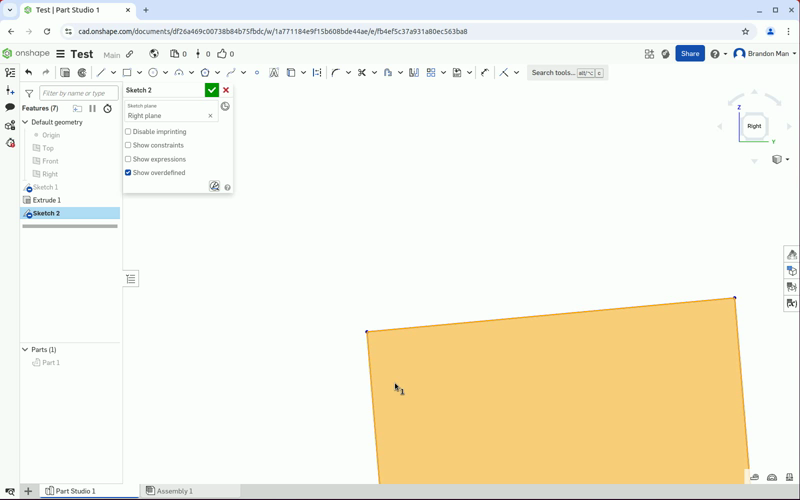
scroll(-6)
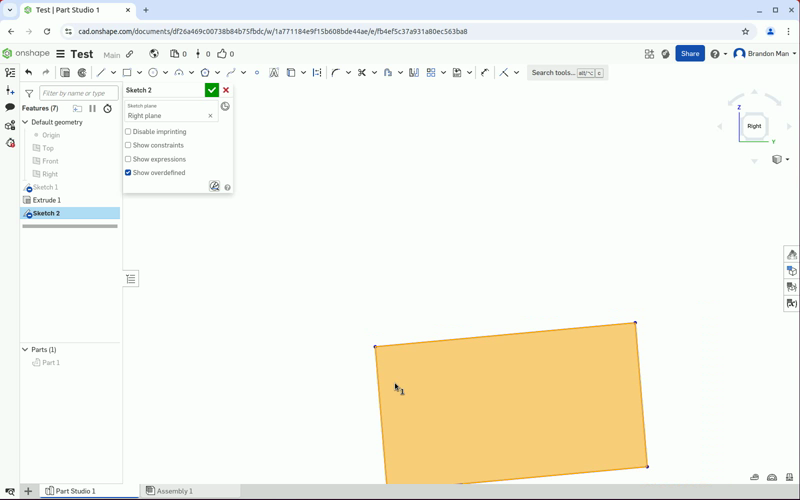
scroll(-6)
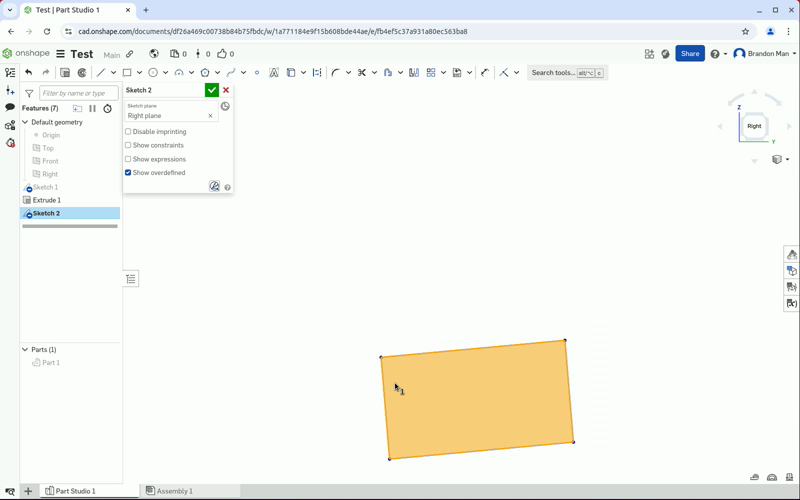
scroll(-6)
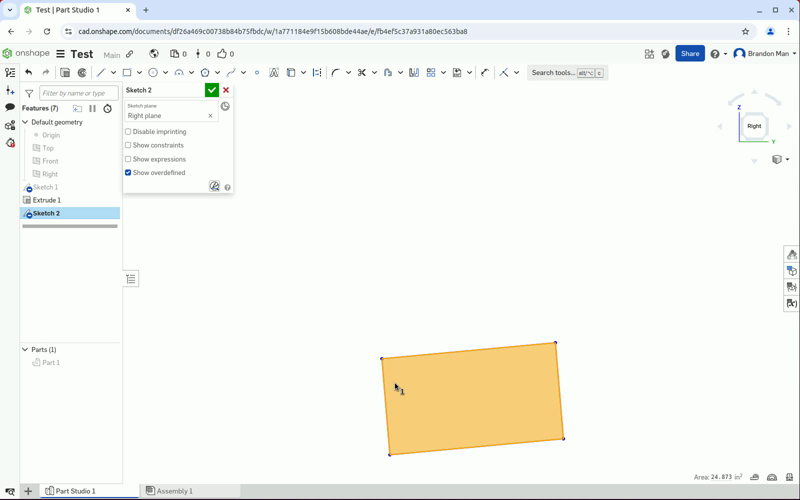
scroll(-6)
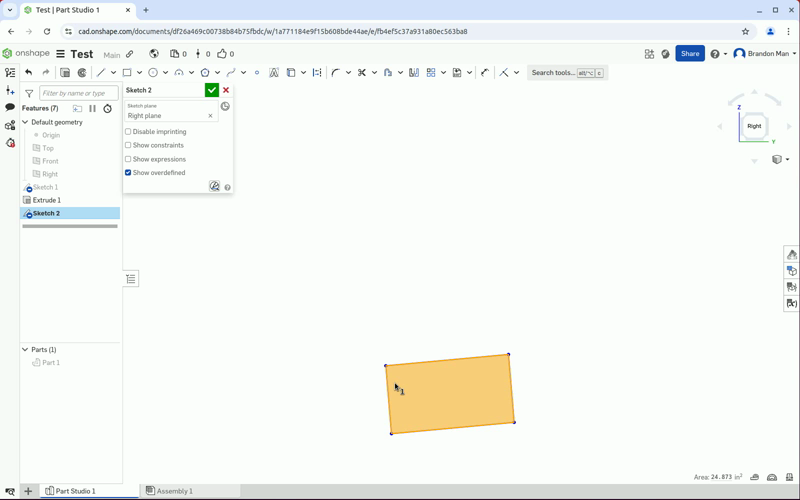
scroll(-6)
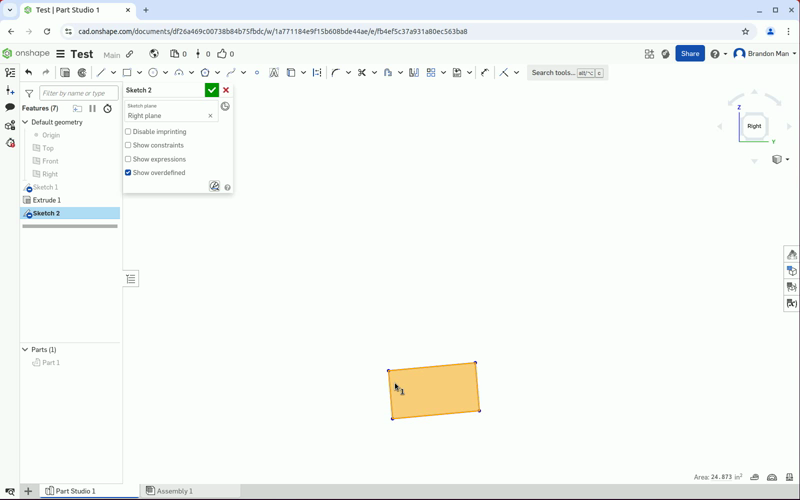
scroll(-6)
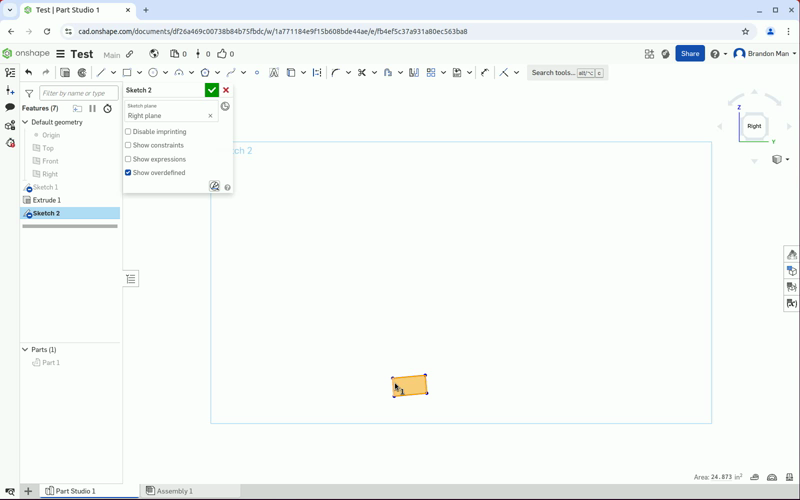
mouse_move(73, 352)
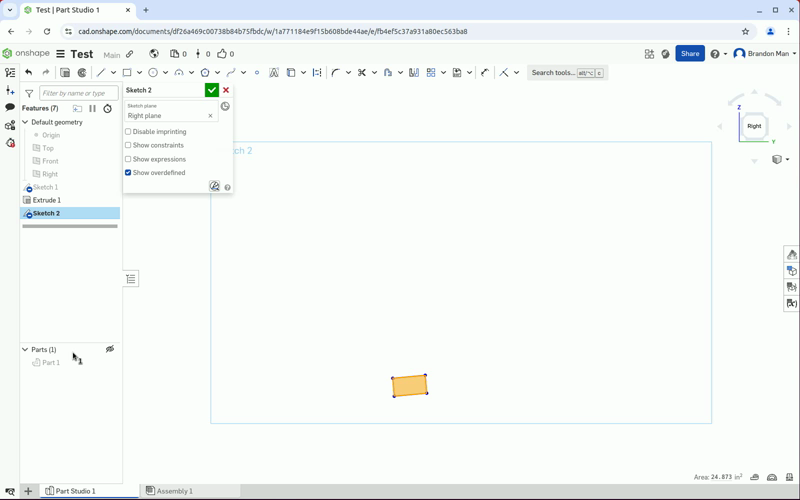
key(shift+y)
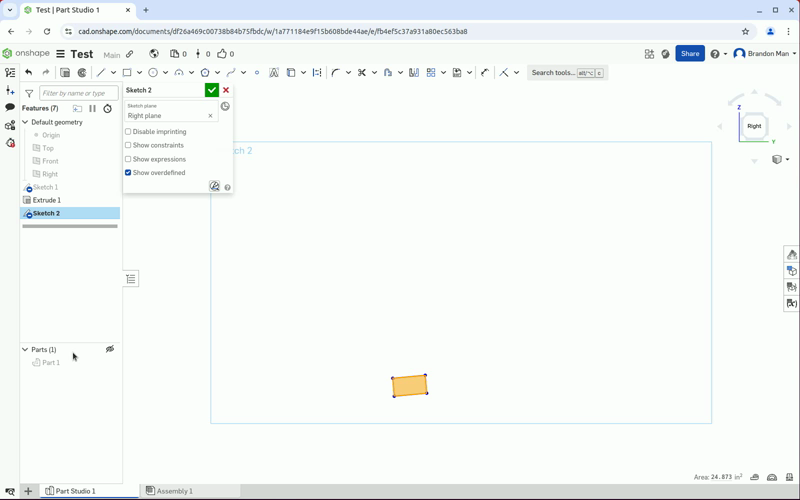
key(shift+e)
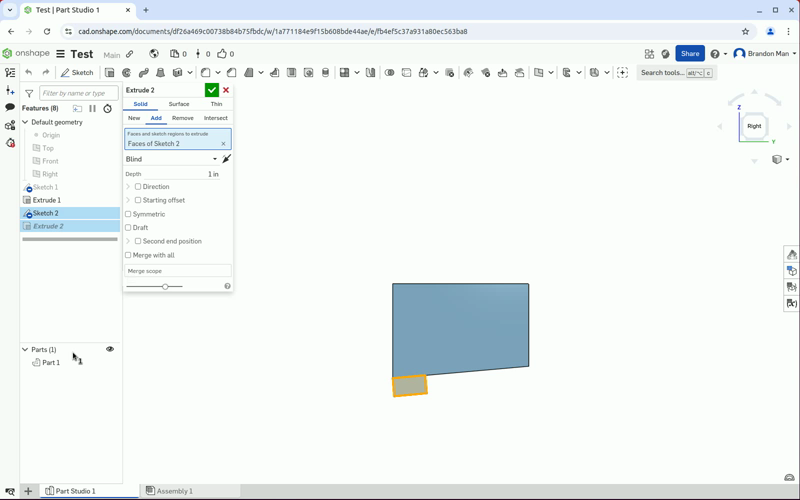
mouse_move(143, 106)
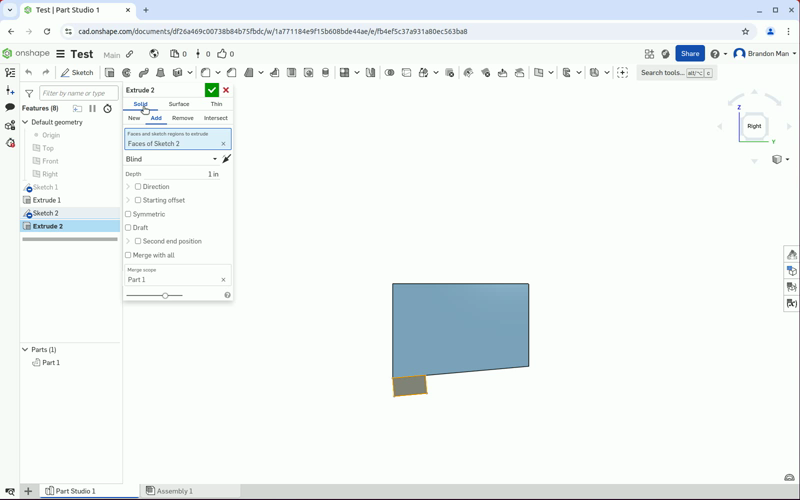
click(143, 106)
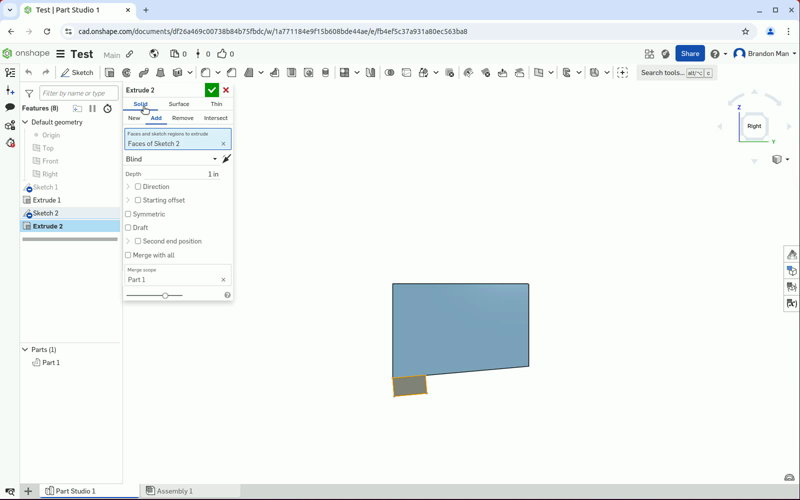
mouse_move(137, 120)
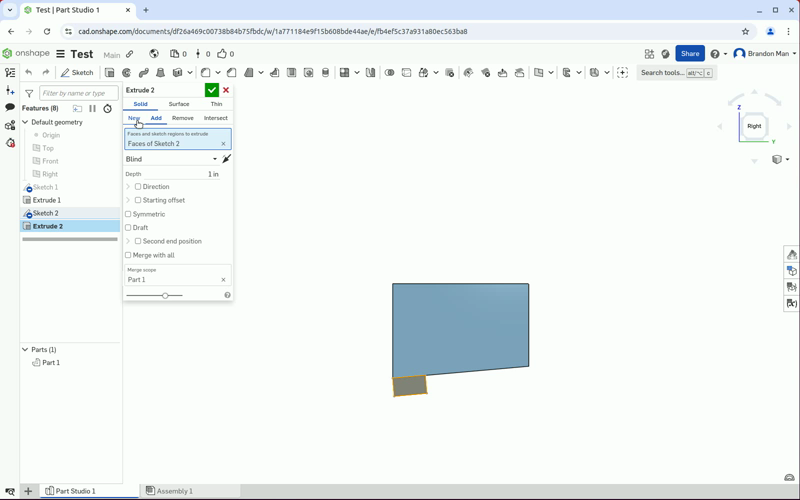
click(137, 120)
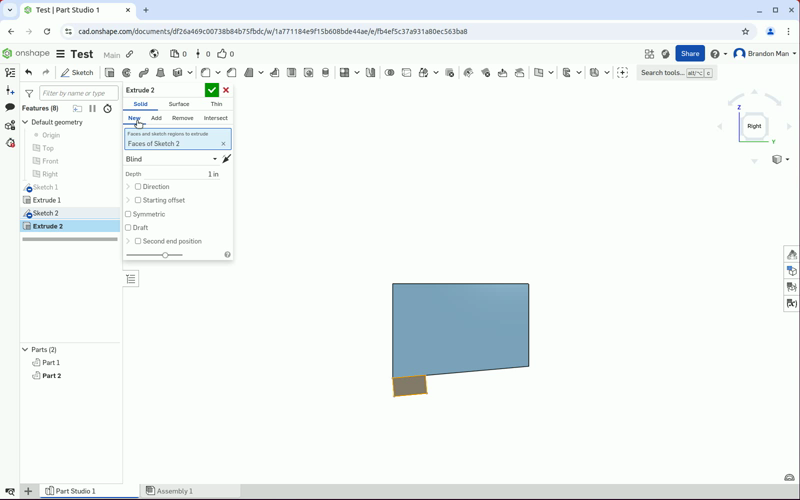
key(tab, 4)
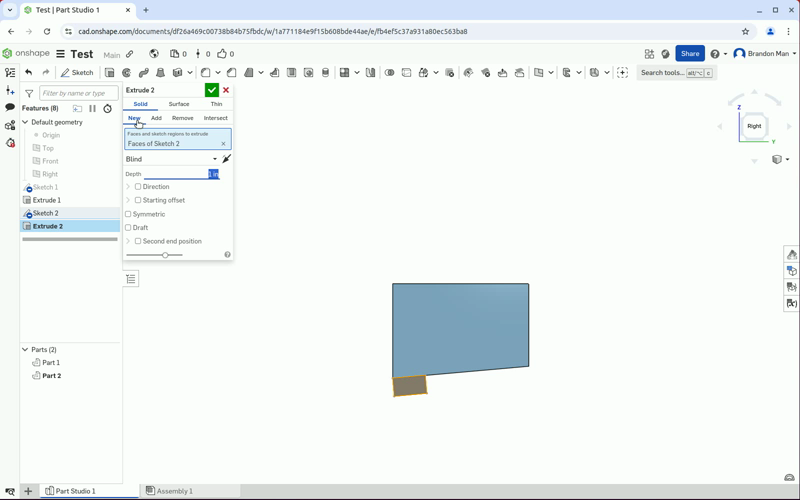
text(3.852)
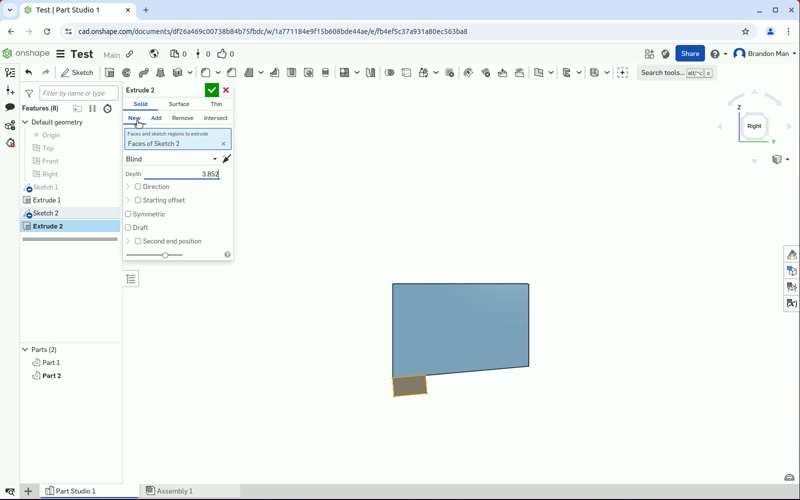
key(tab, 3)
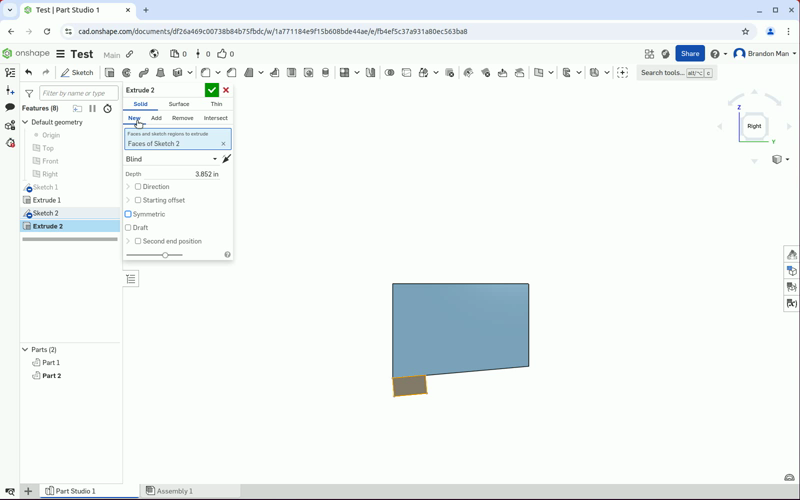
key(space)
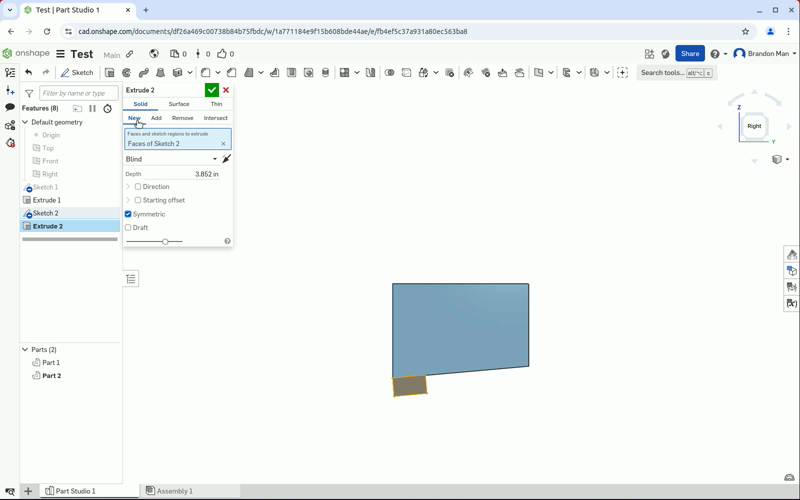
key(enter)
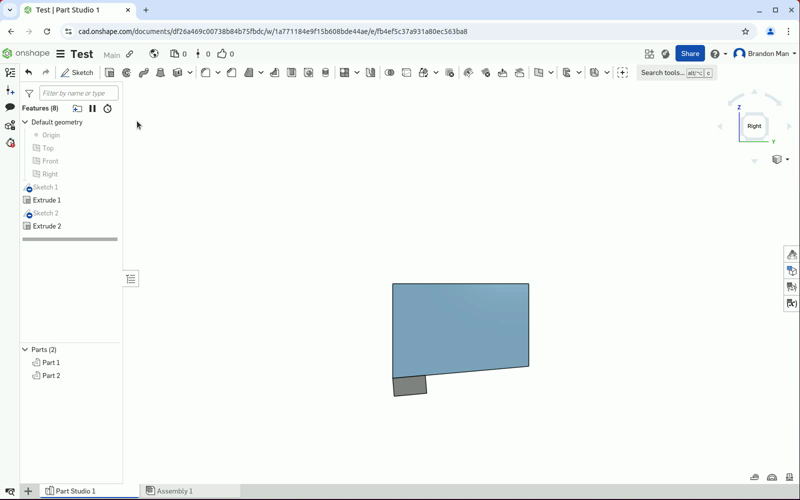
key(shift+h)
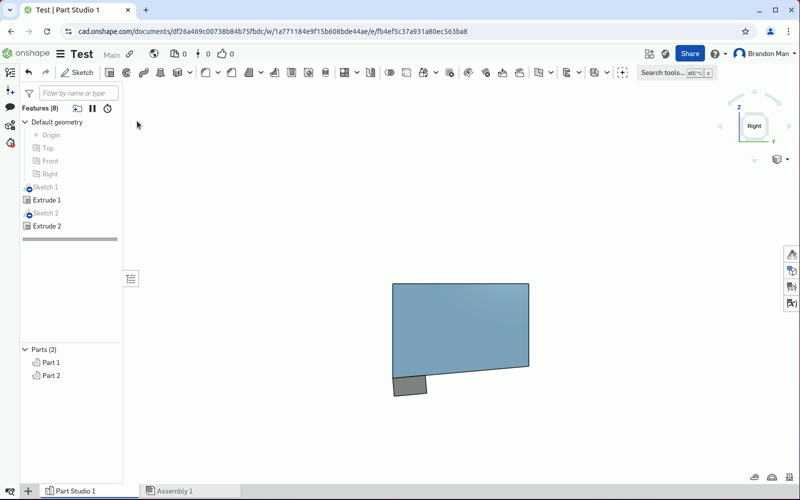
key(shift+h)
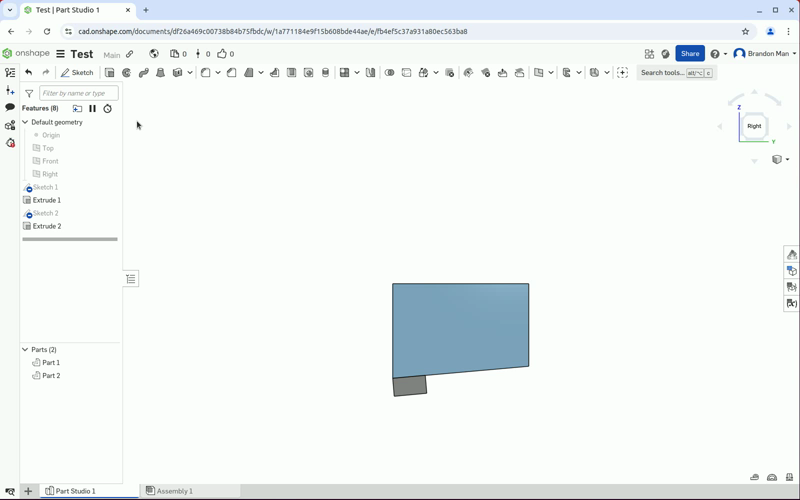
mouse_move(73, 189)
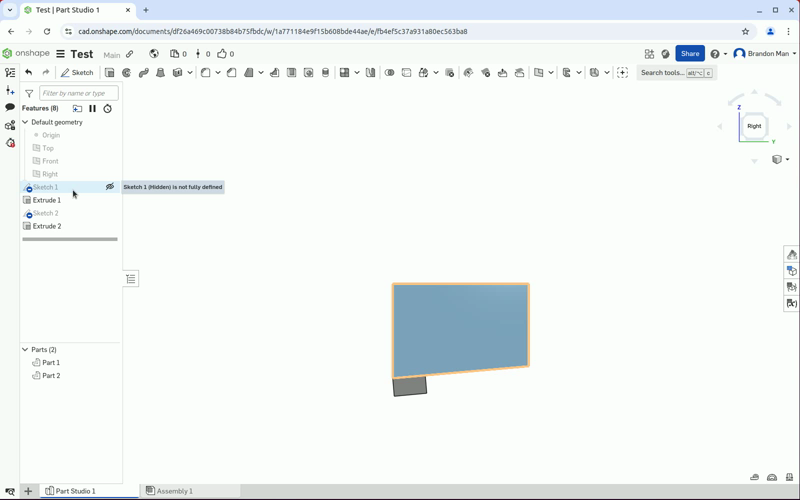
click(73, 189)
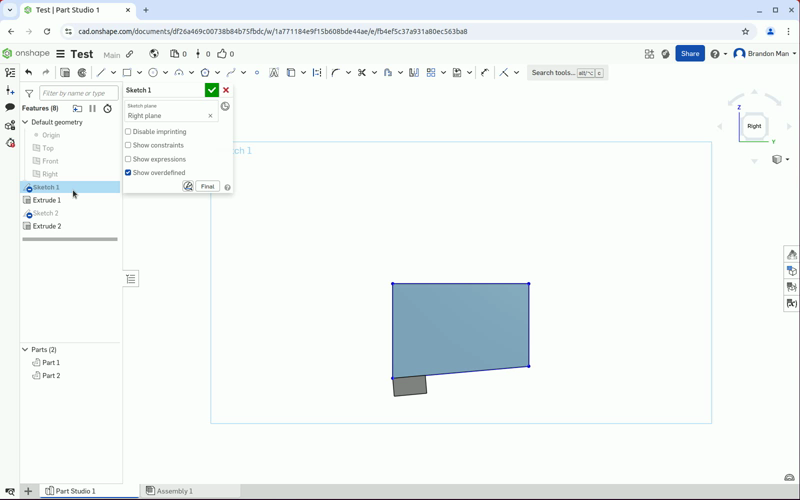
mouse_move(229, 92)
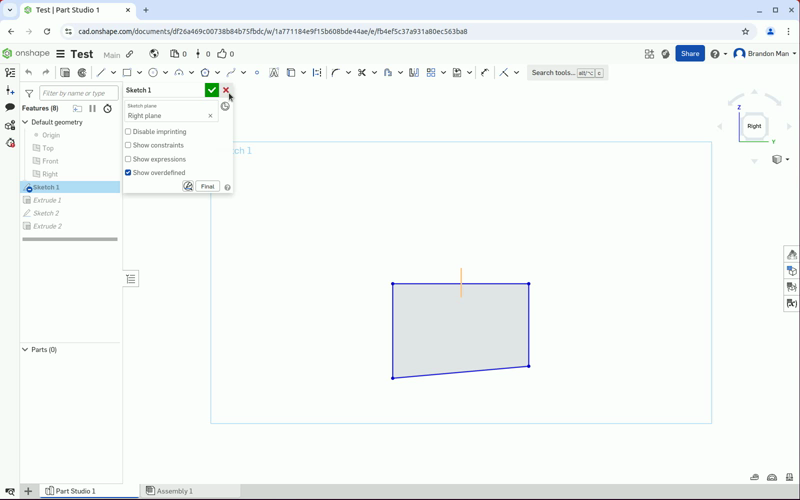
click(229, 92)
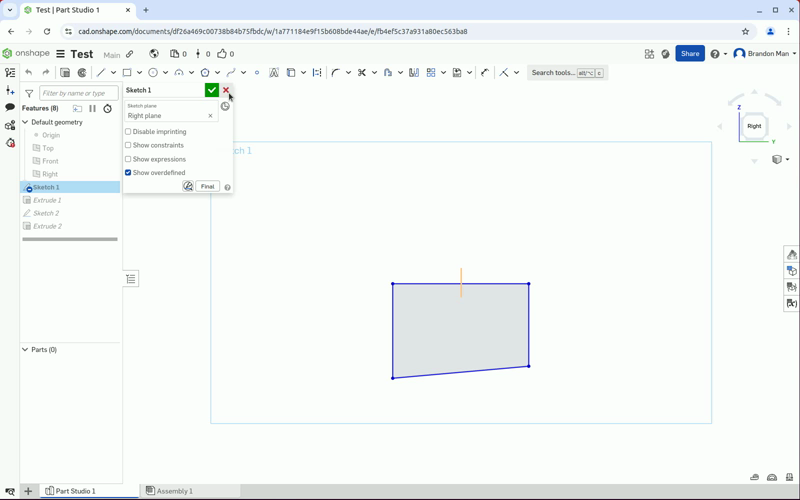
key(shift+s)
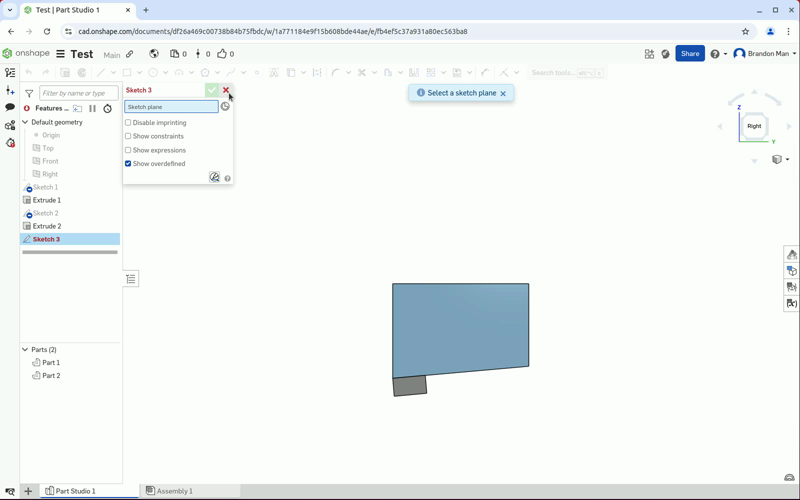
mouse_move(73, 176)
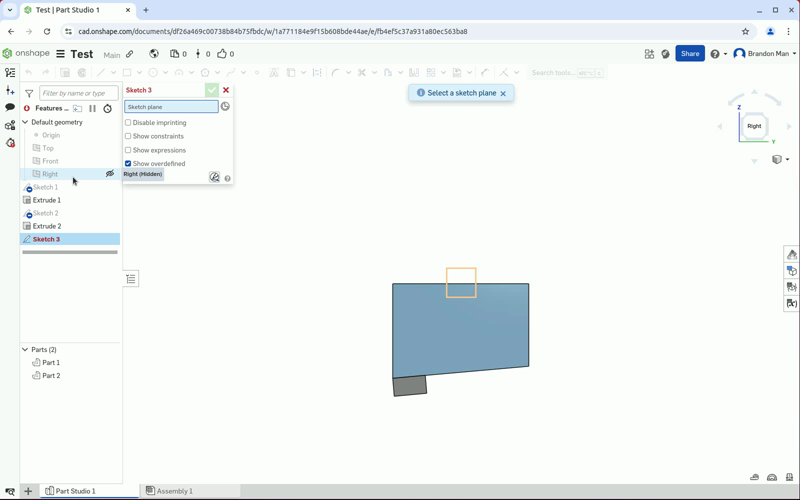
click(73, 176)
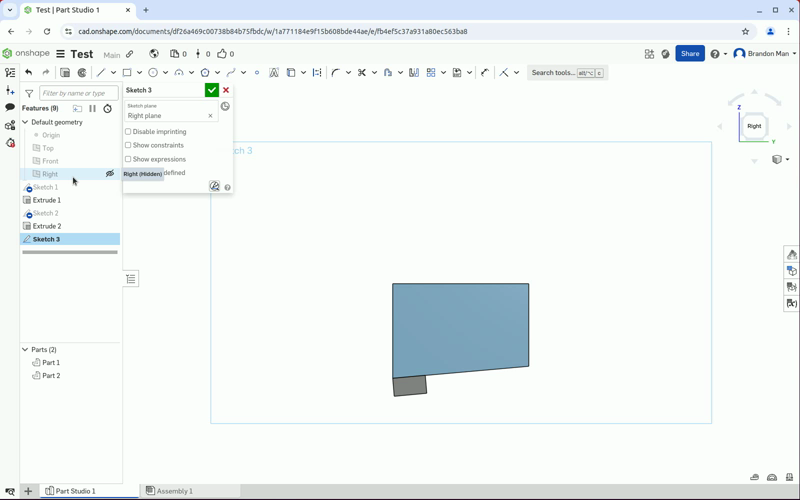
mouse_move(73, 352)
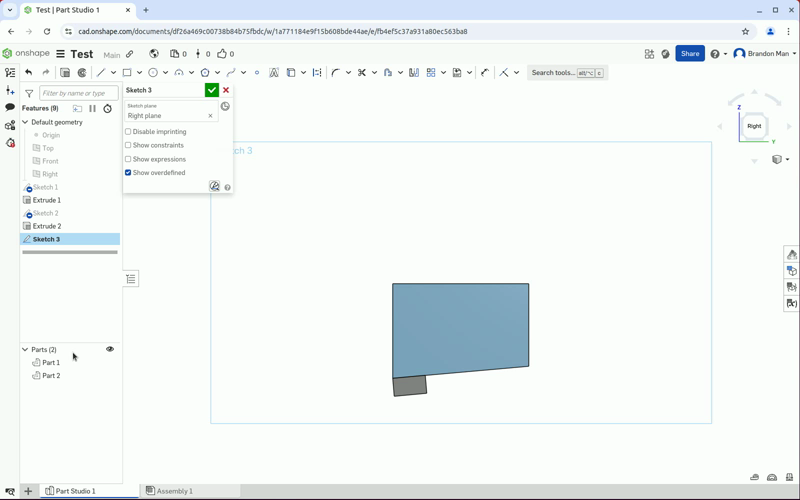
key(y)
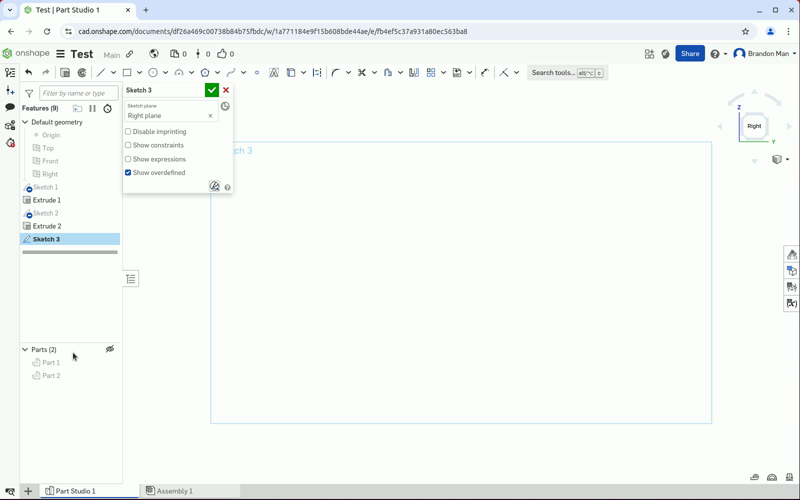
key(l)
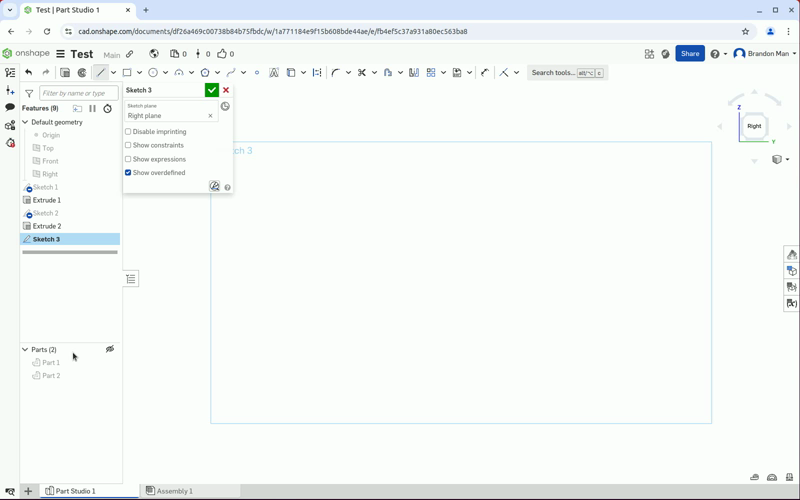
key_down(shift)
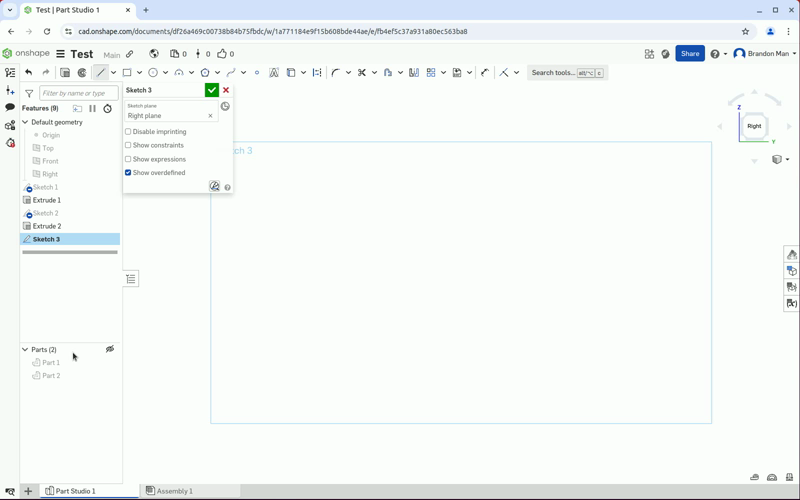
mouse_move(497, 368)
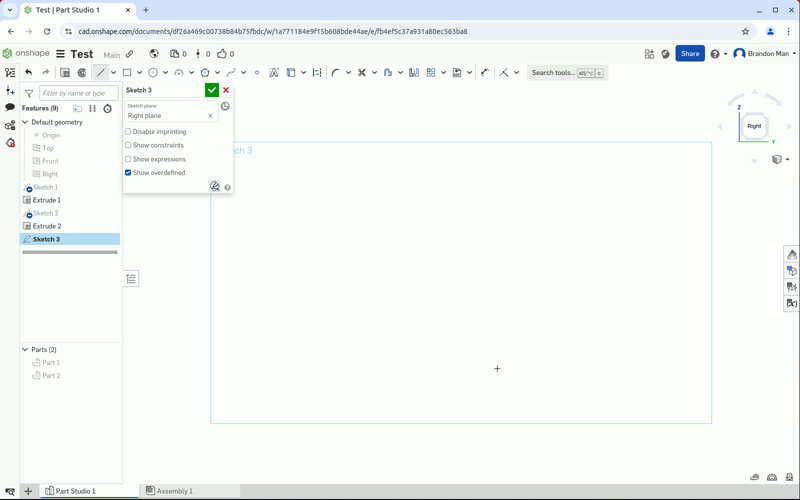
click(497, 368)
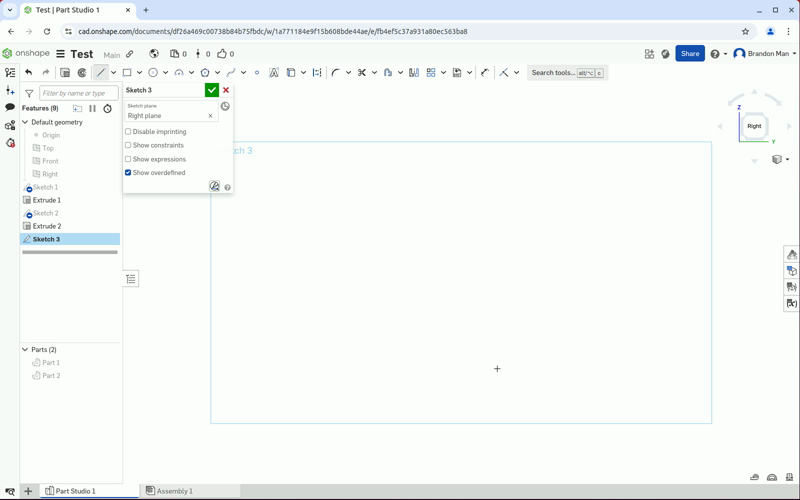
key_up(shift)
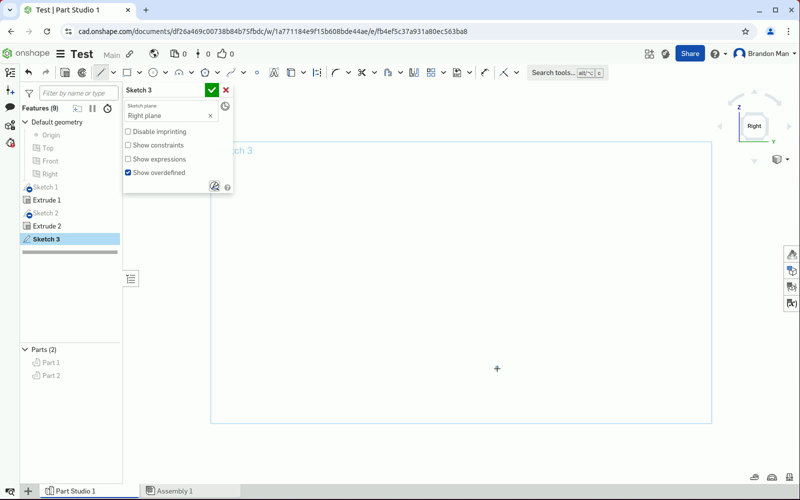
key_down(shift)
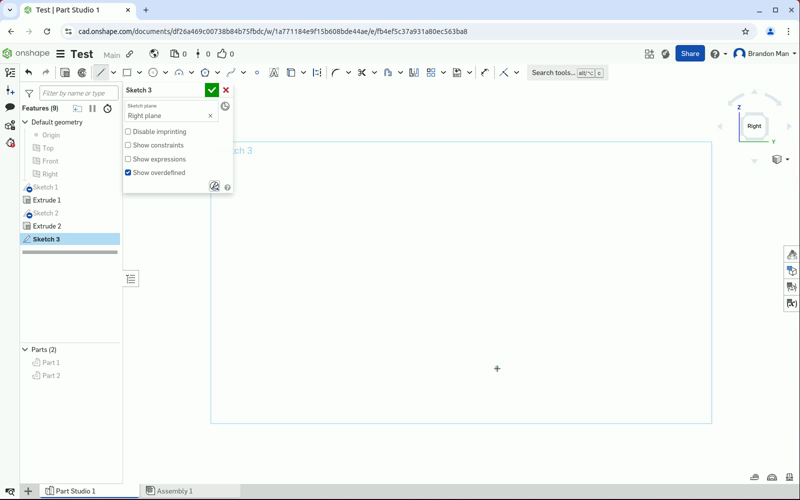
mouse_move(527, 368)
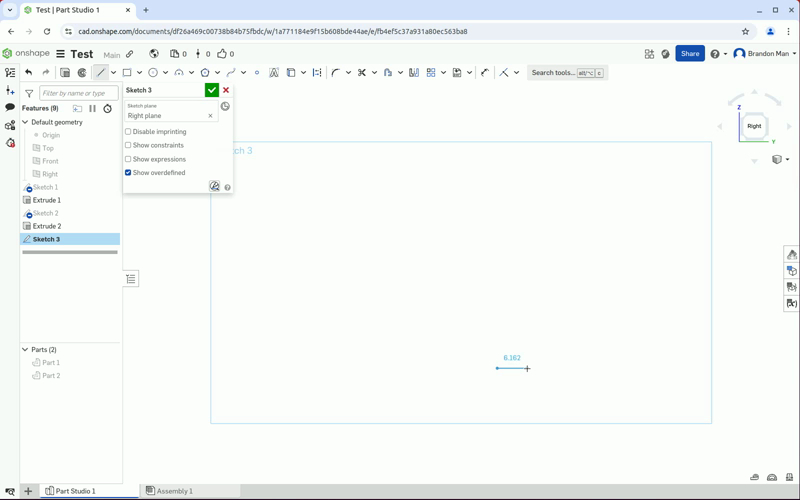
mouse_move(498, 386)
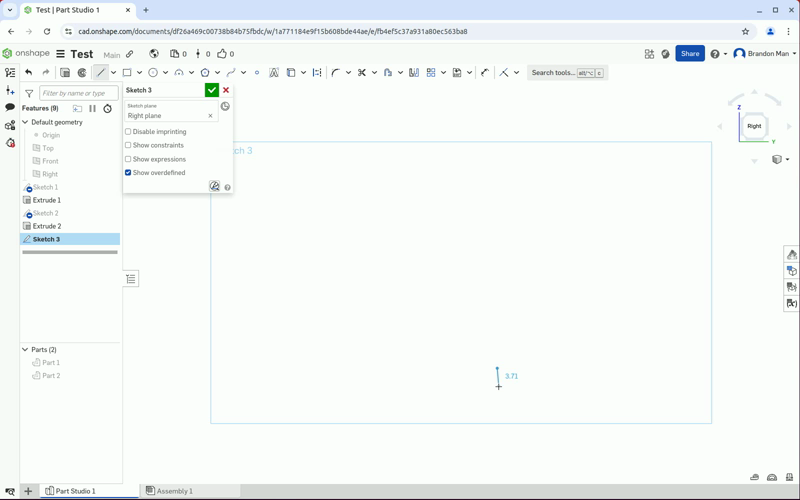
click(498, 386)
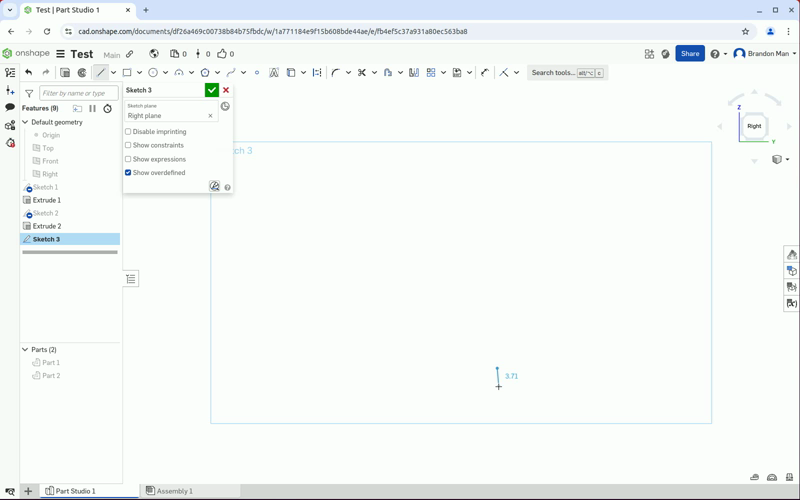
key_up(shift)
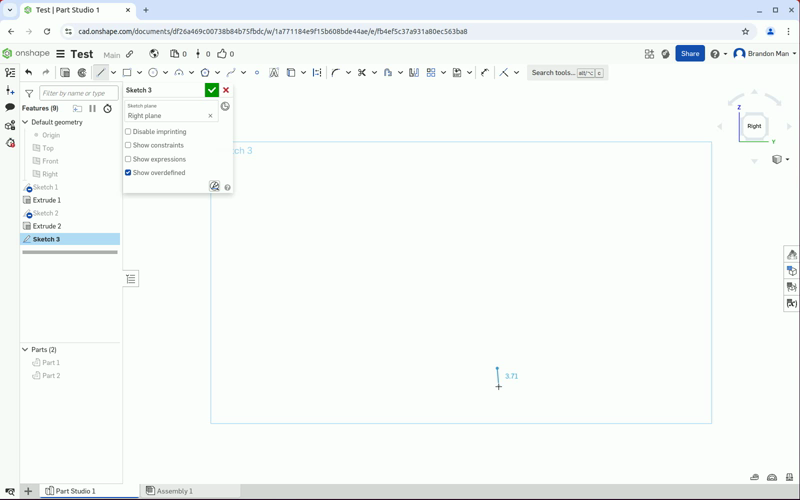
key_down(shift)
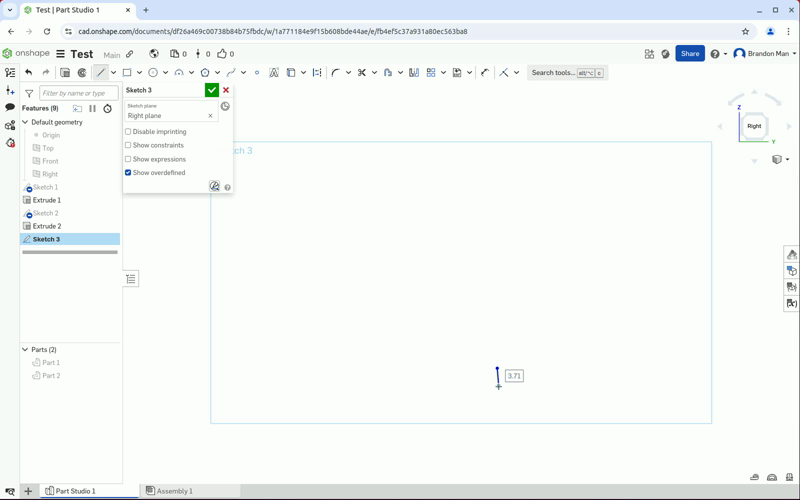
mouse_move(528, 386)
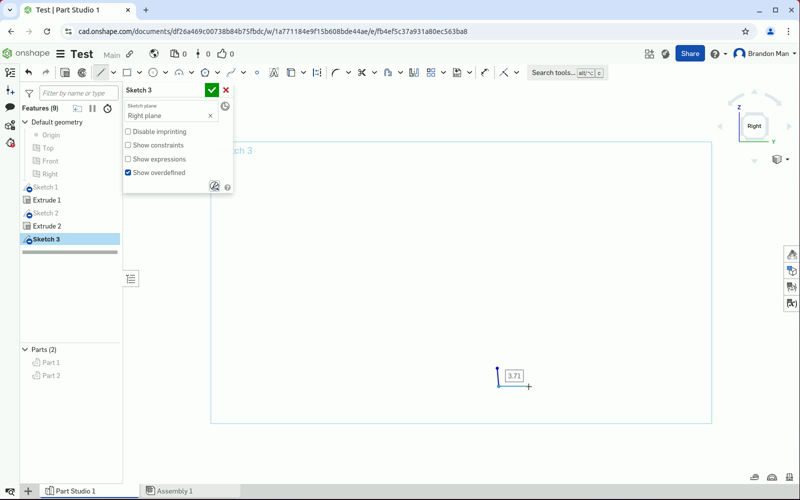
mouse_move(530, 383)
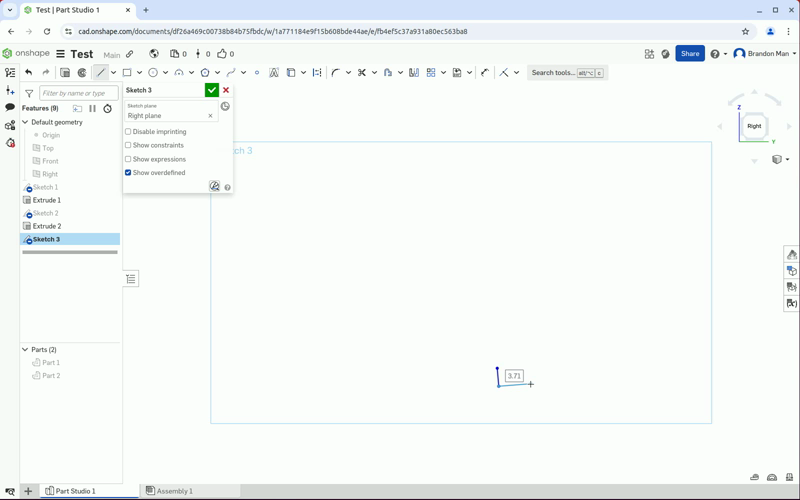
click(530, 383)
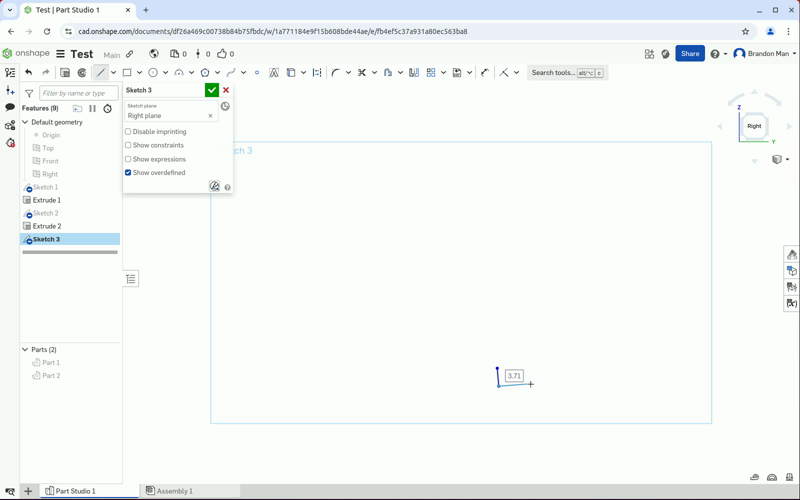
key_up(shift)
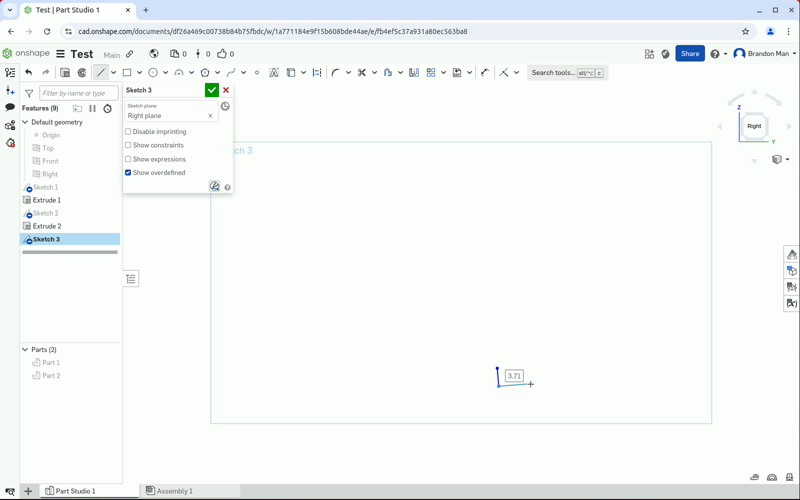
key_down(shift)
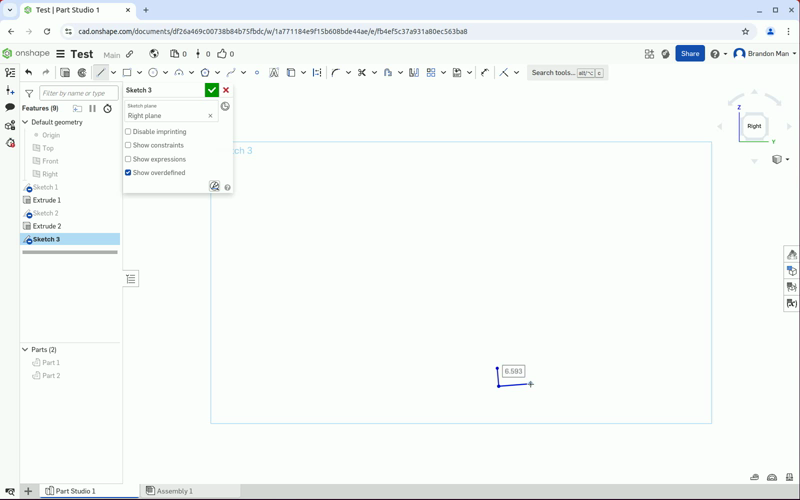
mouse_move(560, 383)
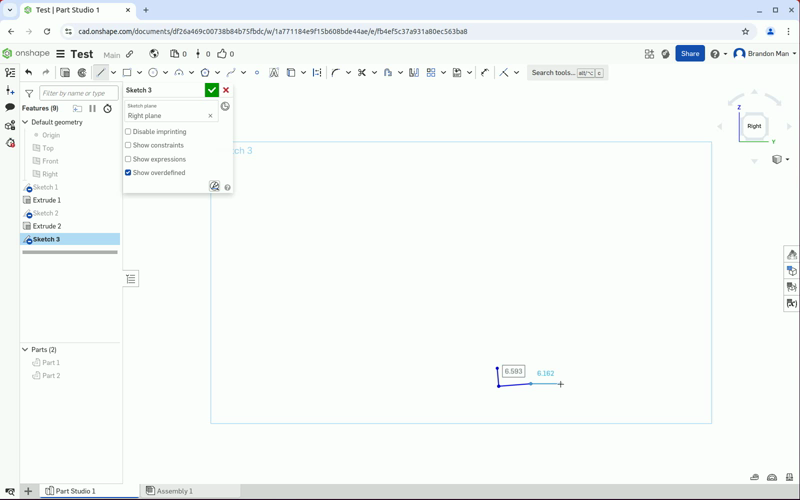
mouse_move(529, 365)
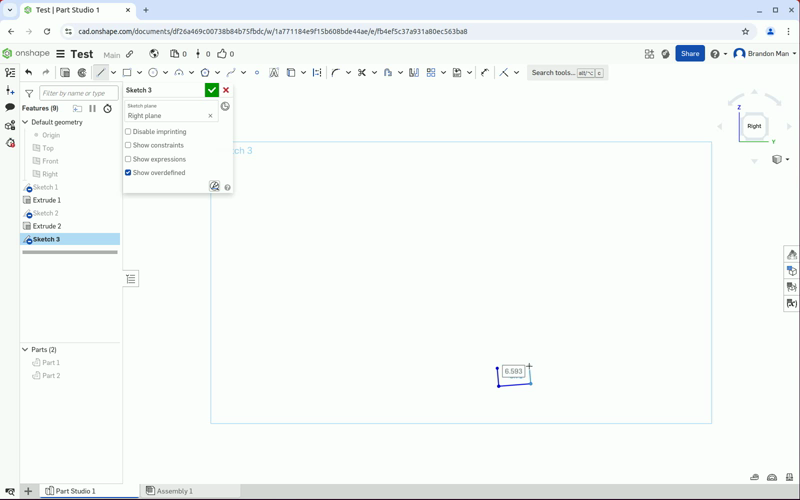
click(529, 365)
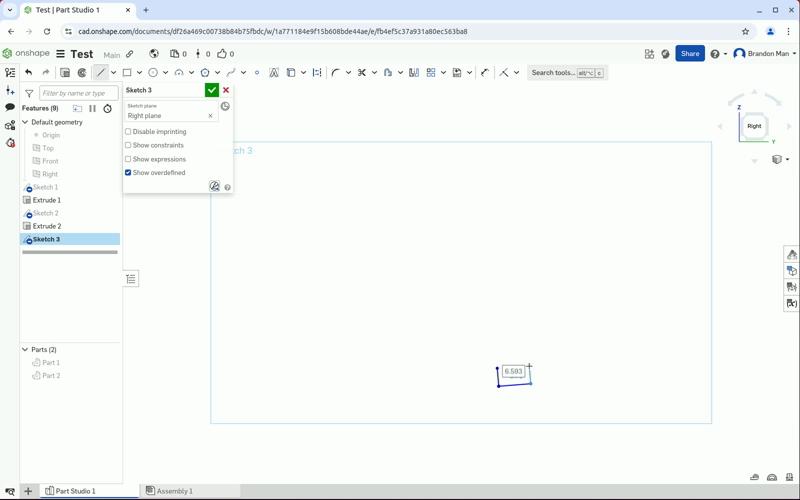
key_up(shift)
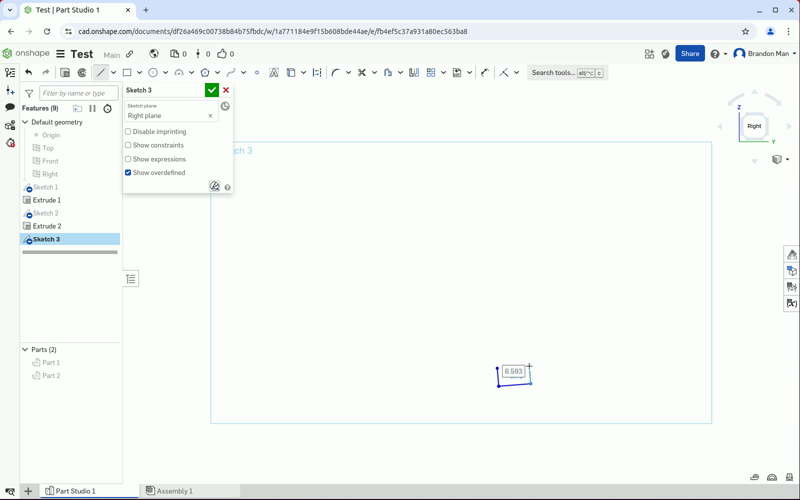
mouse_move(559, 365)
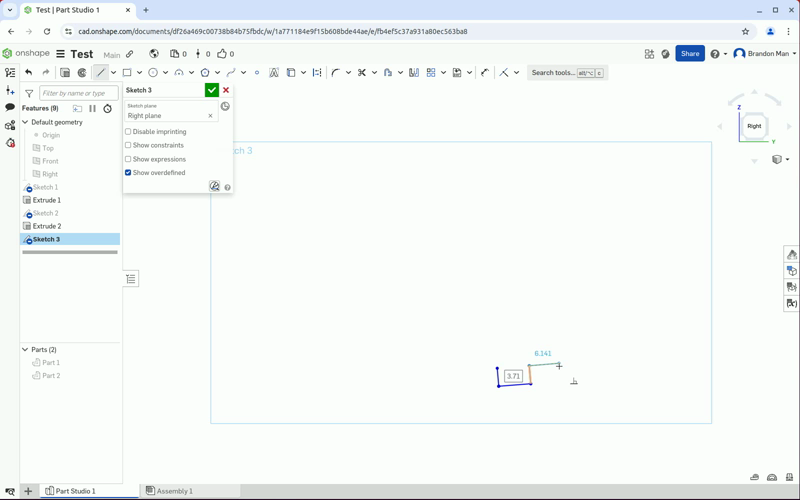
key_down(shift)
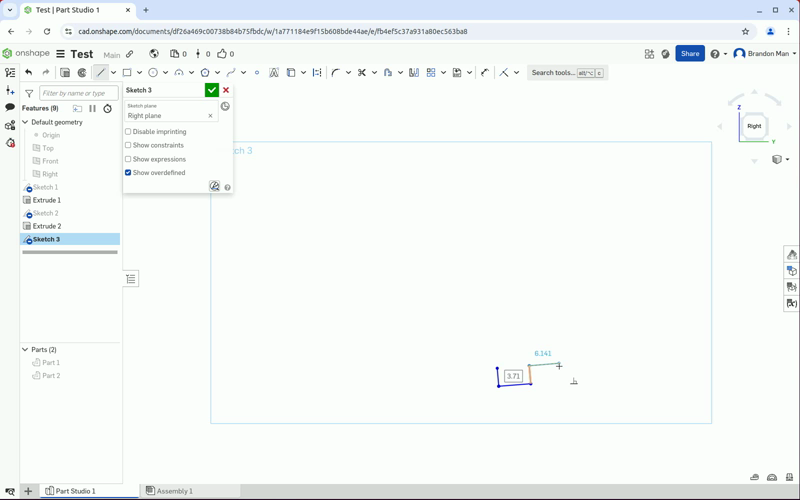
mouse_move(497, 368)
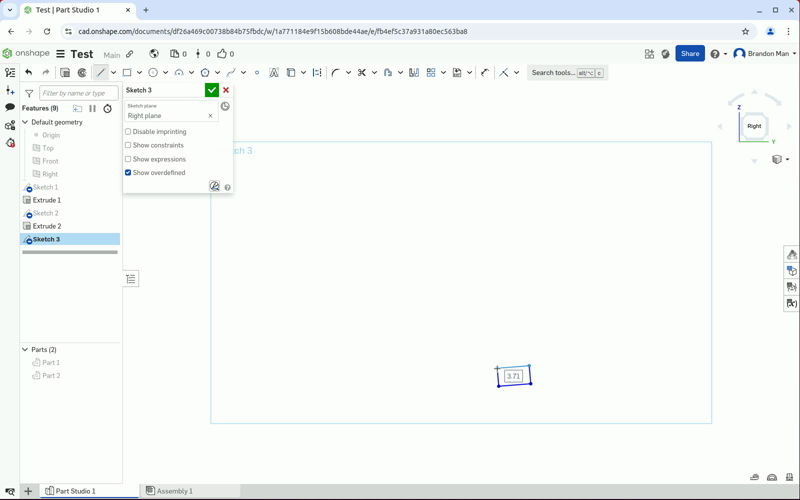
key_up(shift)
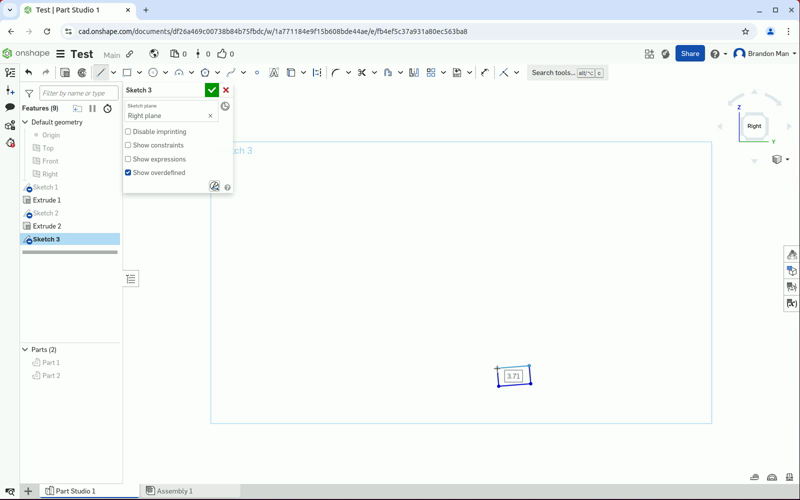
click(497, 368)
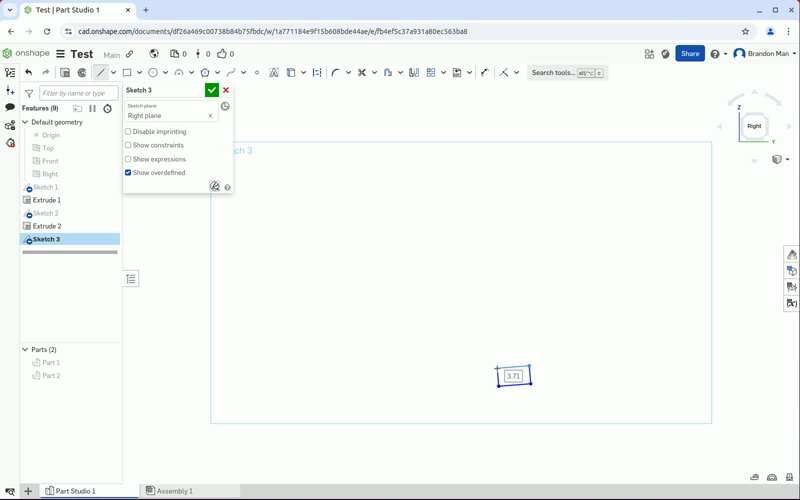
key(esc)
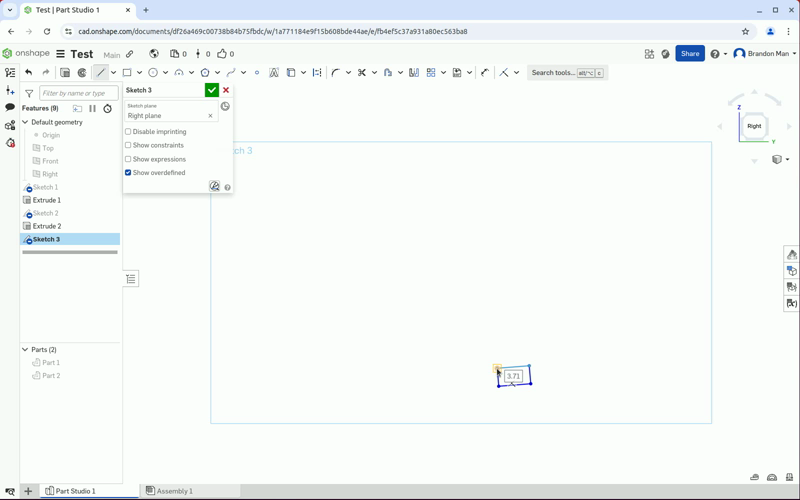
mouse_move(514, 384)
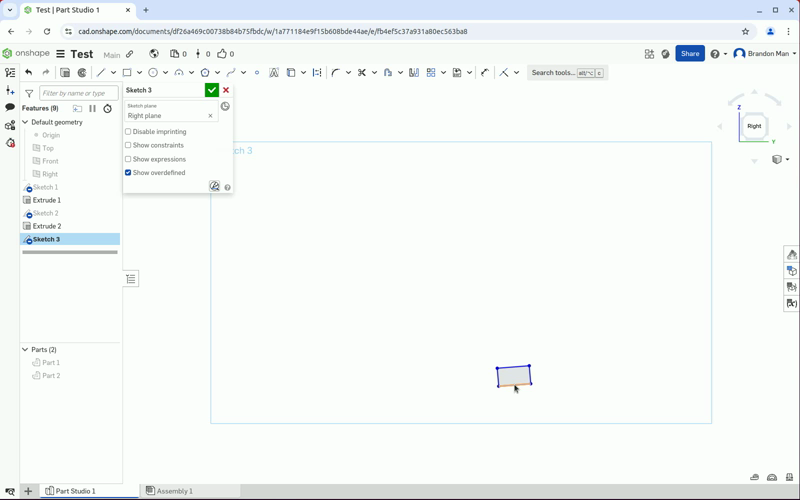
scroll(6)
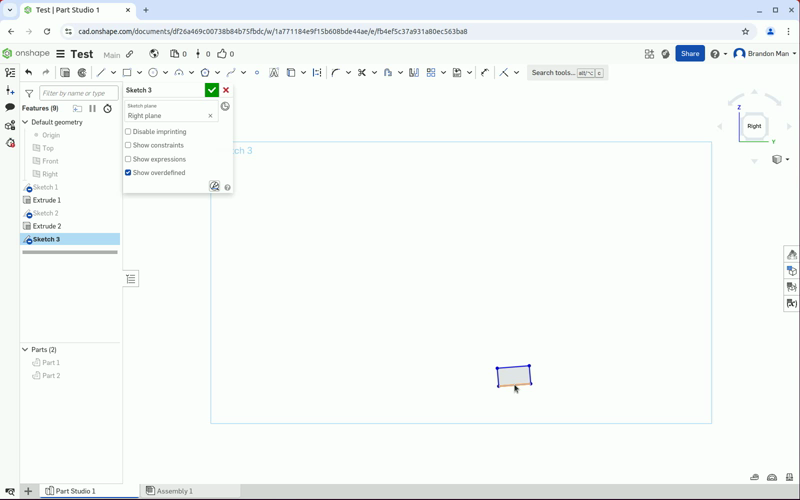
scroll(6)
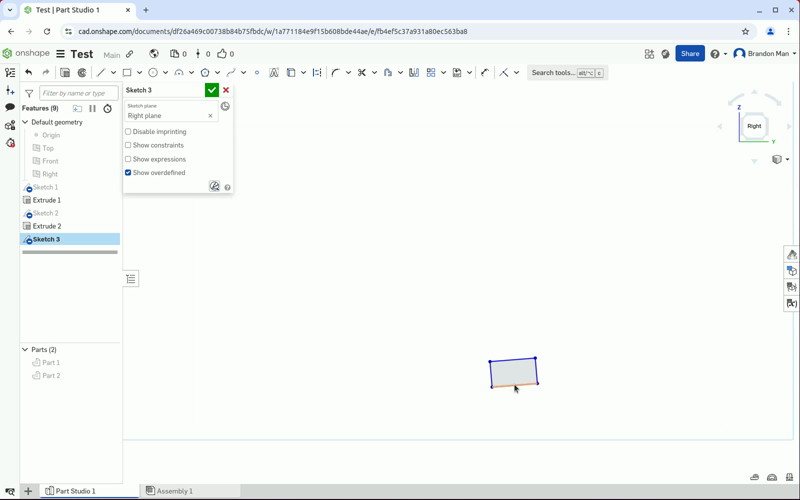
scroll(6)
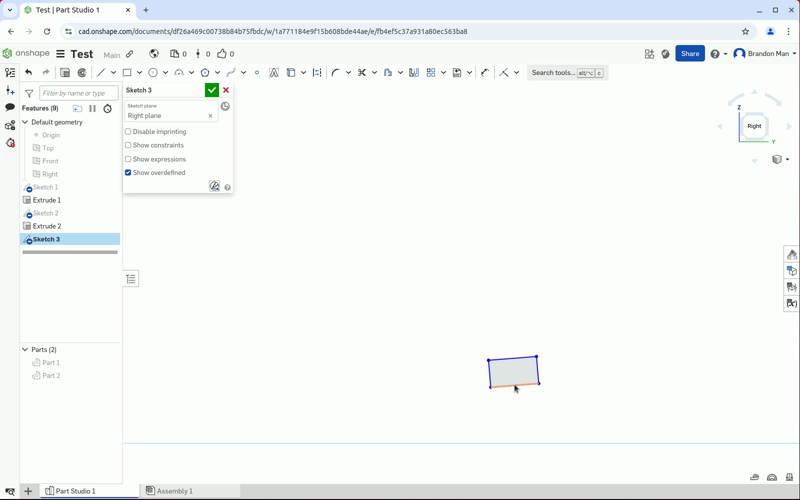
scroll(6)
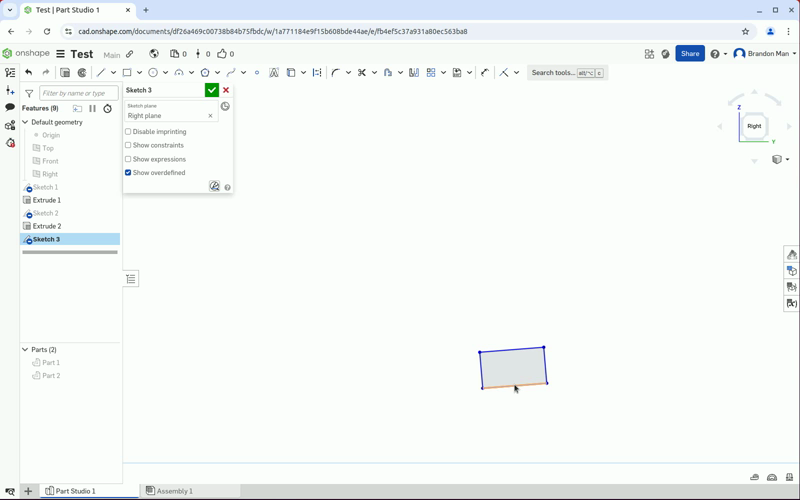
scroll(6)
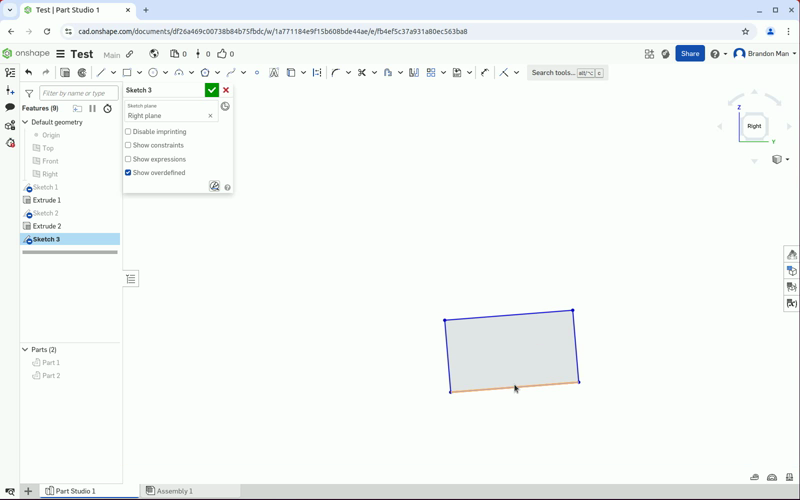
scroll(6)
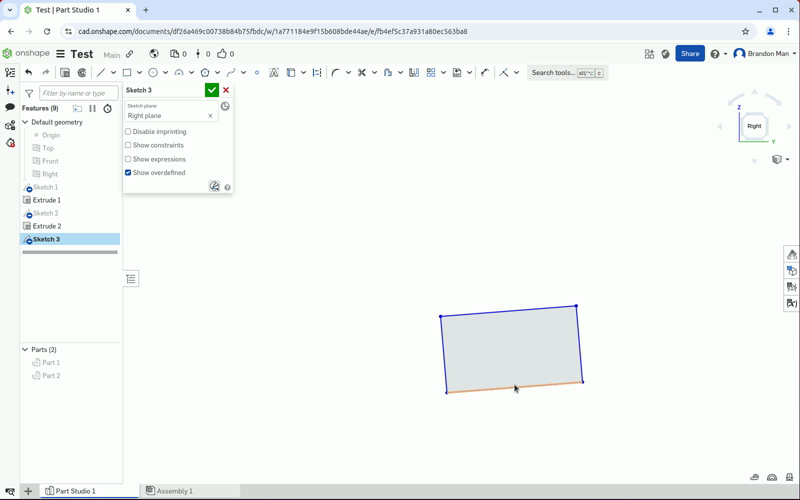
scroll(6)
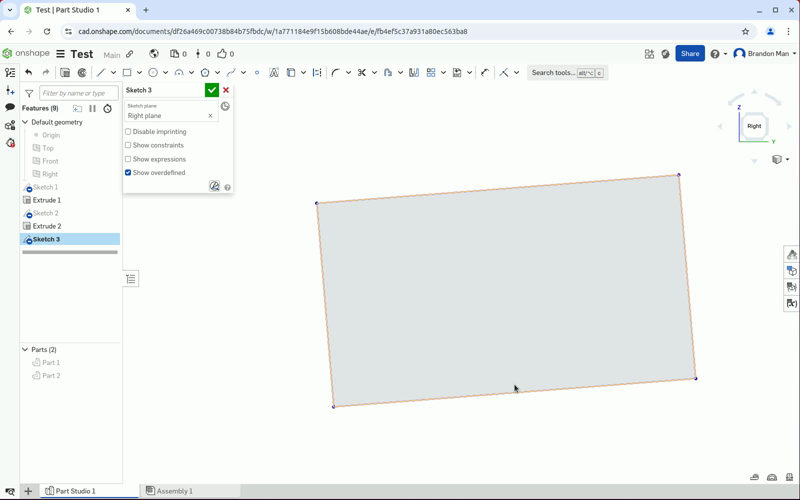
click(514, 384)
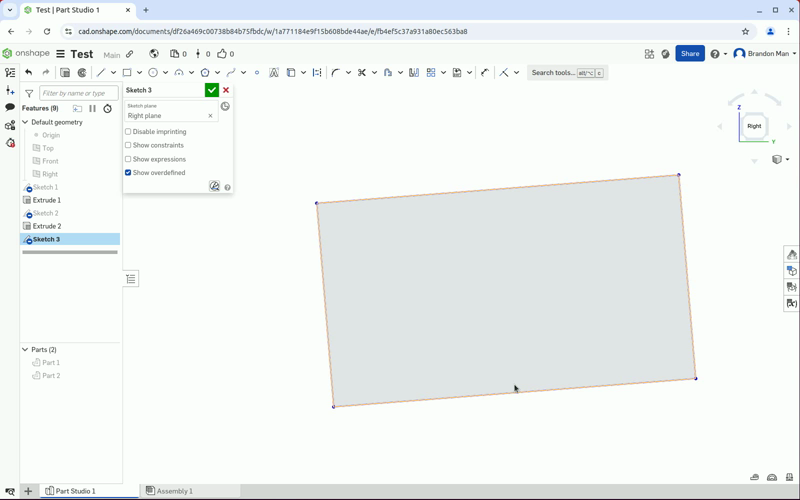
scroll(-6)
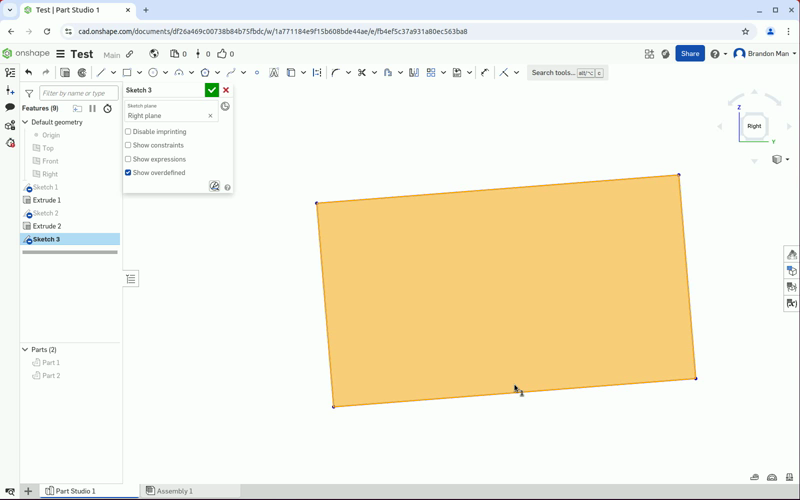
scroll(-6)
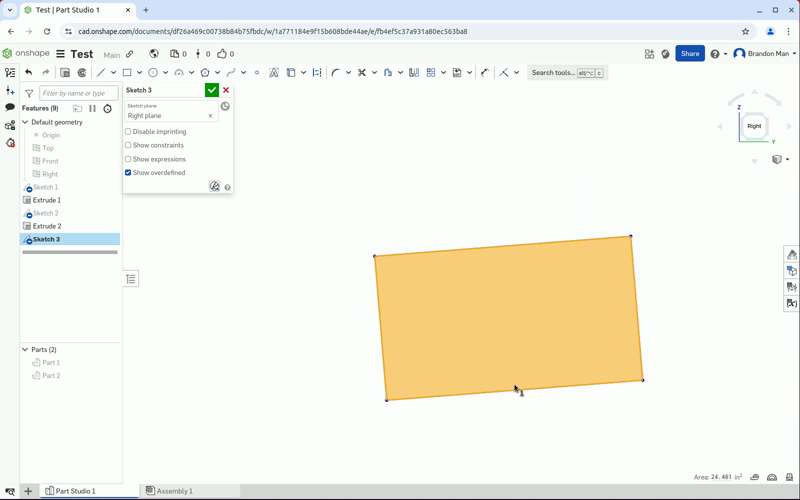
scroll(-6)
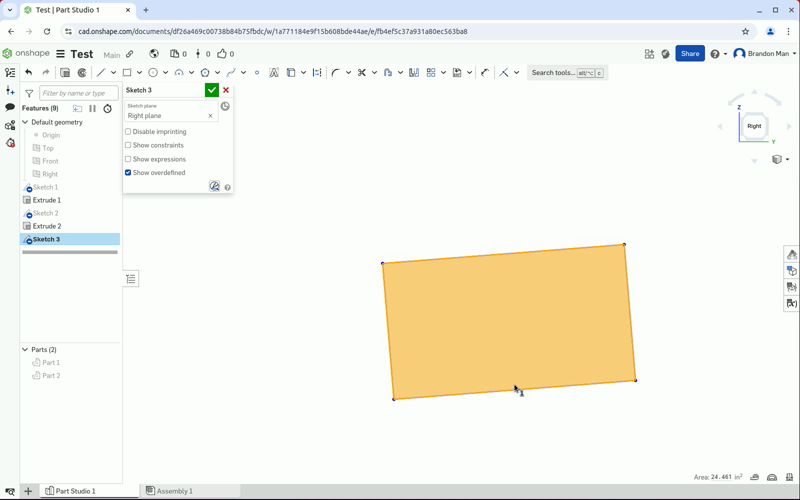
scroll(-6)
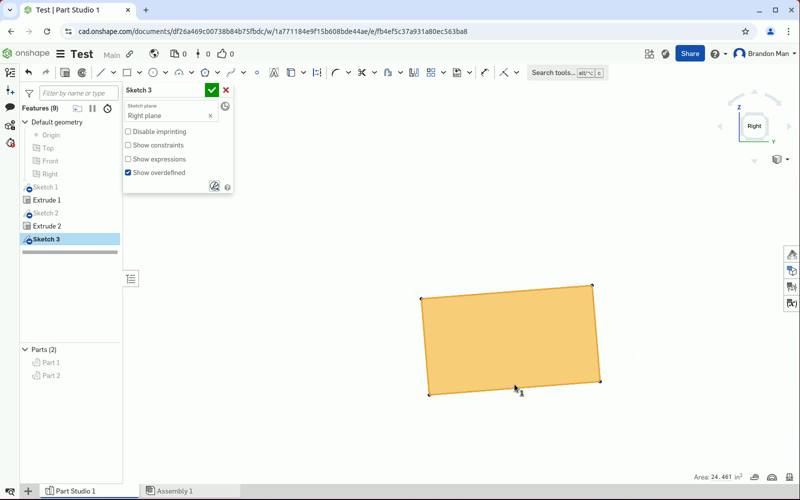
scroll(-6)
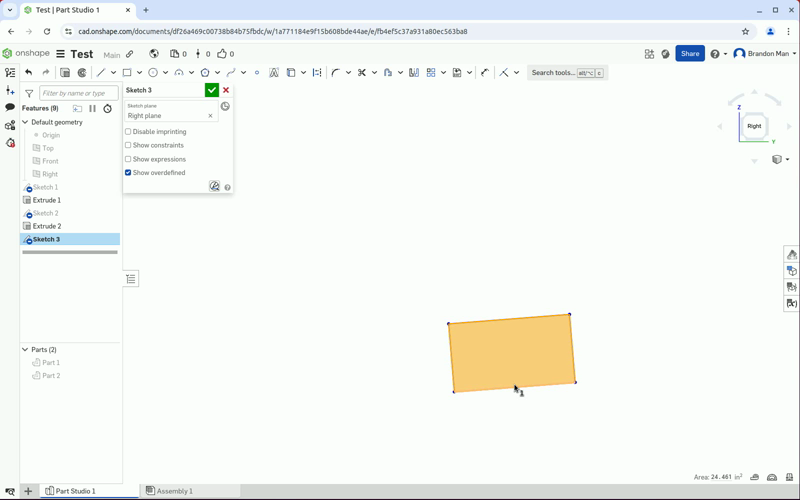
scroll(-6)
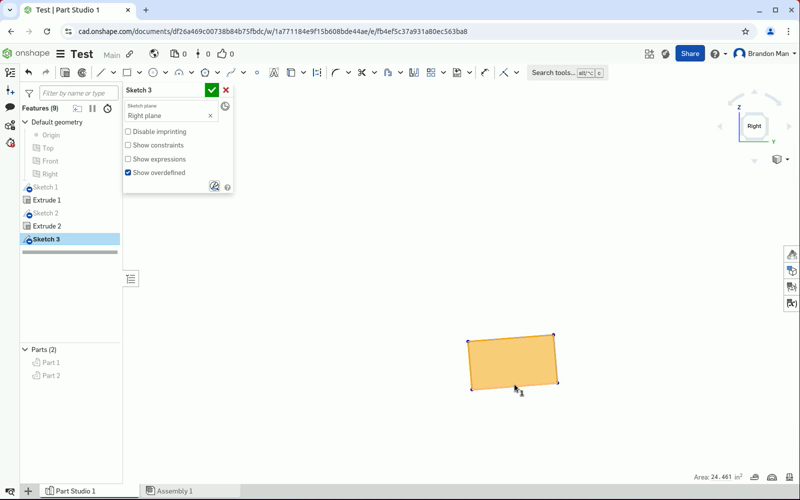
scroll(-6)
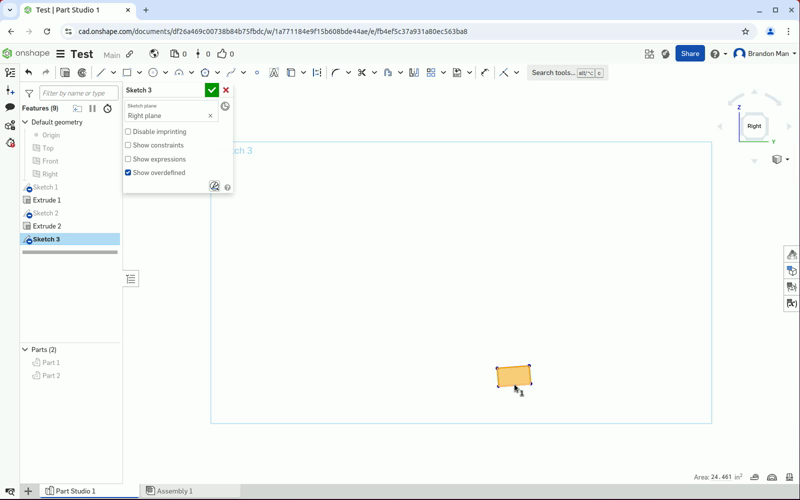
mouse_move(73, 352)
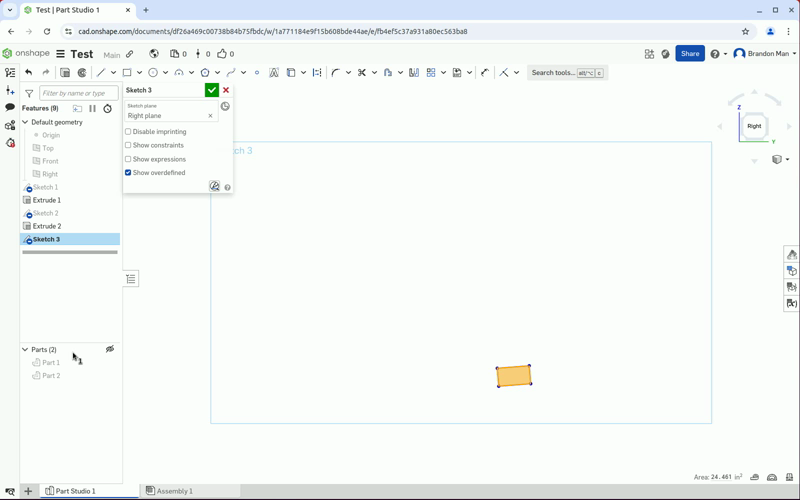
key(shift+y)
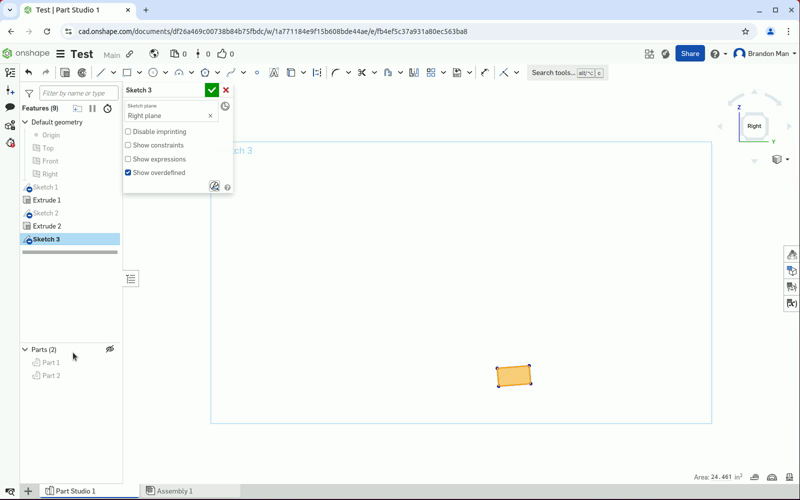
key(shift+e)
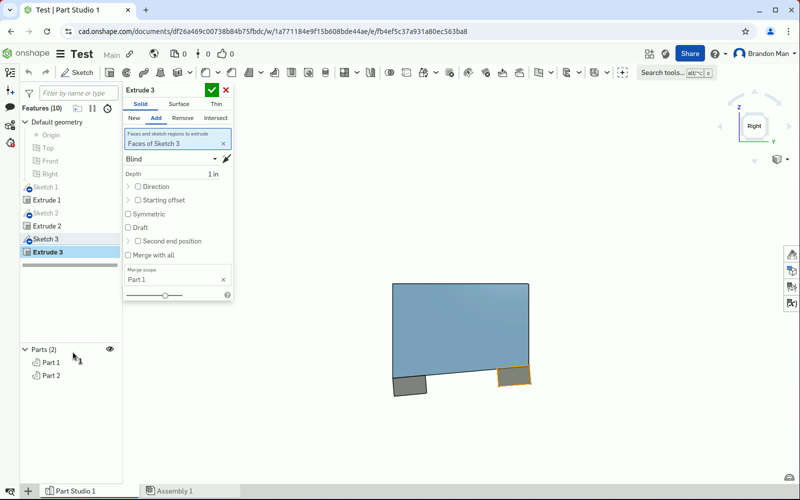
mouse_move(143, 106)
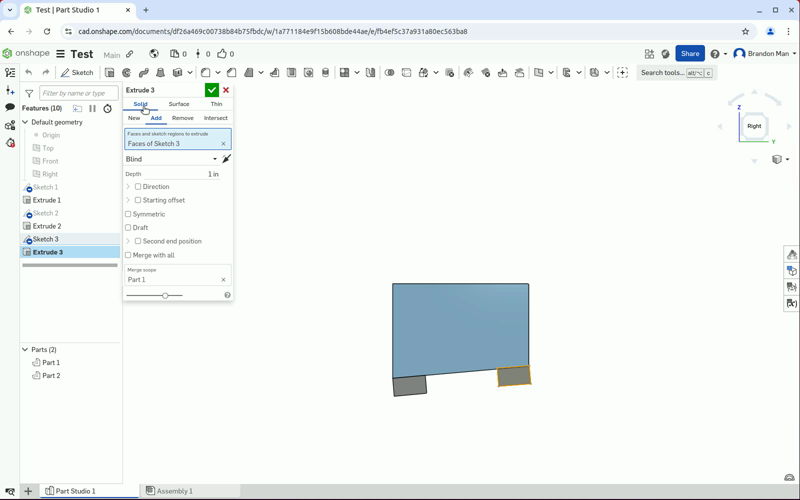
click(143, 106)
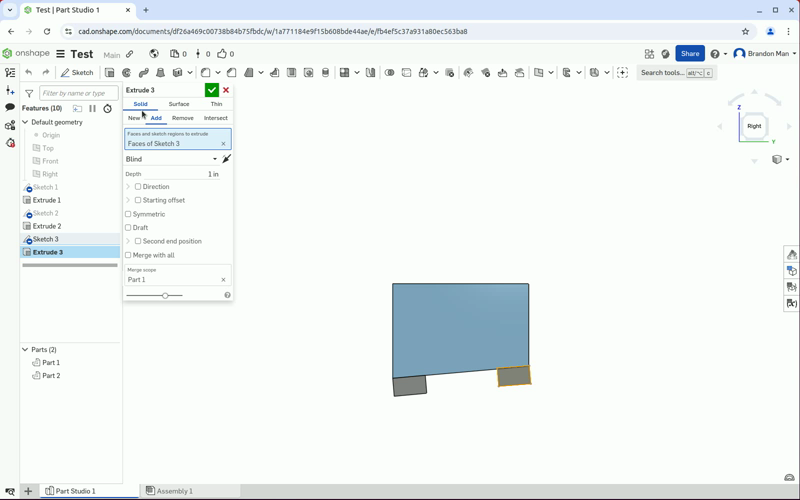
mouse_move(137, 120)
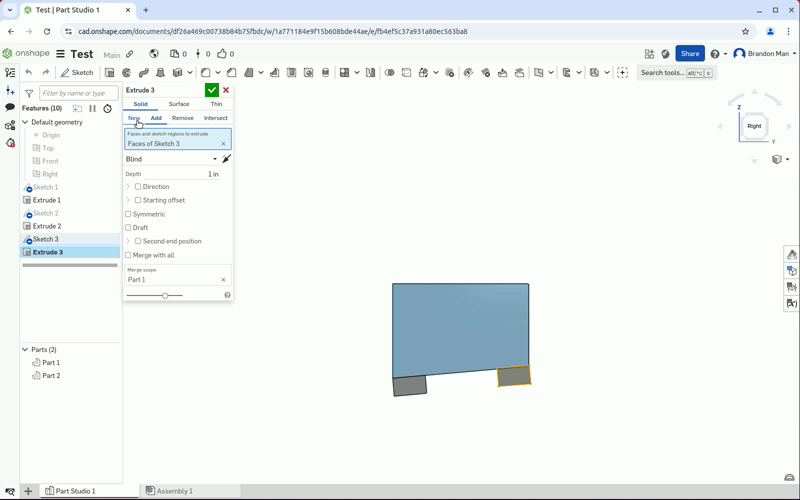
click(137, 120)
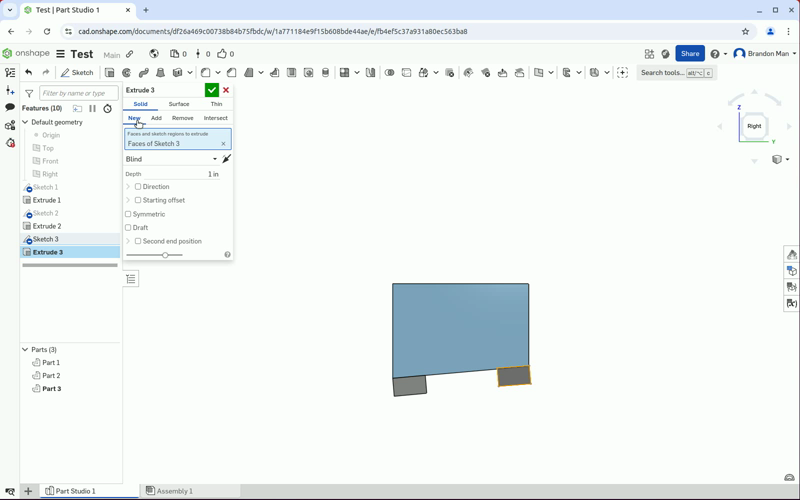
key(tab, 4)
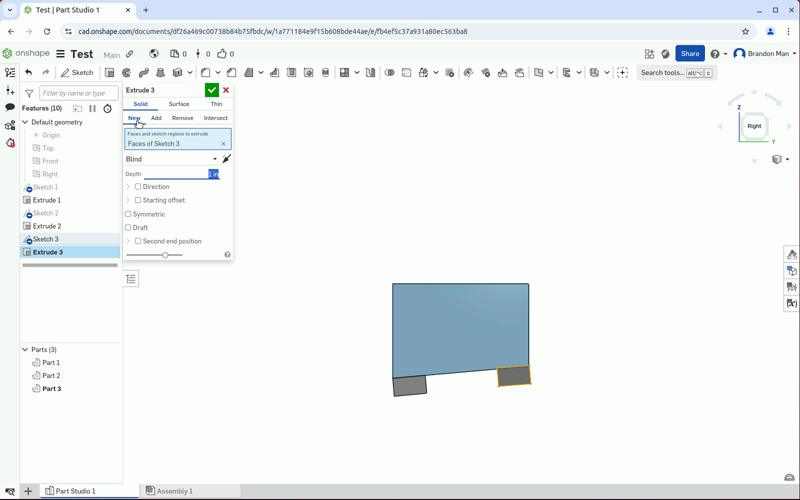
text(3.852)
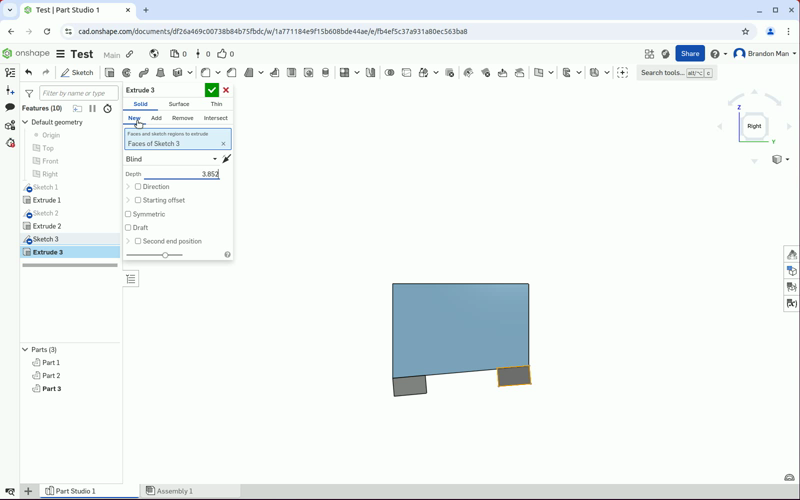
key(tab, 3)
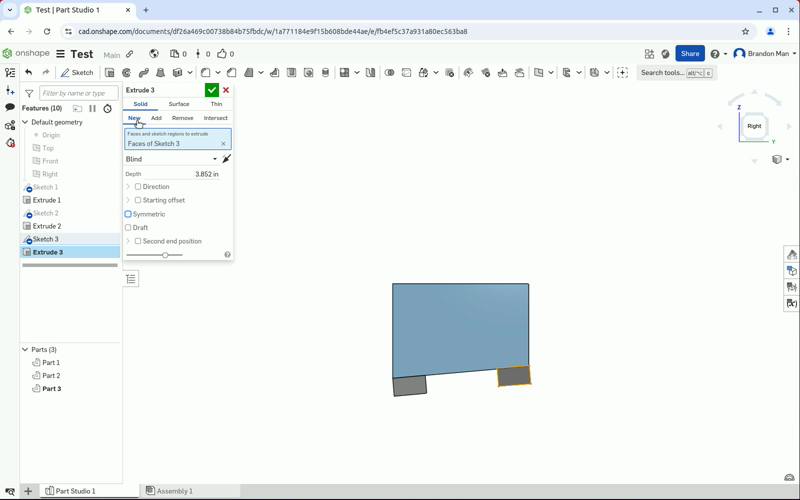
key(space)
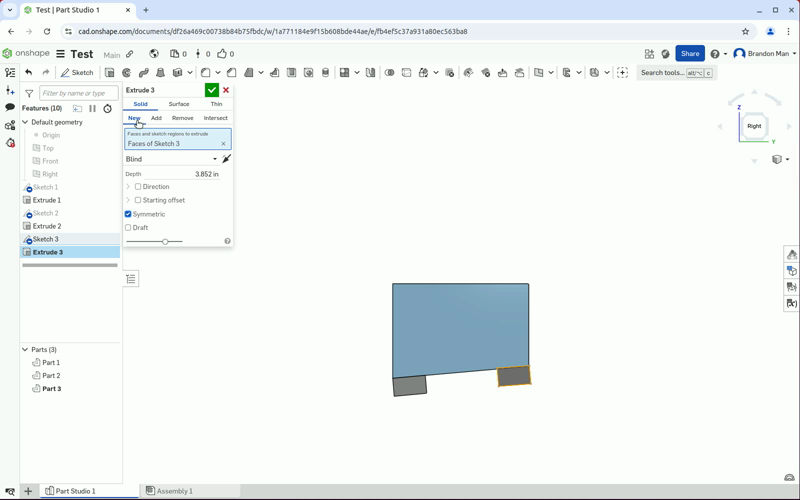
key(enter)
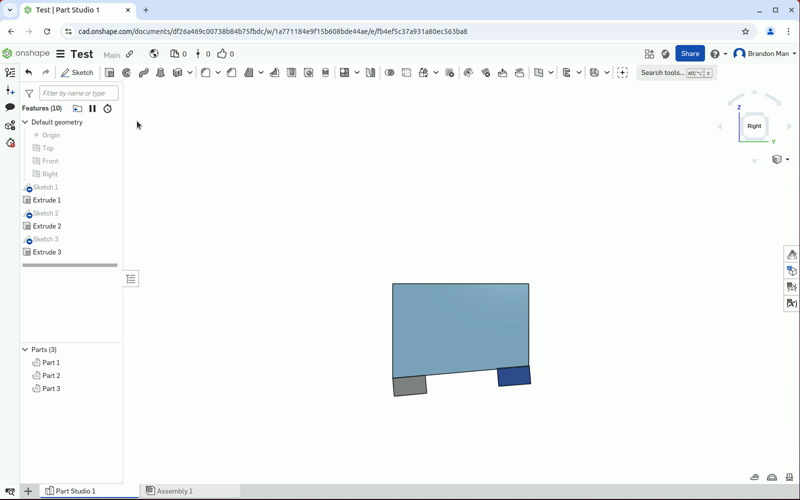
key(shift+h)
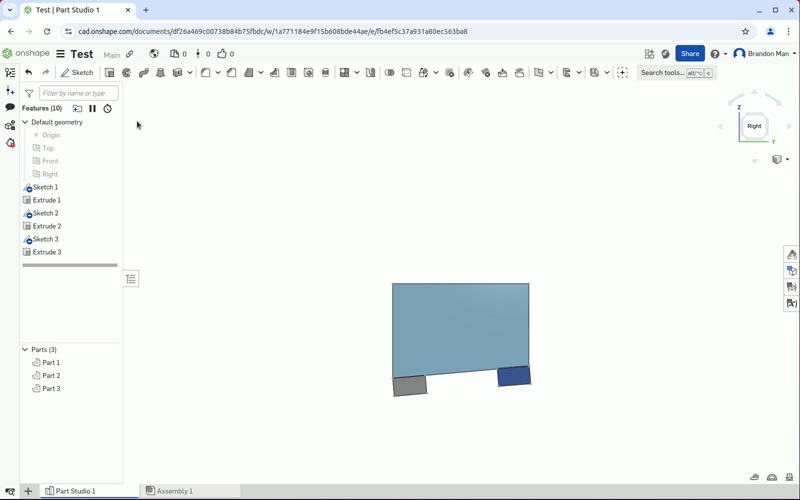
key(shift+h)
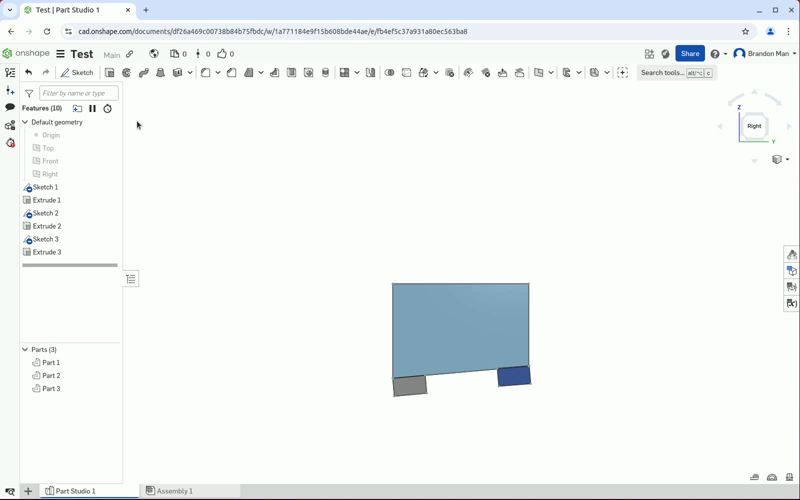
key(shift+7)
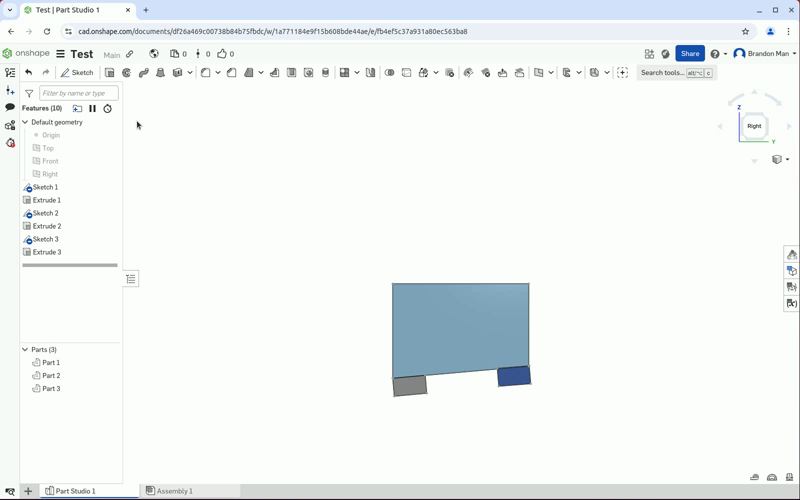
key(right, 2)
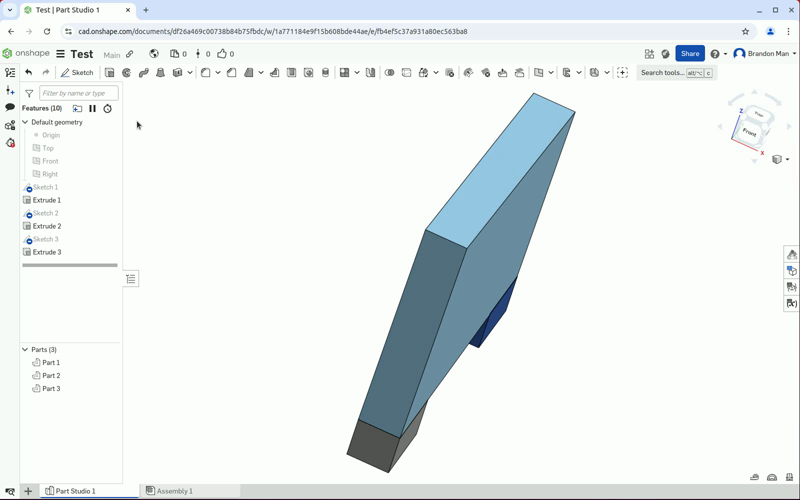
key(down, 2)
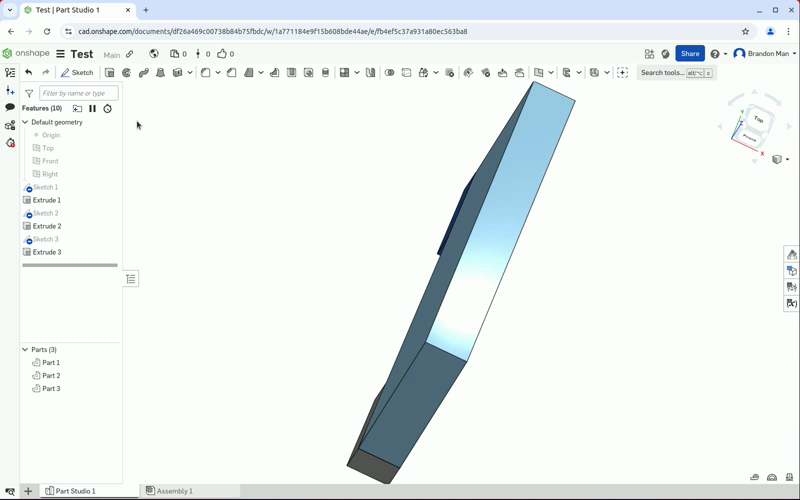
key(up, 2)
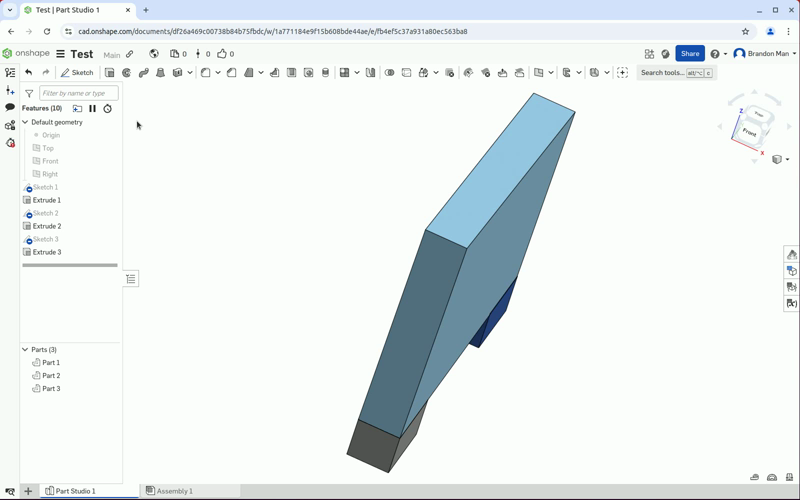
key(left, 2)
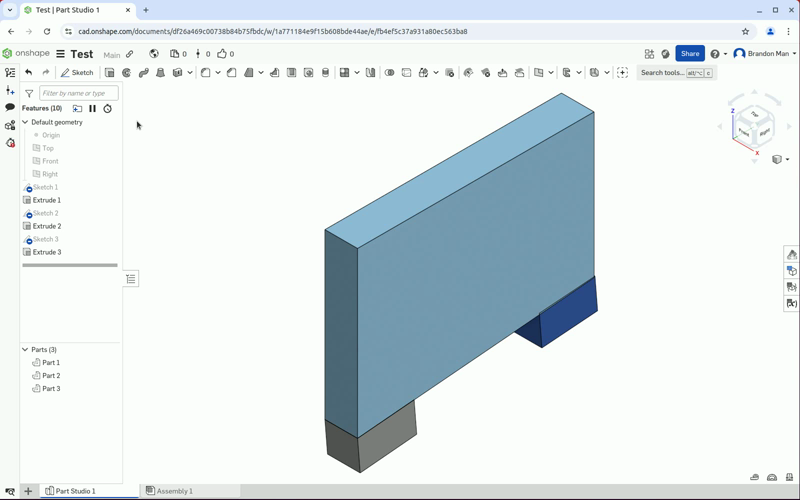
mouse_move(73, 189)
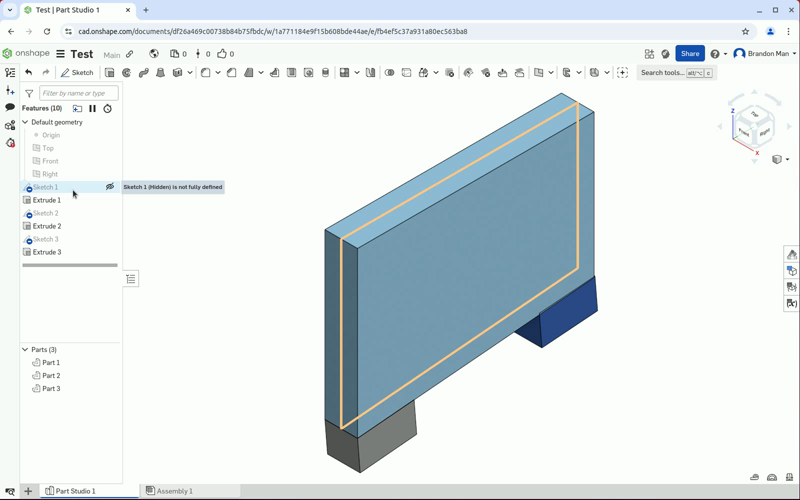
click(73, 189)